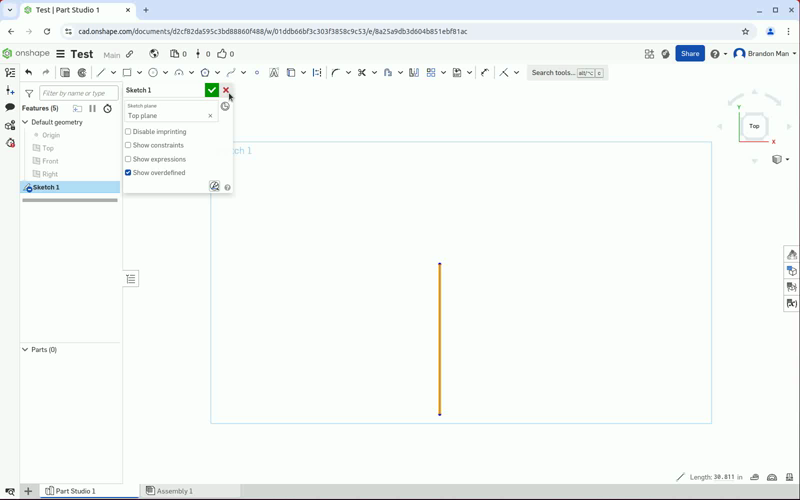
key(shift+h)
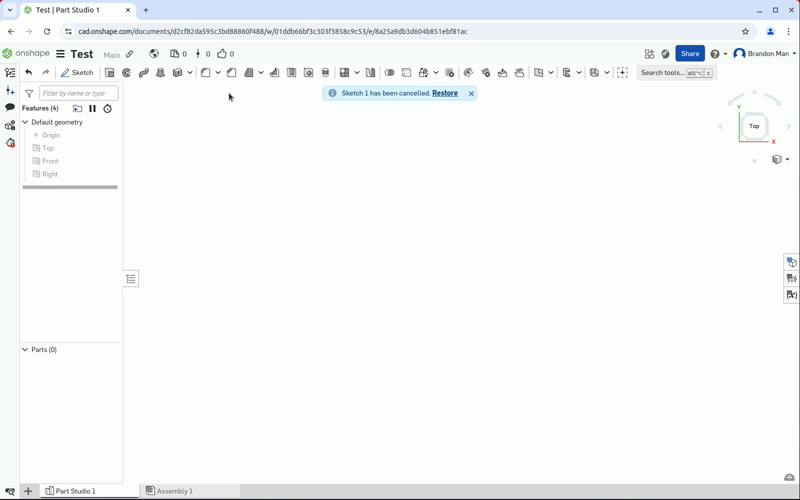
mouse_move(73, 352)
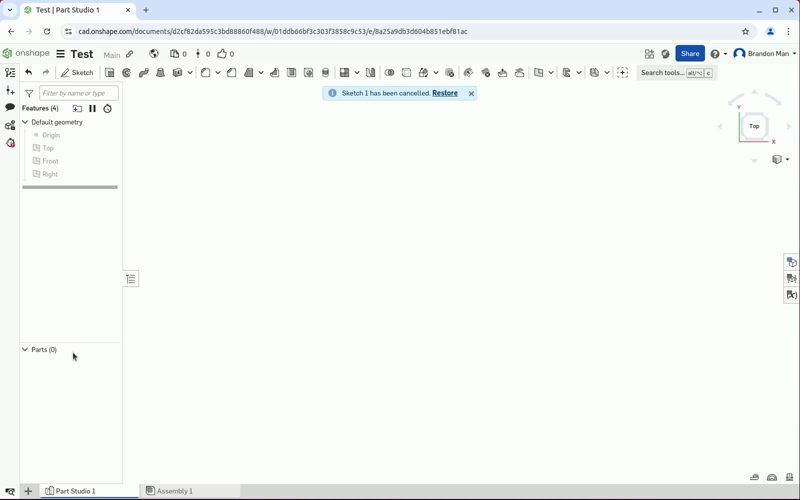
key(y)
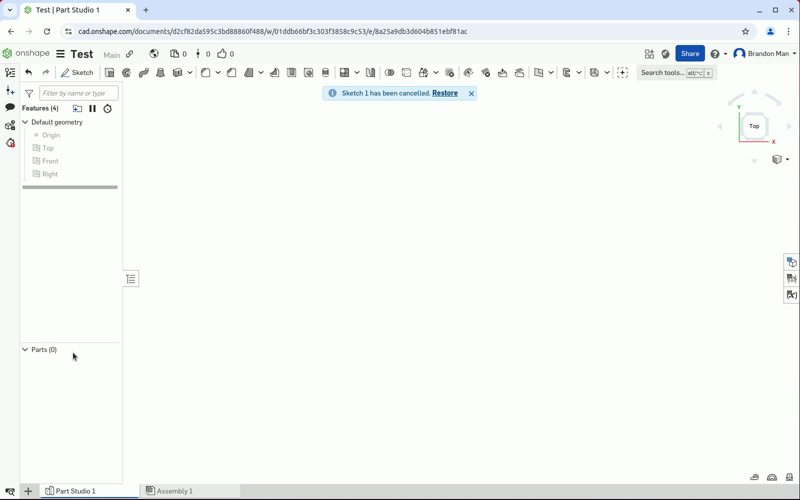
key(shift+p)
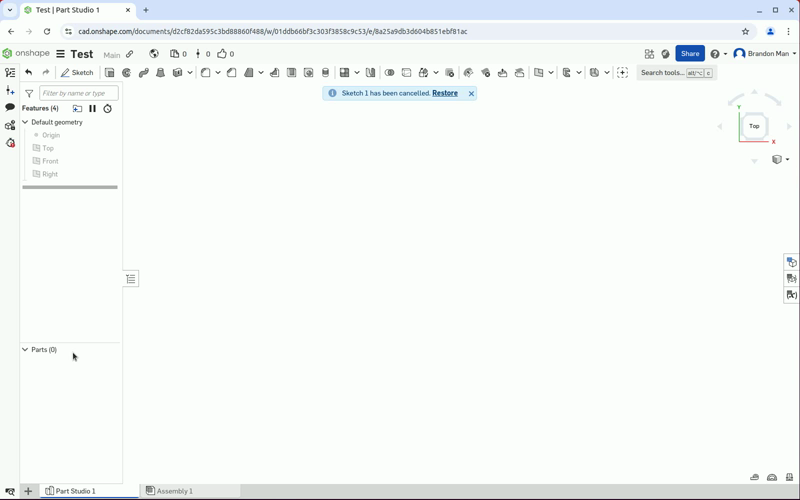
key(space)
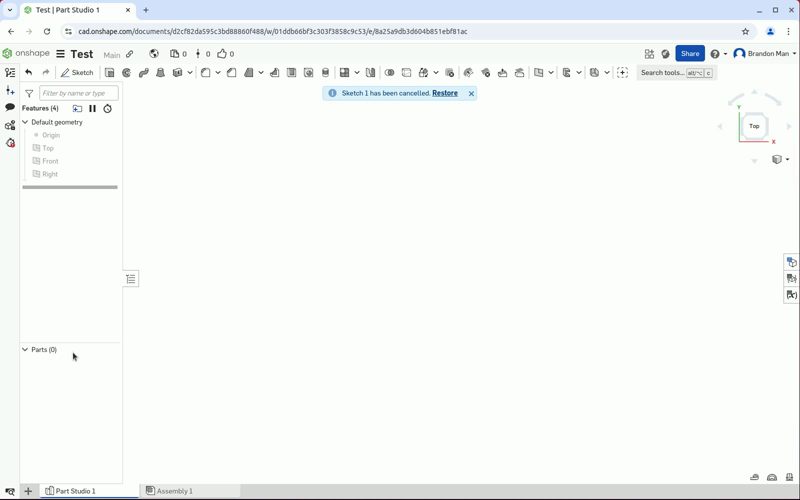
key_down(shift)
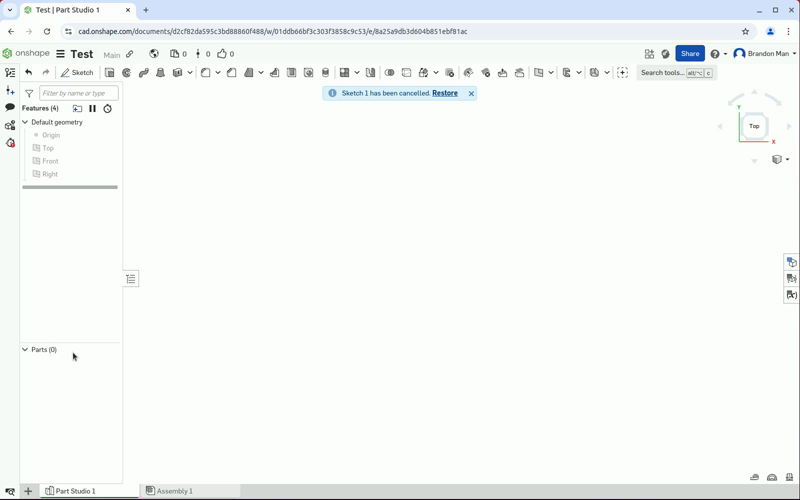
key(up)
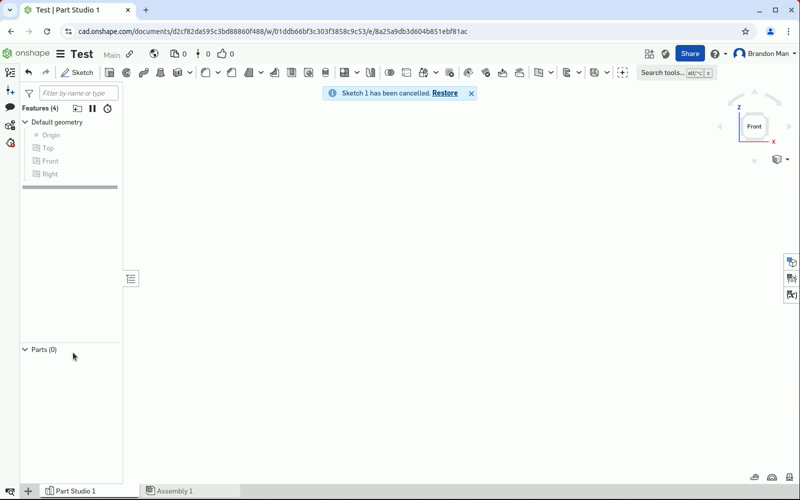
key_up(shift)
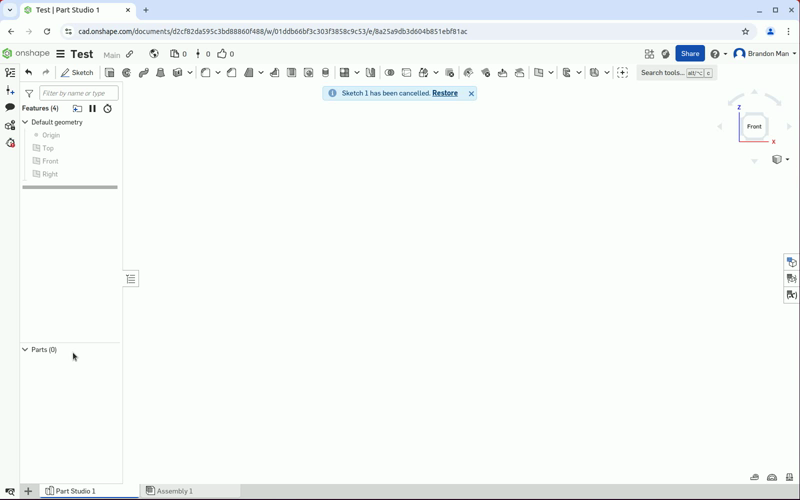
mouse_move(73, 352)
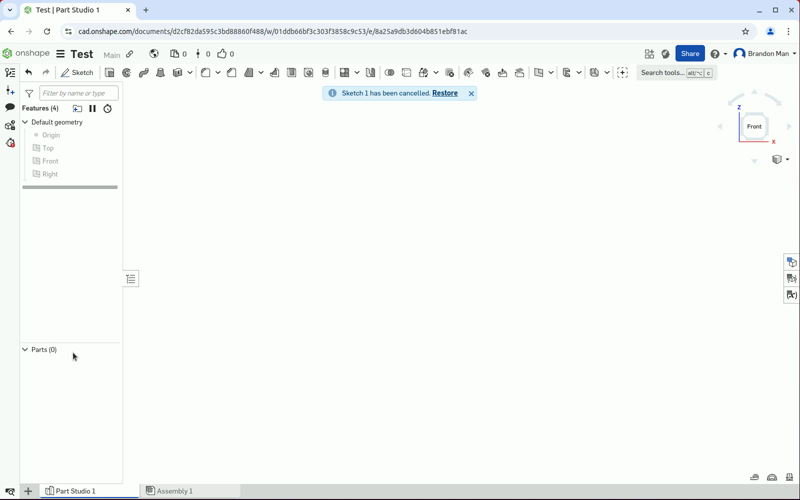
key(shift+y)
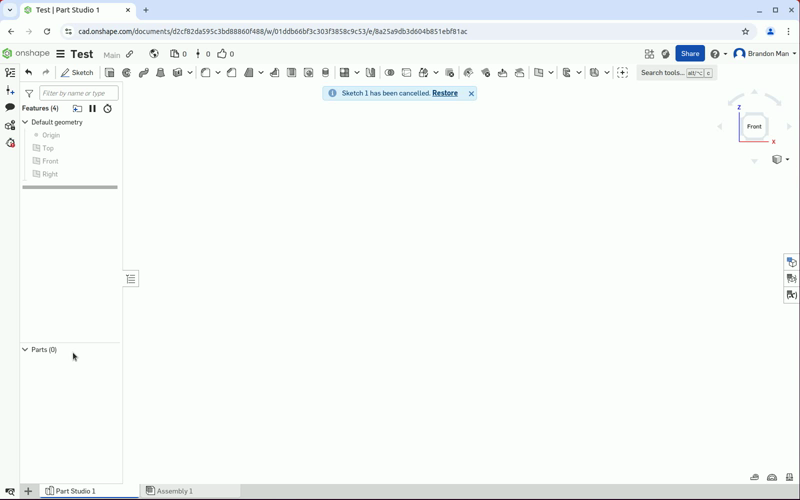
key(shift+s)
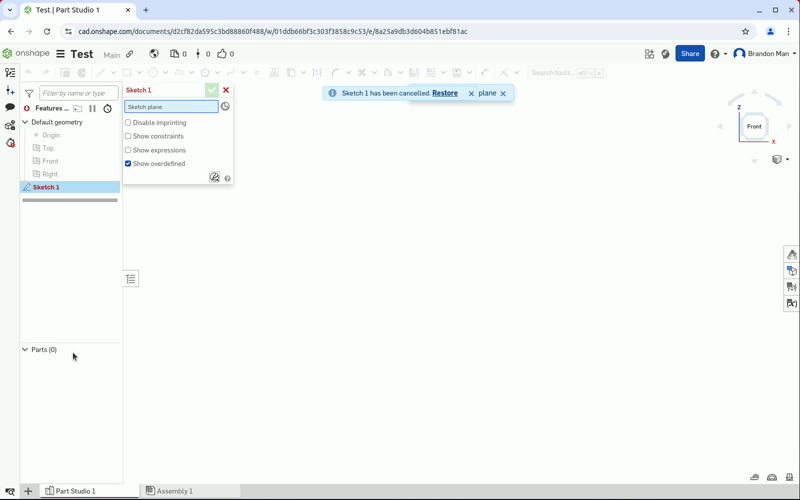
mouse_move(73, 163)
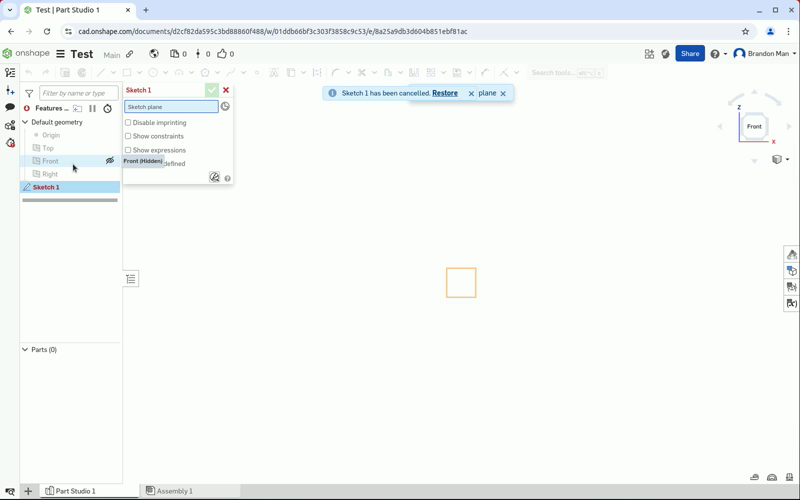
click(73, 163)
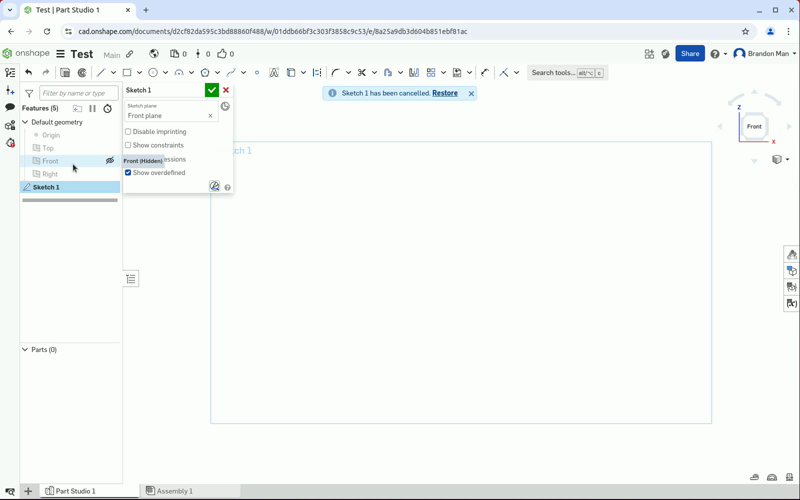
mouse_move(73, 352)
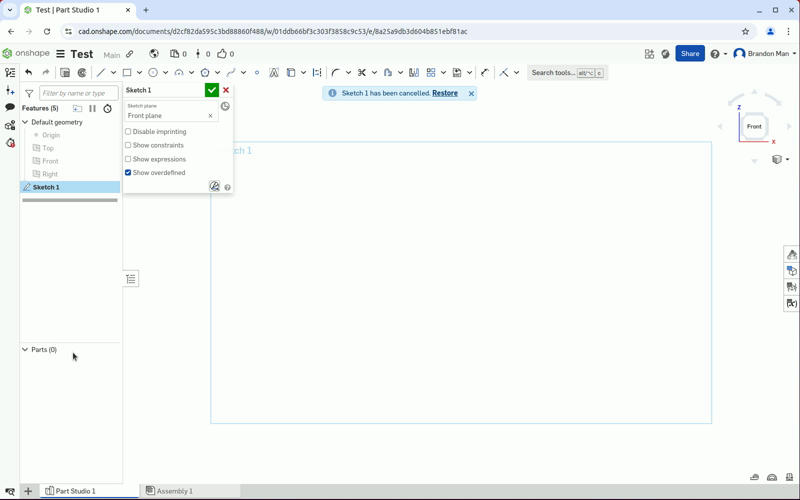
key(y)
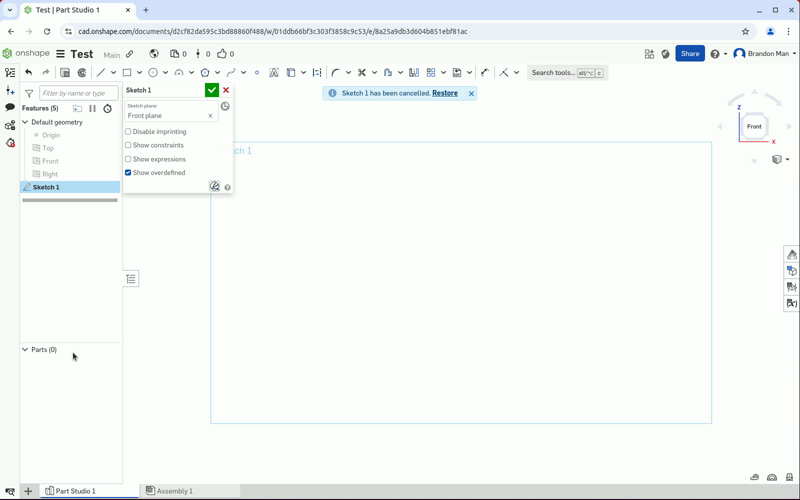
key(l)
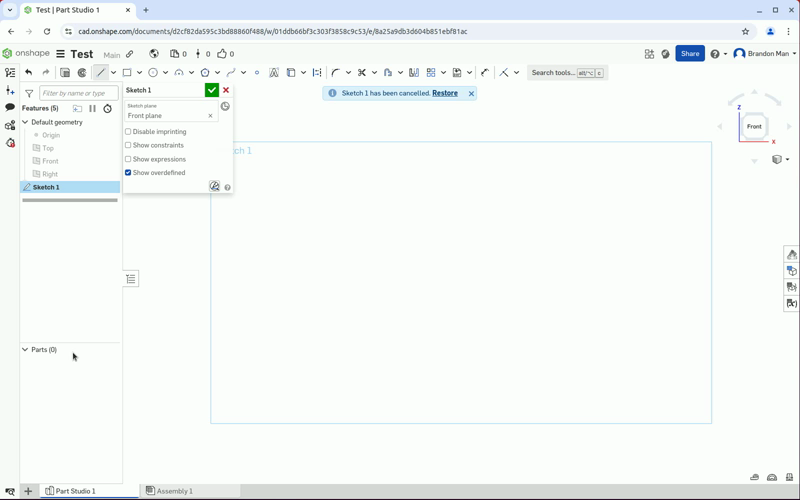
key_down(shift)
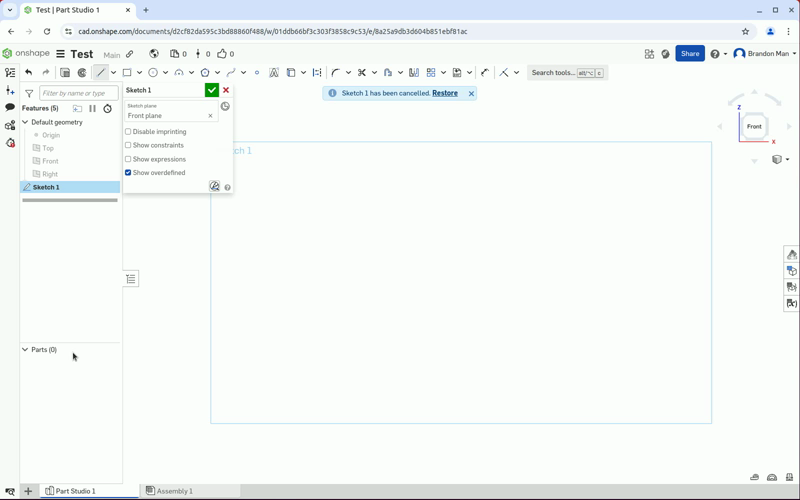
mouse_move(348, 316)
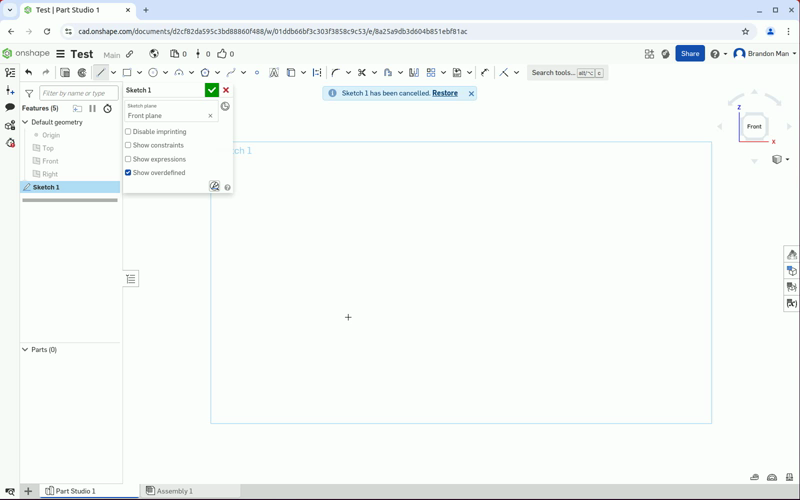
click(348, 316)
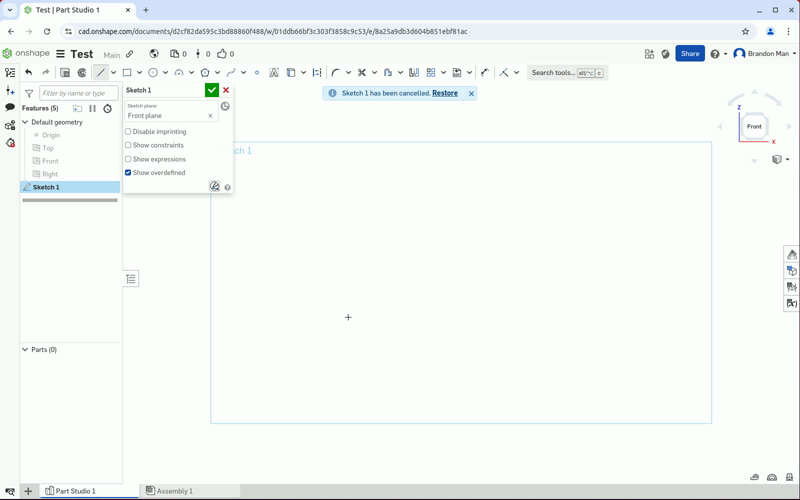
key_up(shift)
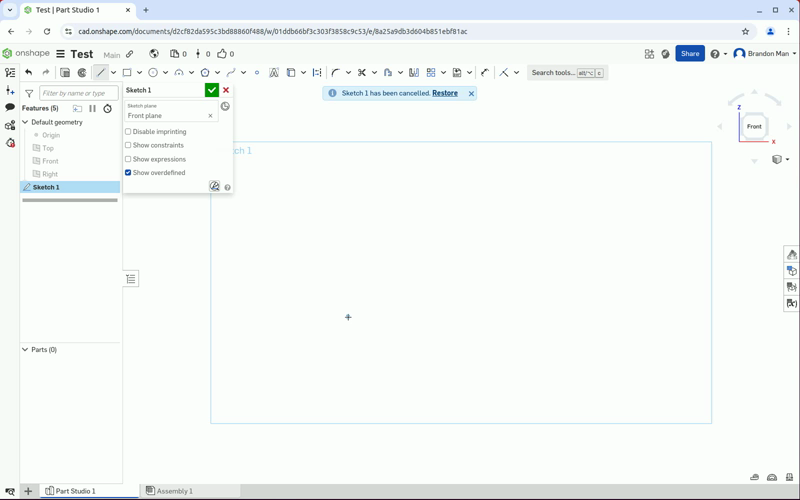
key_down(shift)
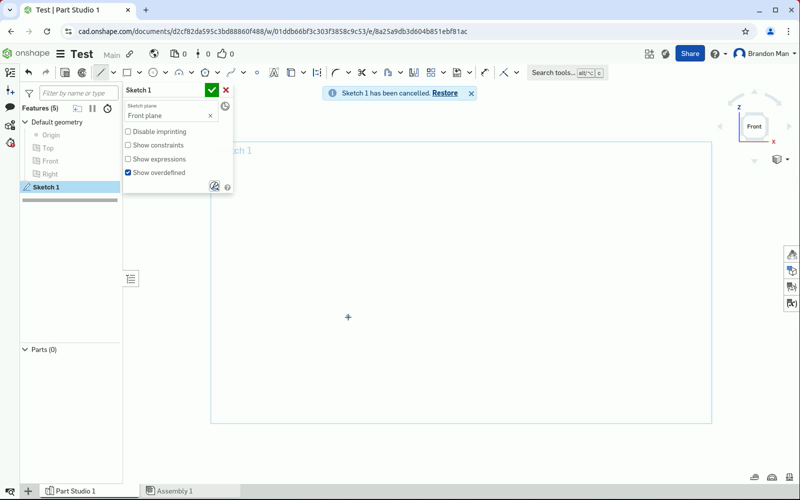
mouse_move(449, 316)
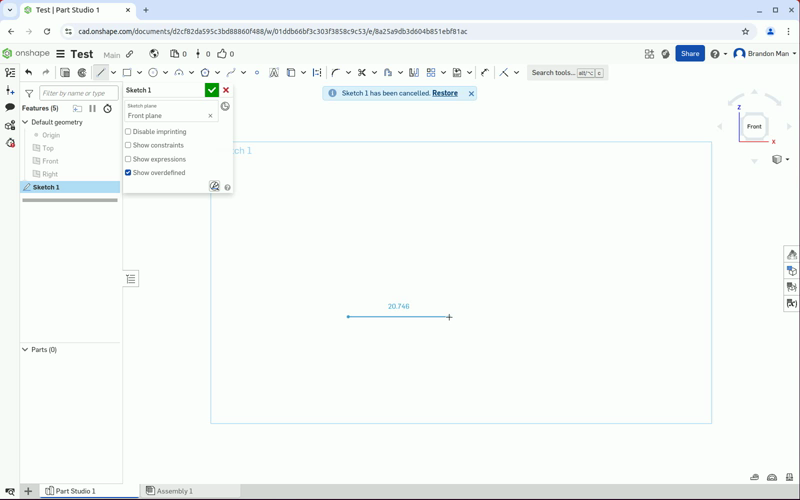
click(449, 316)
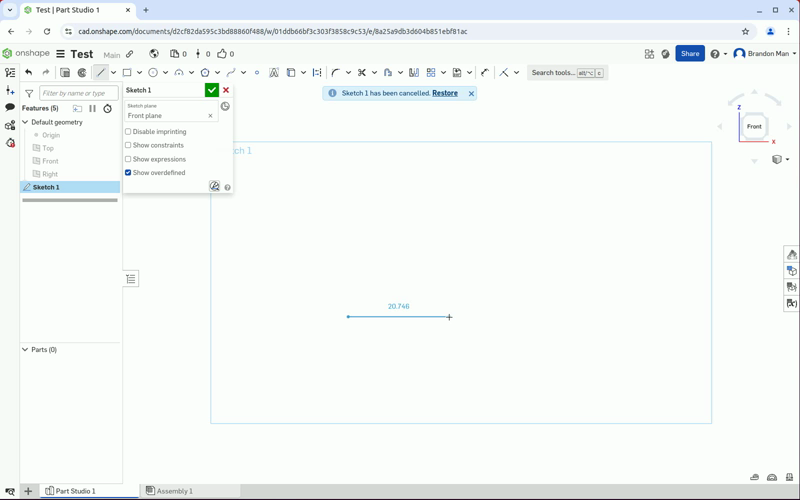
key_up(shift)
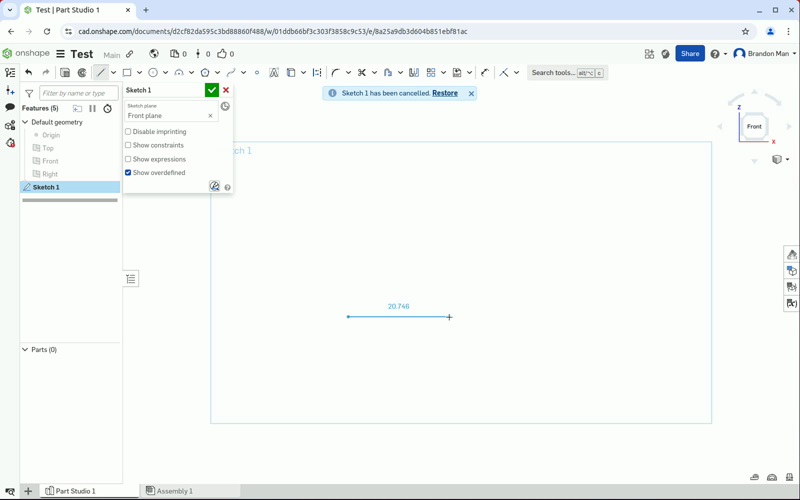
key_down(shift)
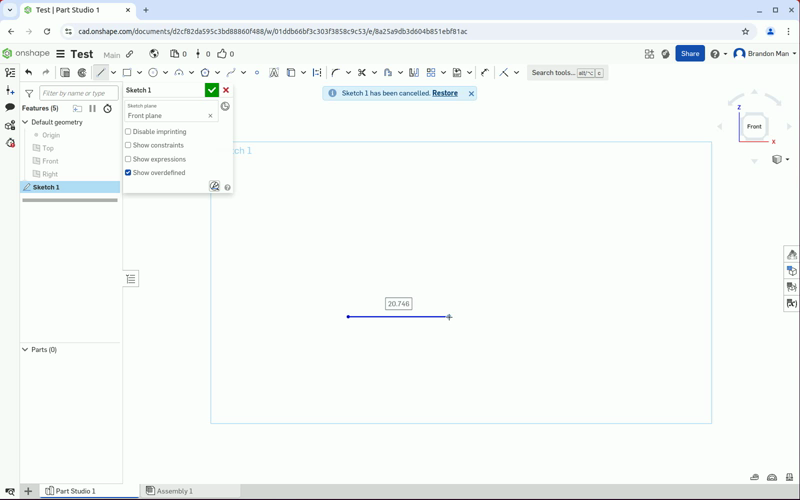
mouse_move(479, 316)
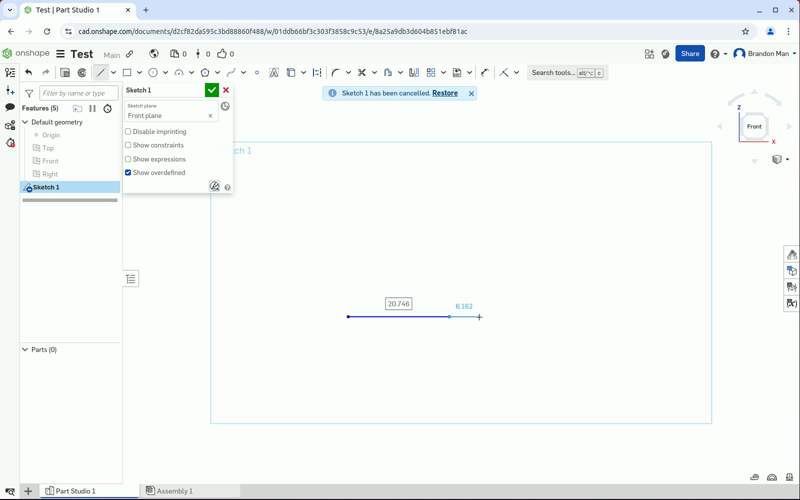
mouse_move(449, 345)
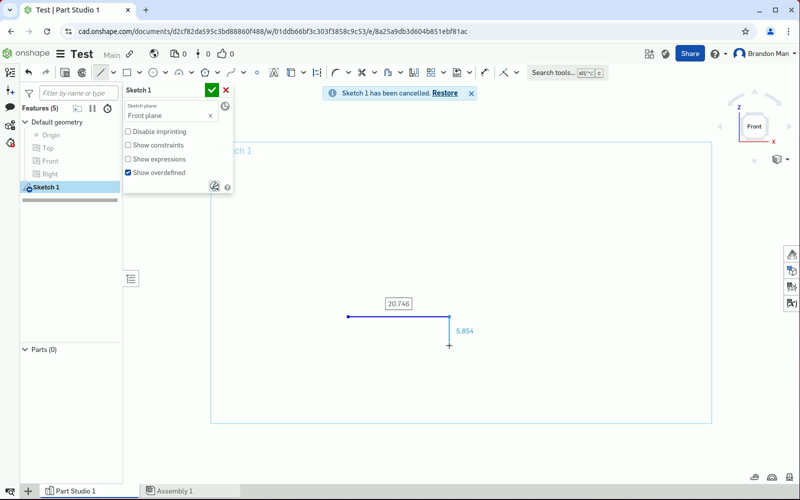
click(449, 345)
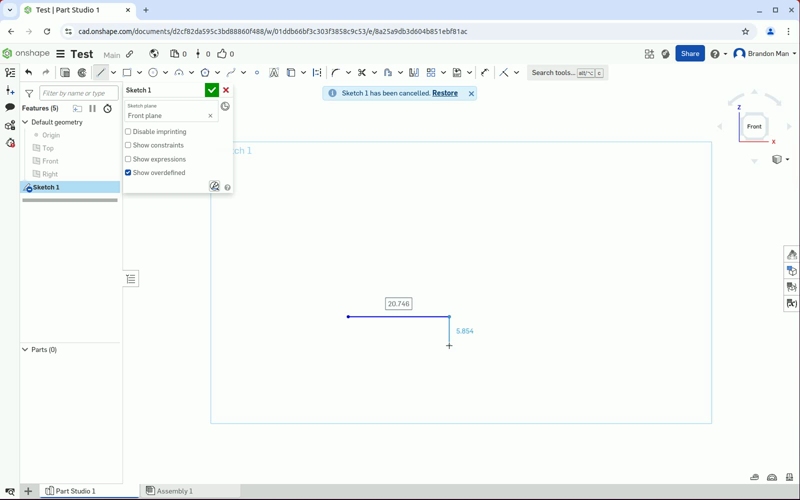
key_up(shift)
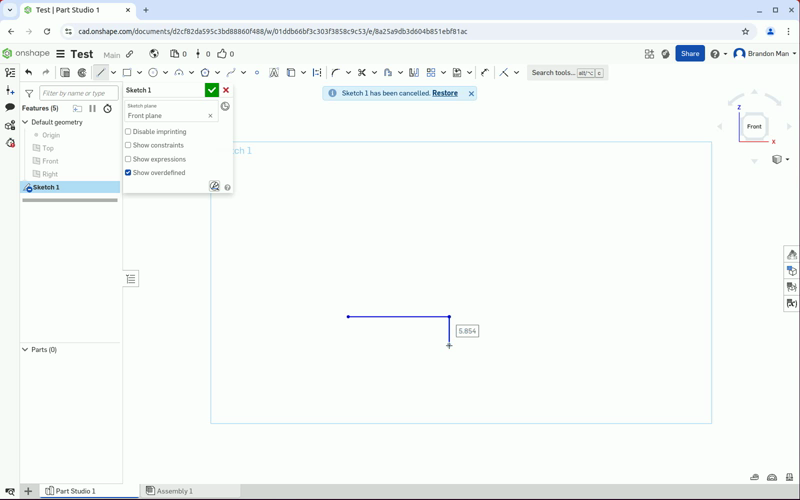
key_down(shift)
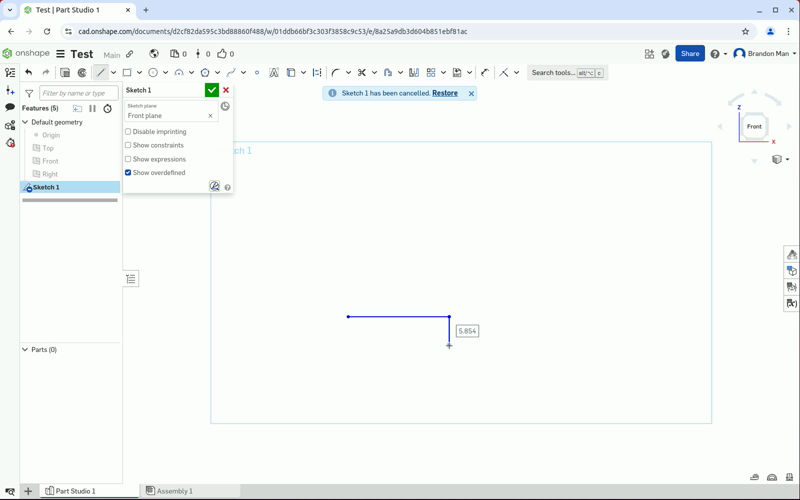
mouse_move(509, 345)
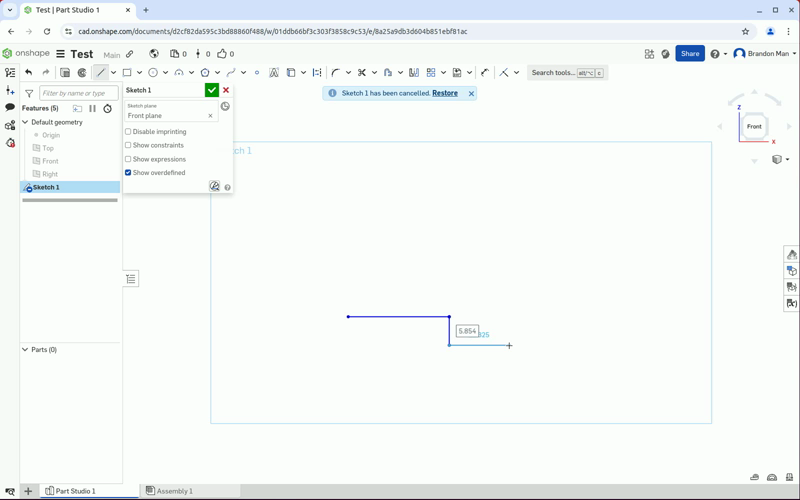
click(509, 345)
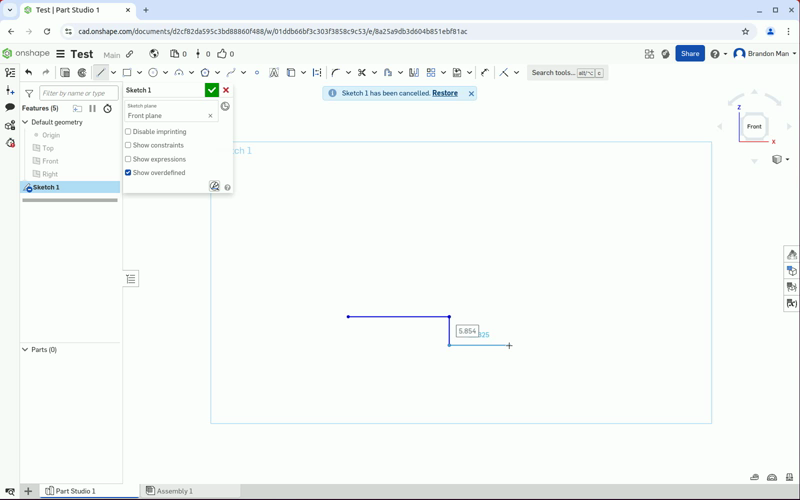
key_up(shift)
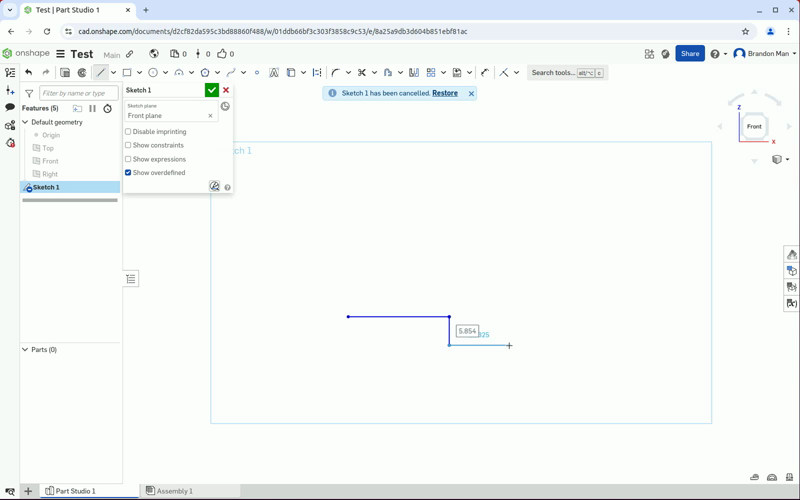
key_down(shift)
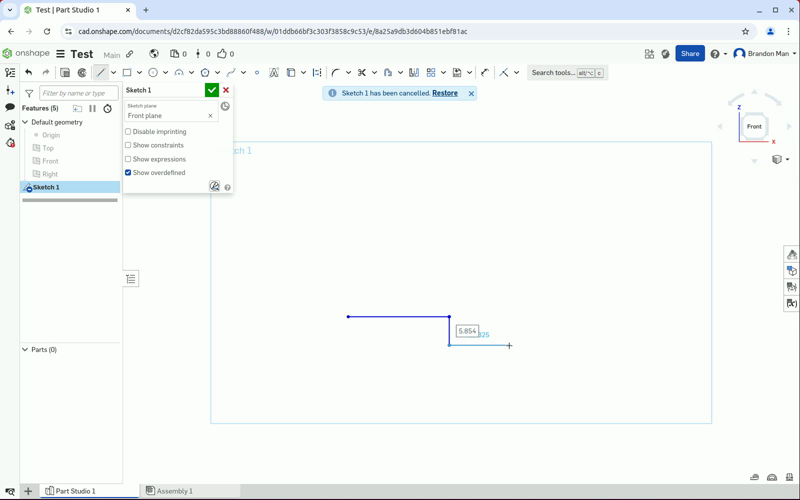
mouse_move(539, 345)
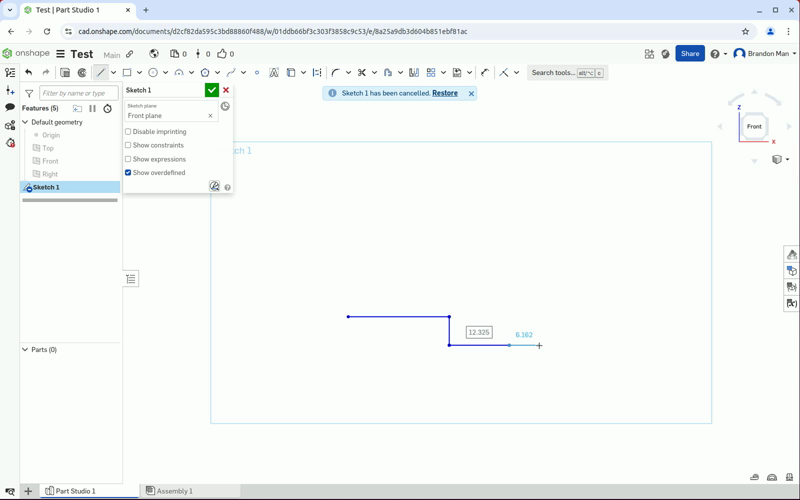
mouse_move(509, 394)
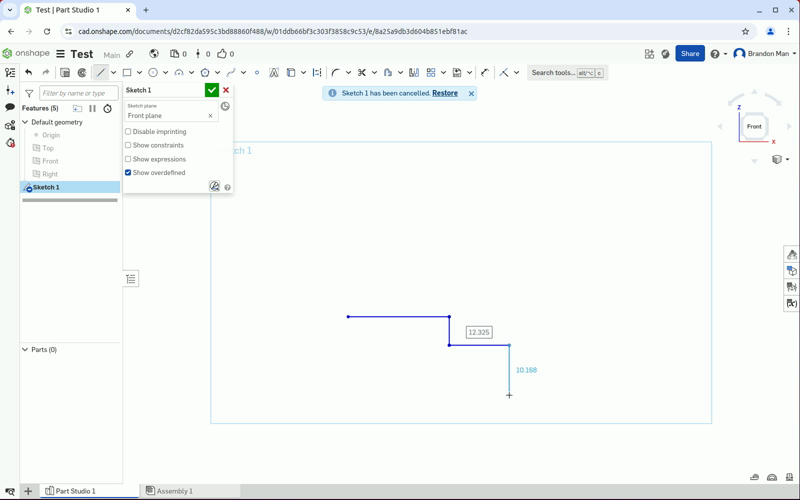
click(509, 394)
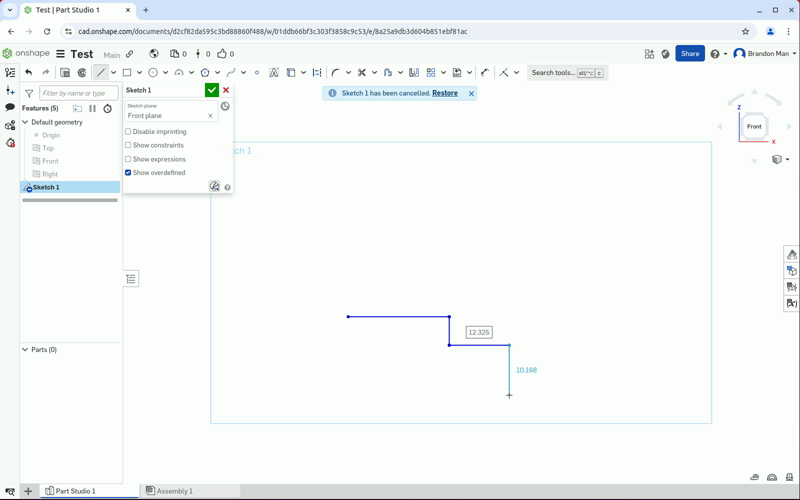
key_up(shift)
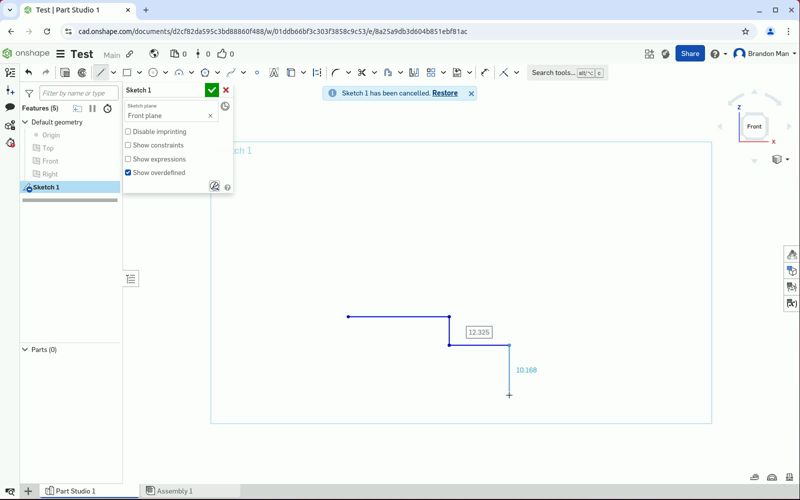
key_down(shift)
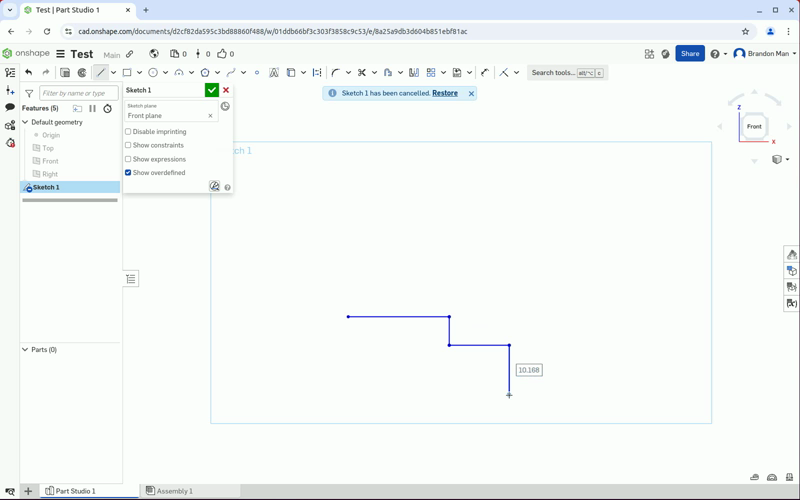
mouse_move(539, 394)
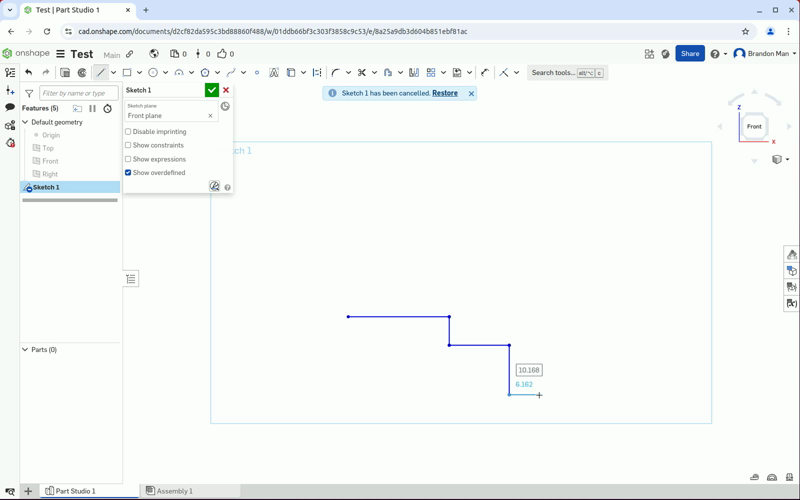
mouse_move(516, 394)
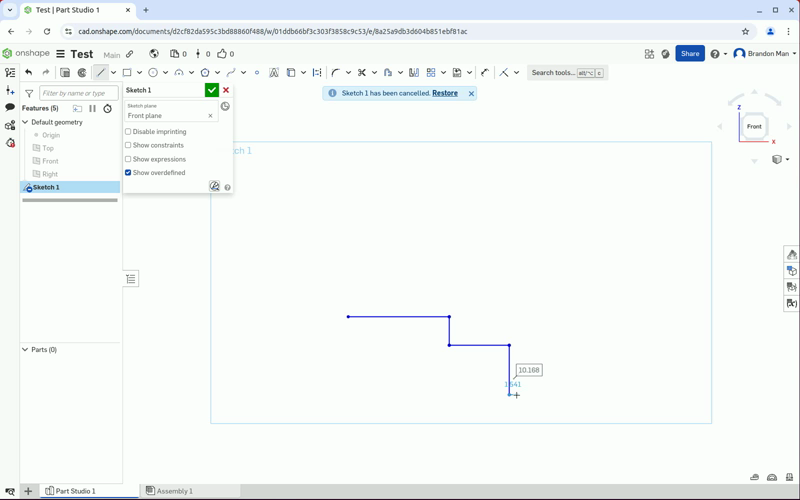
scroll(6)
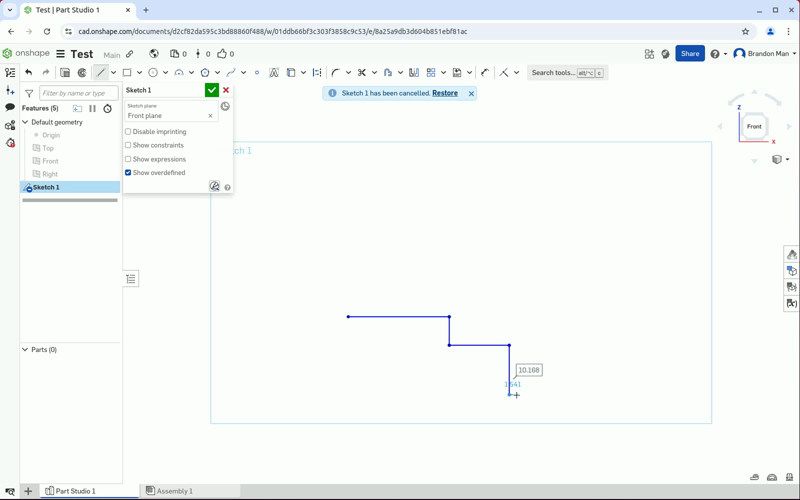
scroll(6)
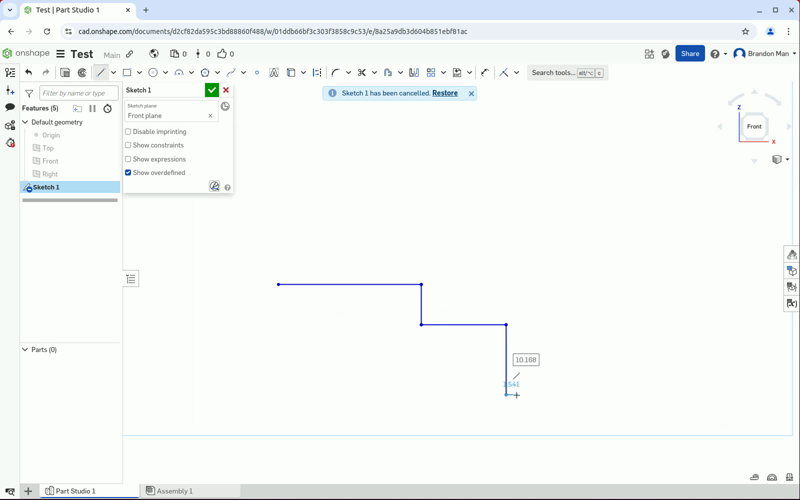
scroll(6)
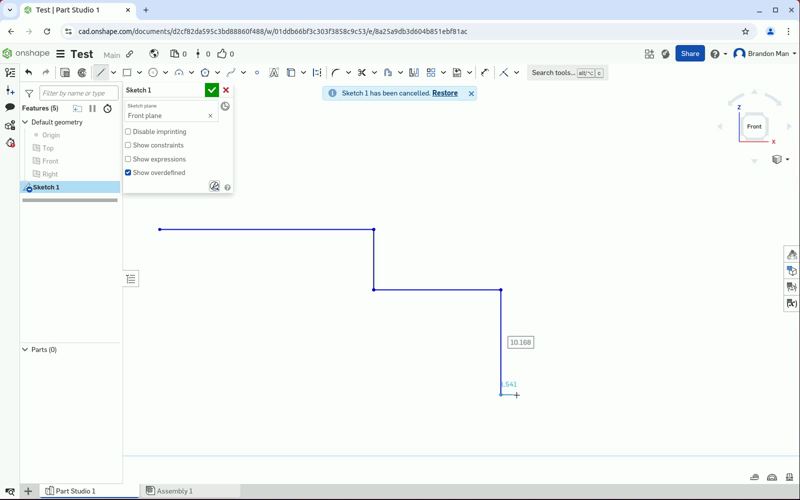
scroll(6)
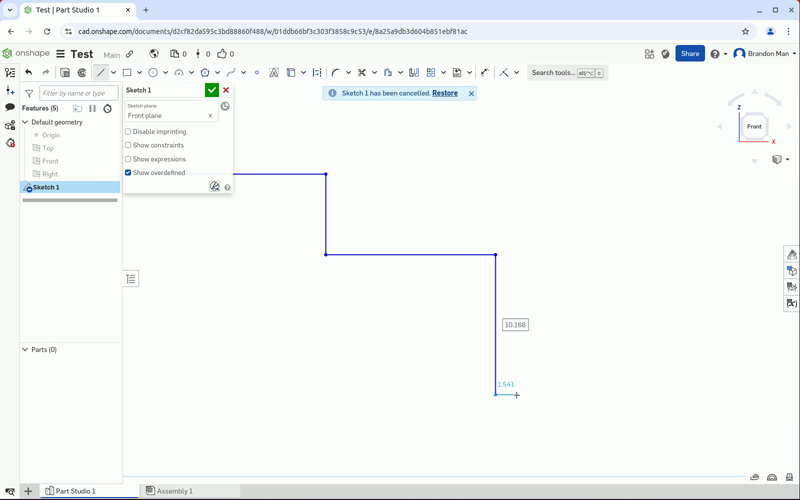
scroll(6)
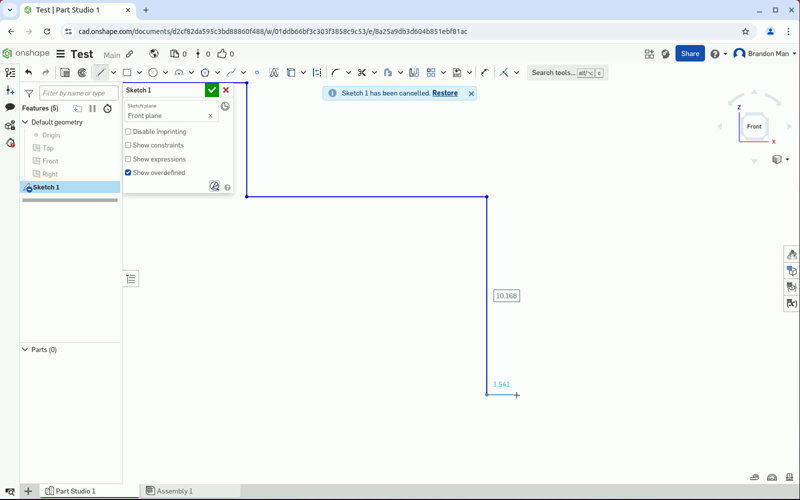
scroll(6)
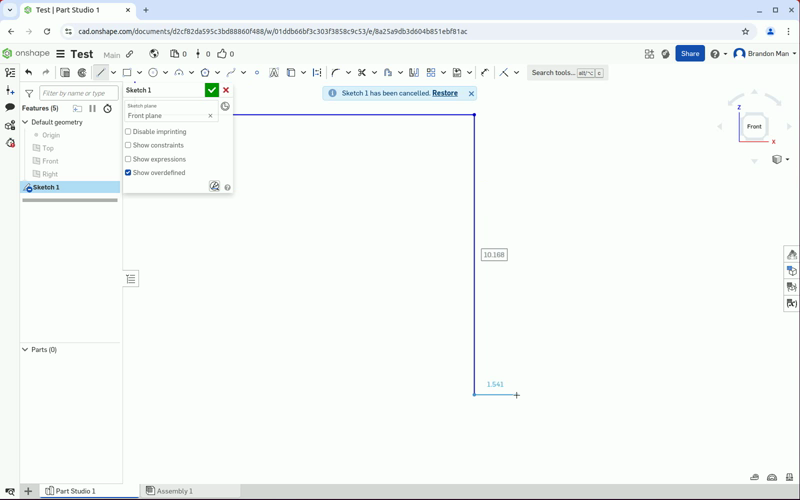
scroll(6)
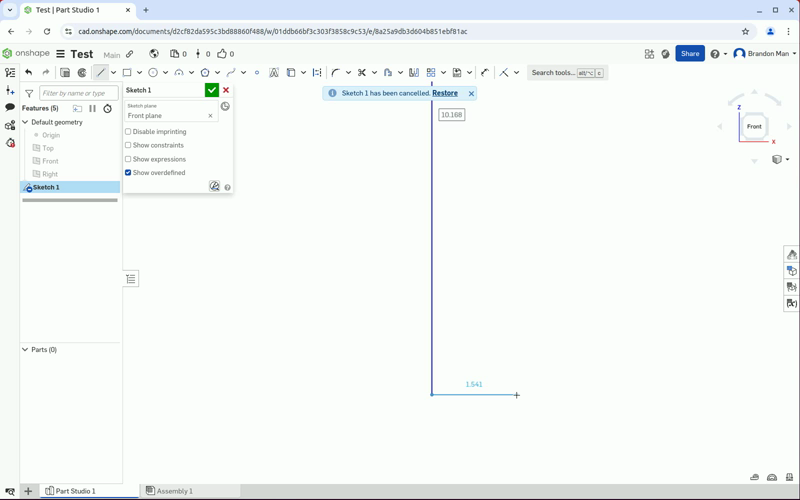
click(516, 394)
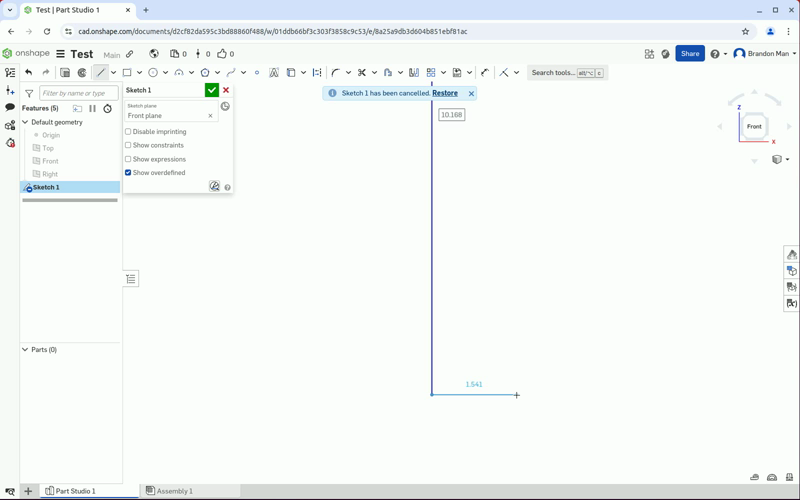
scroll(-6)
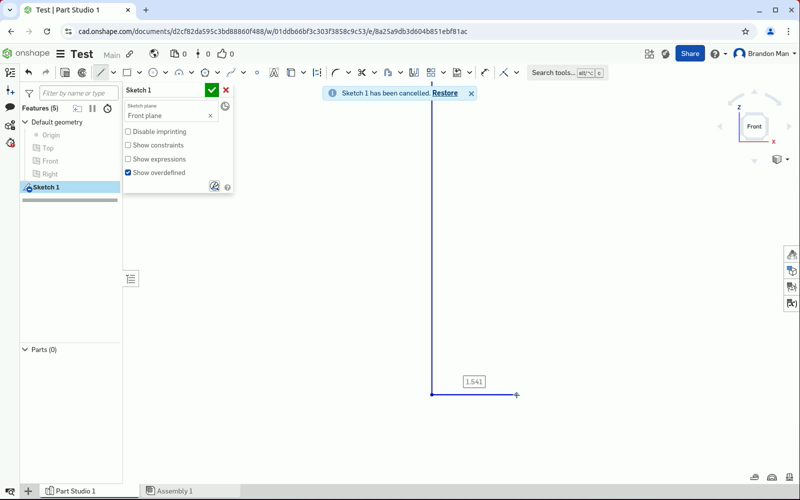
scroll(-6)
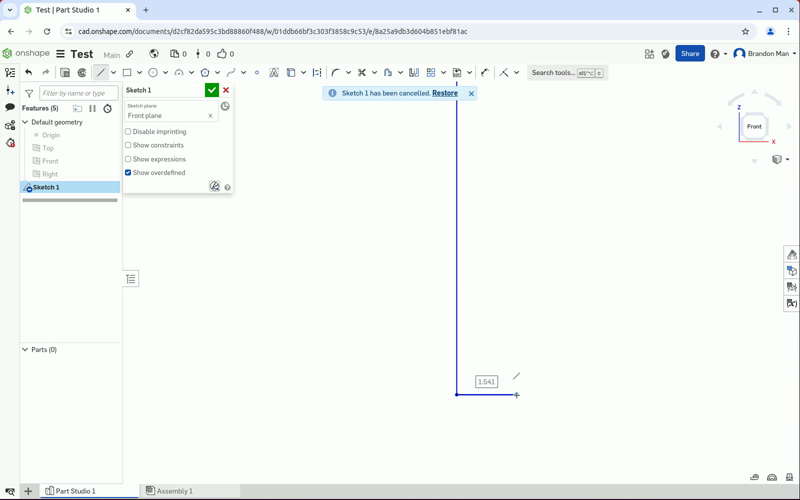
scroll(-6)
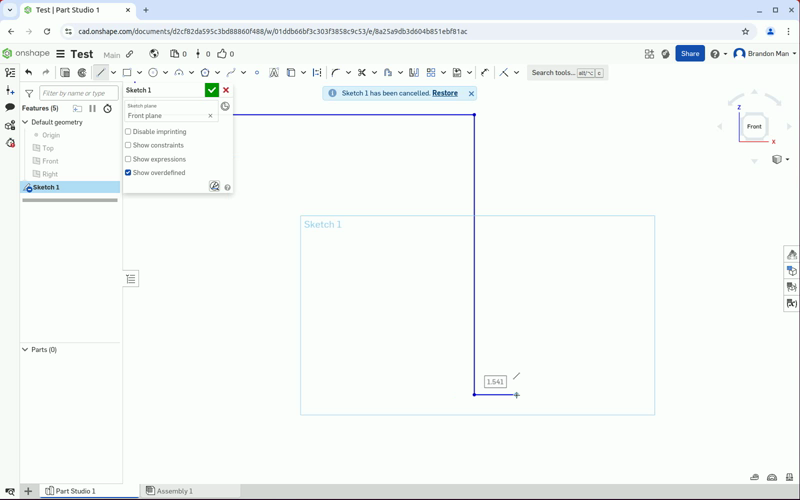
scroll(-6)
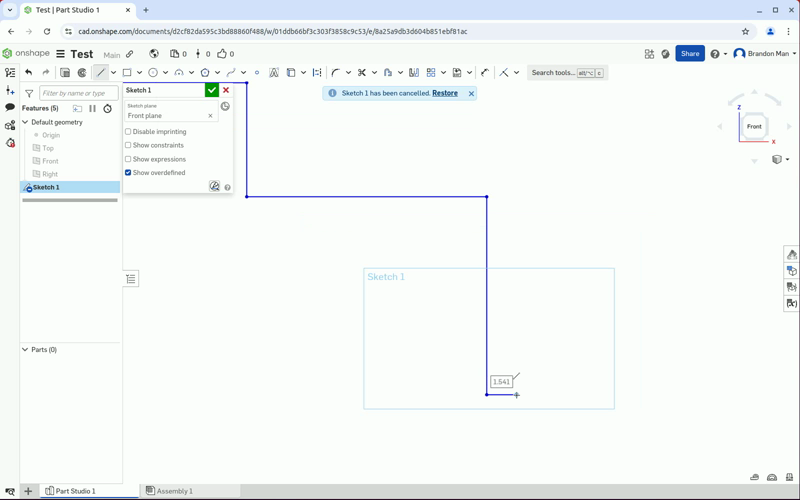
scroll(-6)
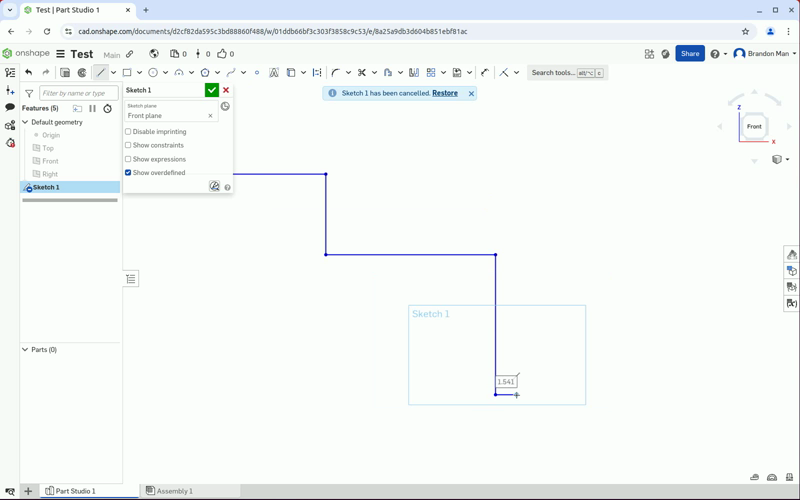
scroll(-6)
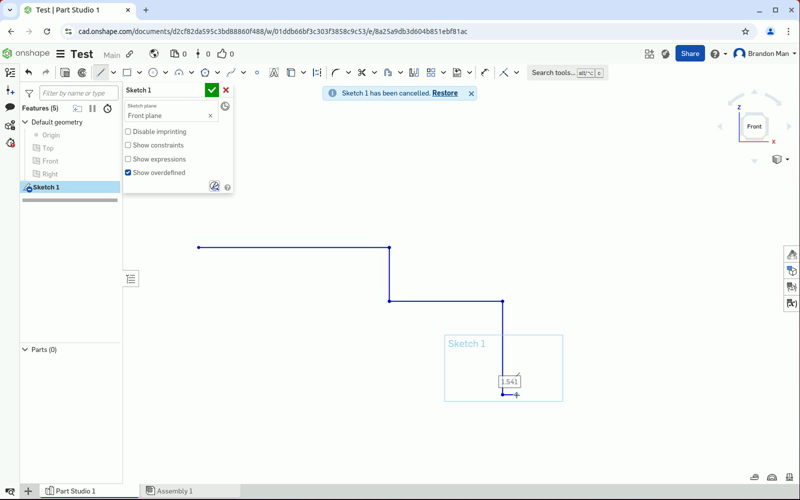
scroll(-6)
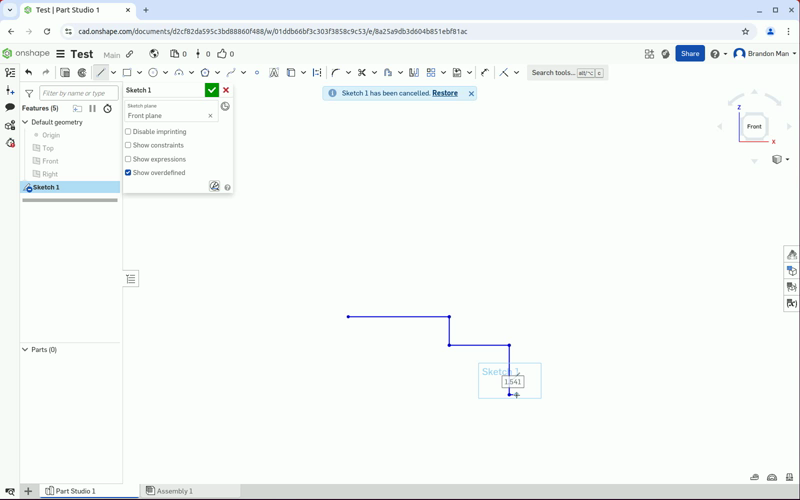
key_up(shift)
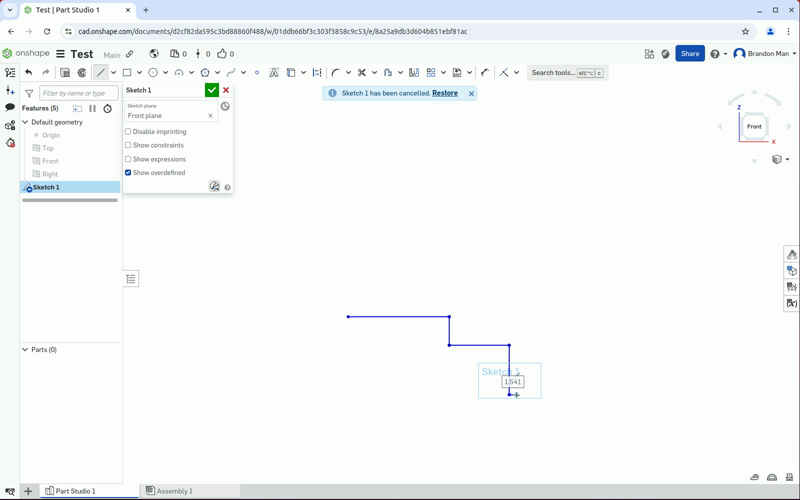
key_down(shift)
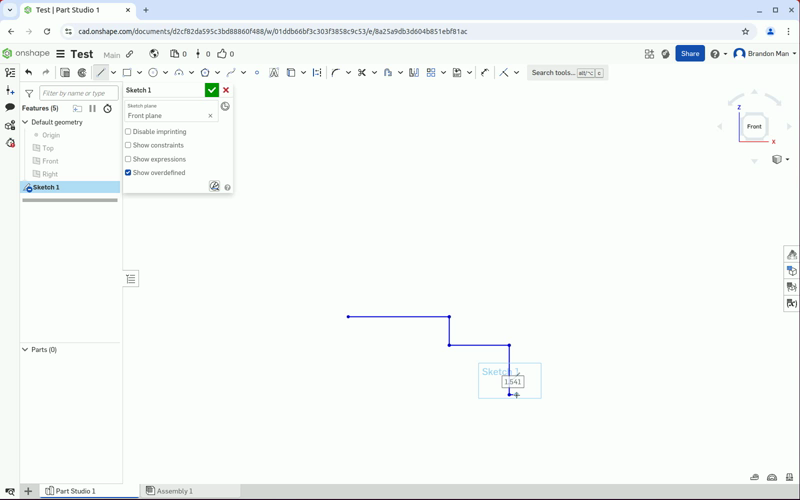
mouse_move(546, 394)
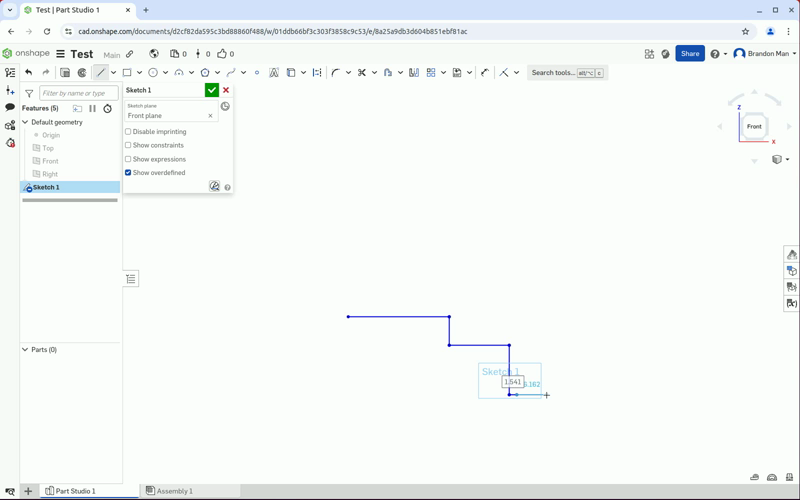
mouse_move(516, 339)
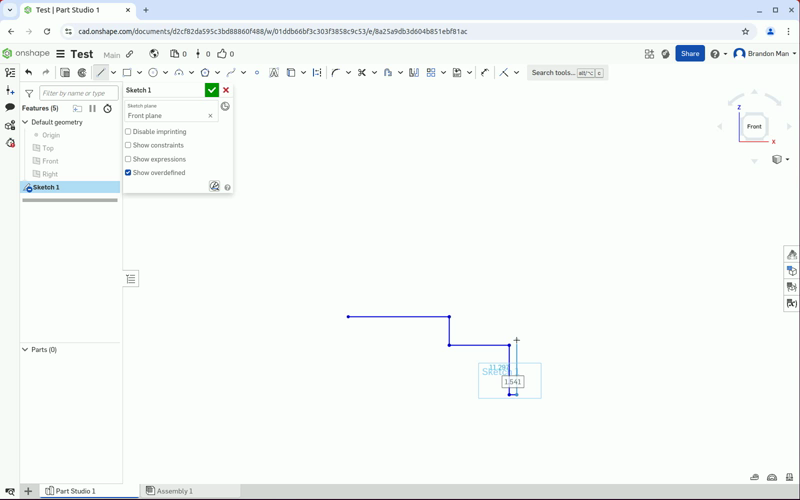
click(516, 339)
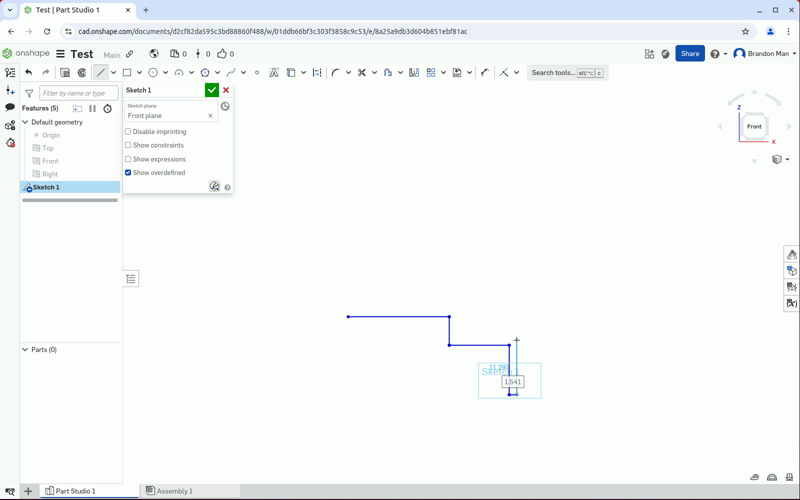
key_up(shift)
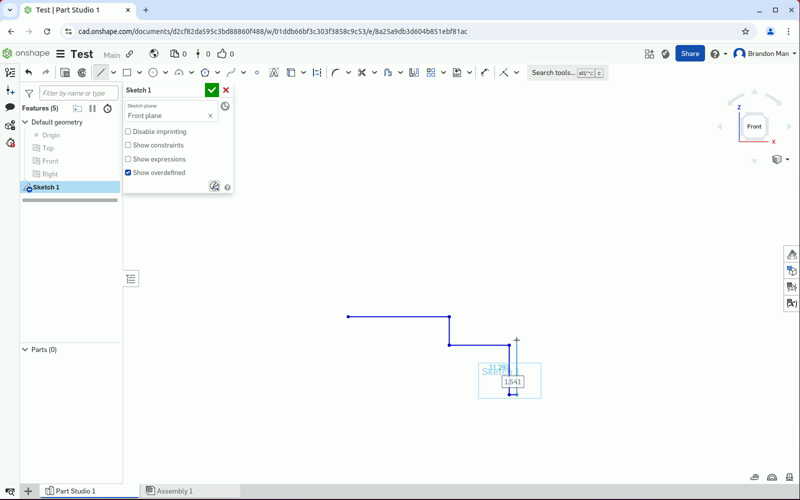
key_down(shift)
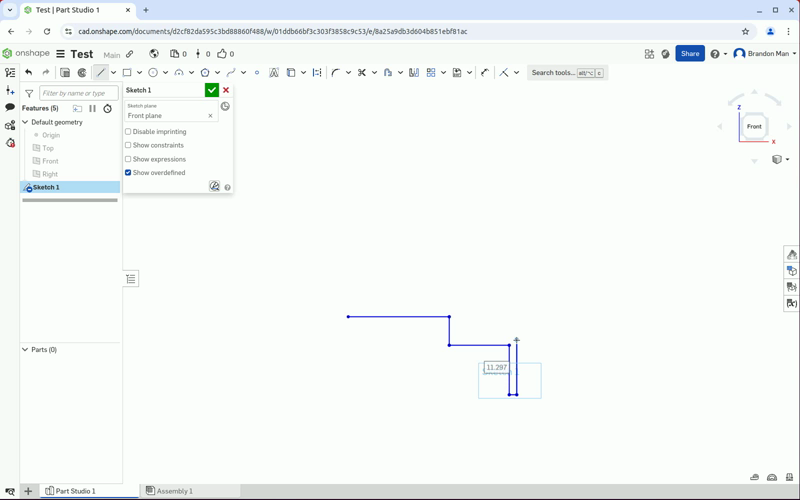
mouse_move(546, 339)
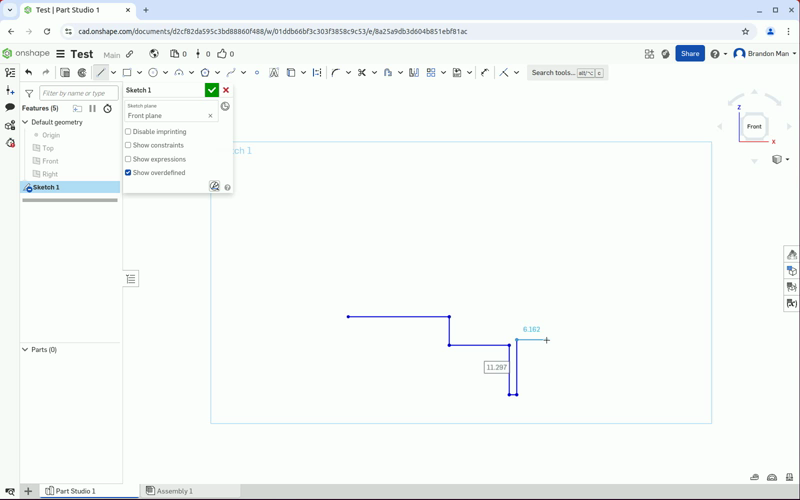
mouse_move(459, 339)
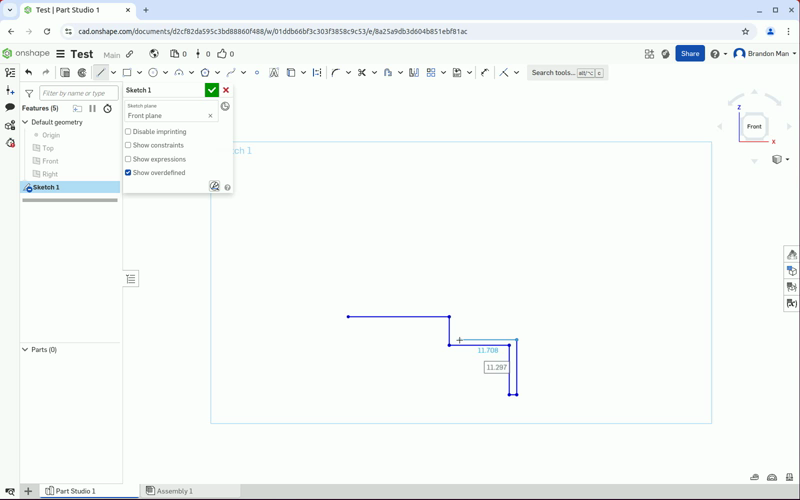
click(459, 339)
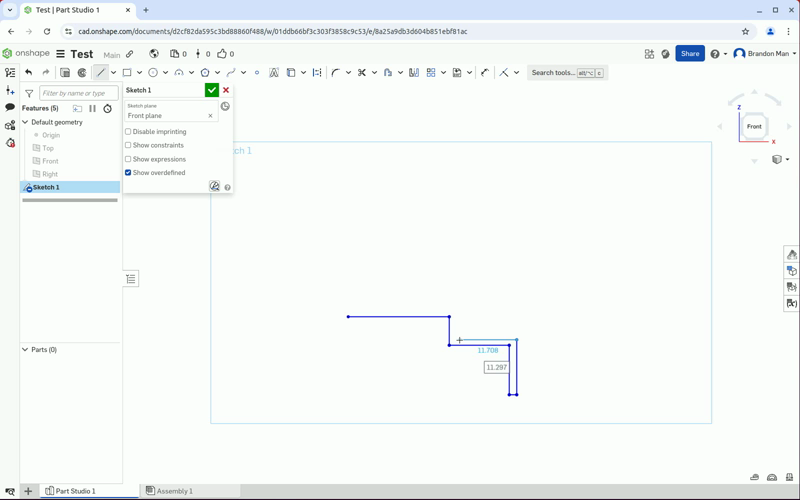
key_up(shift)
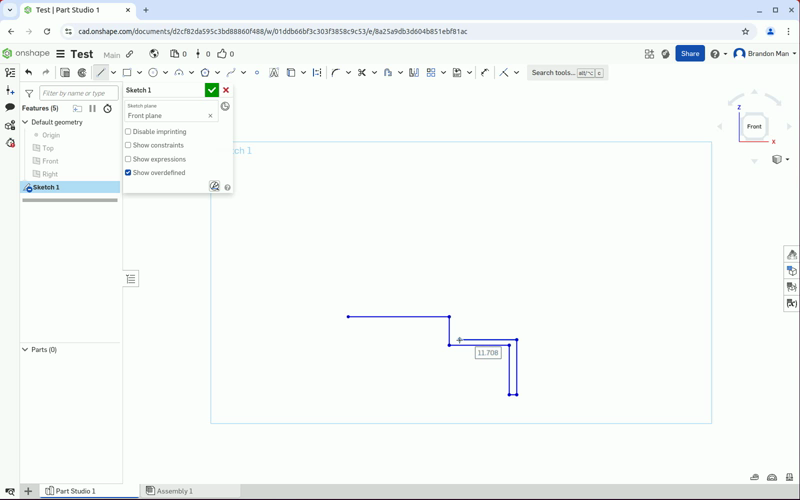
key_down(shift)
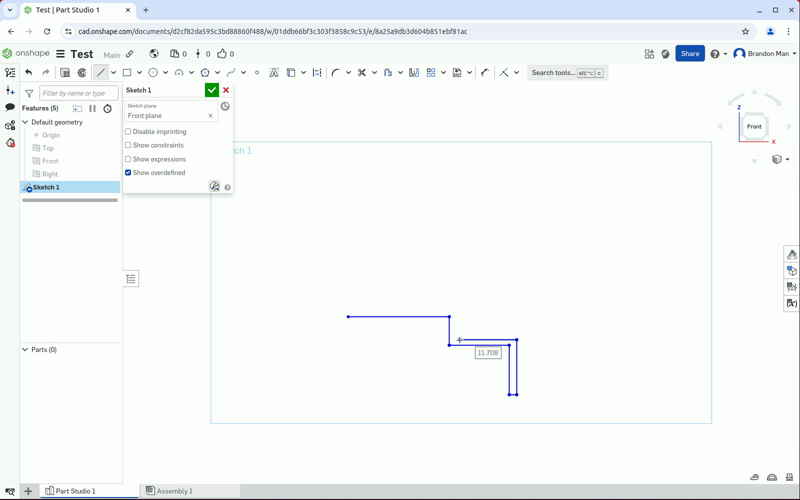
mouse_move(489, 339)
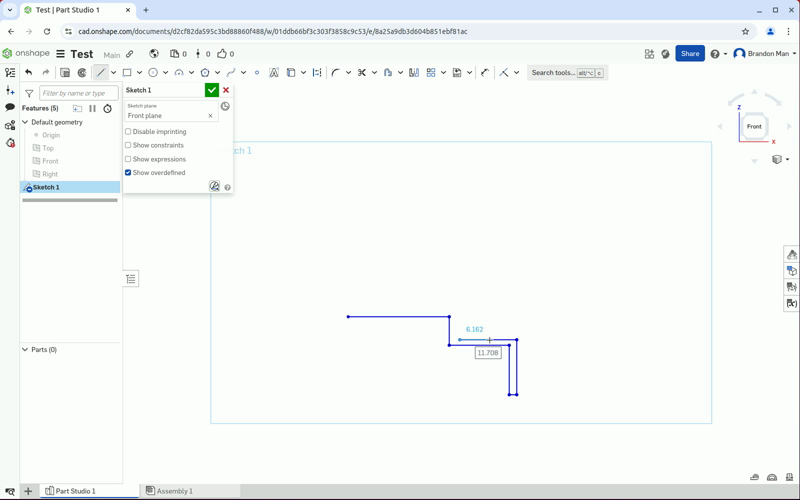
mouse_move(459, 283)
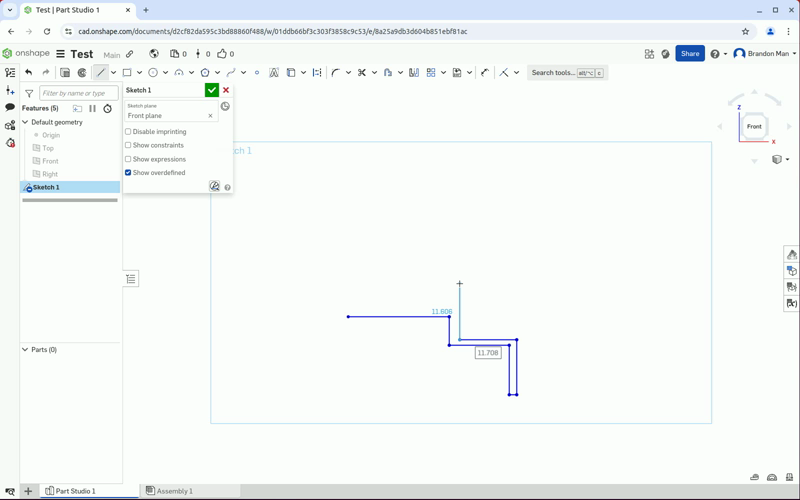
click(459, 283)
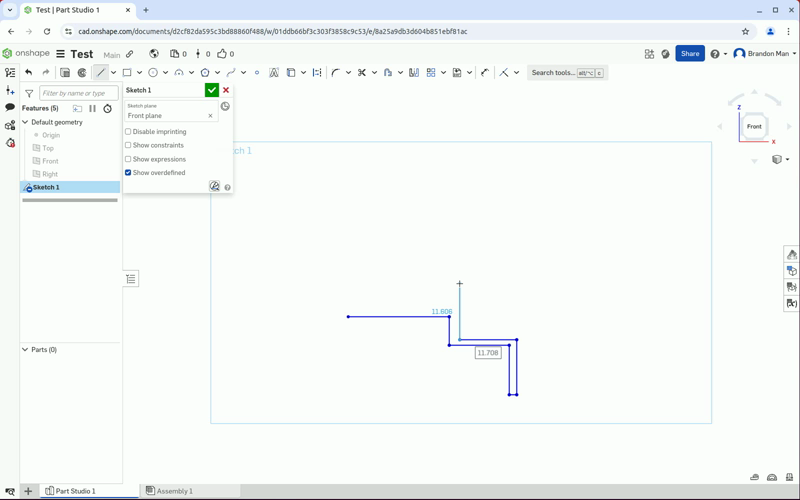
key_up(shift)
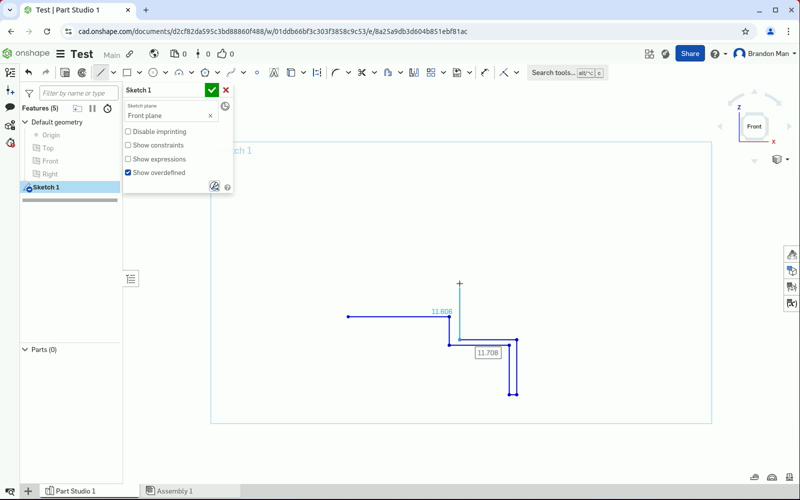
key_down(shift)
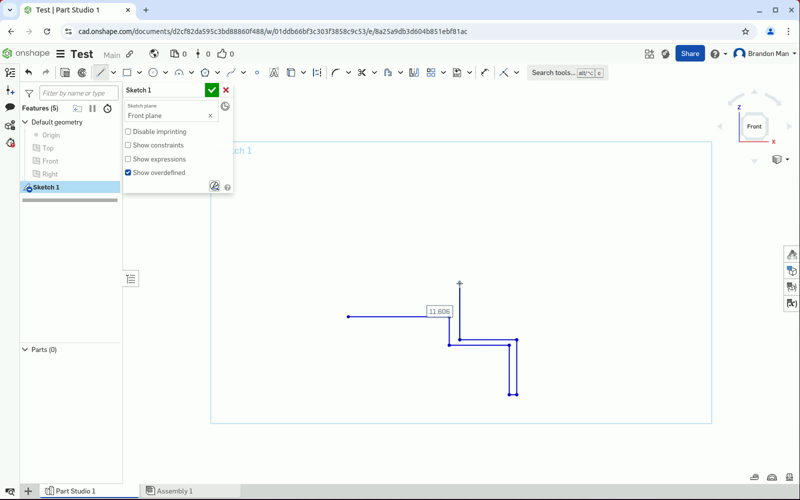
mouse_move(348, 283)
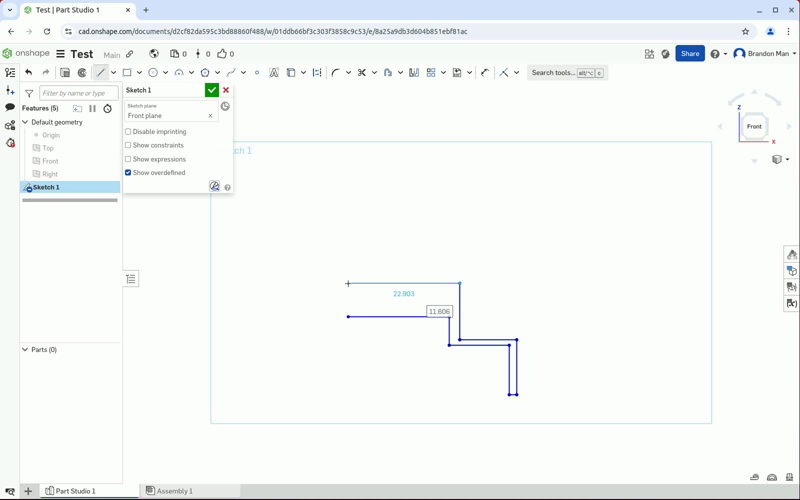
click(348, 283)
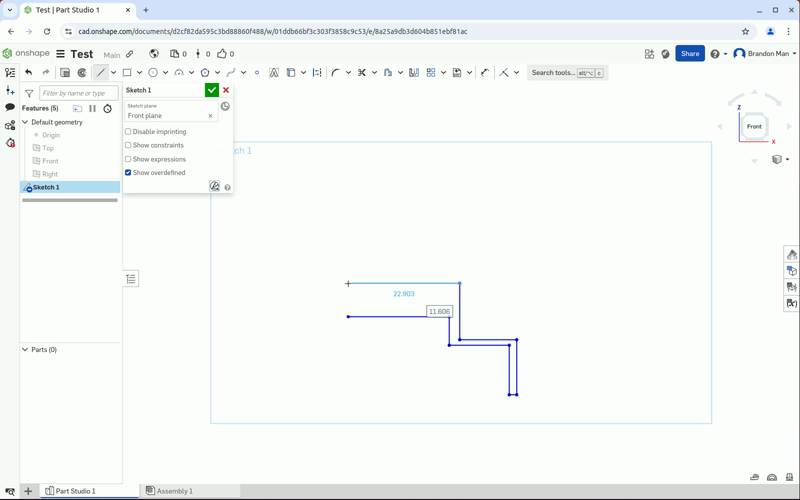
key_up(shift)
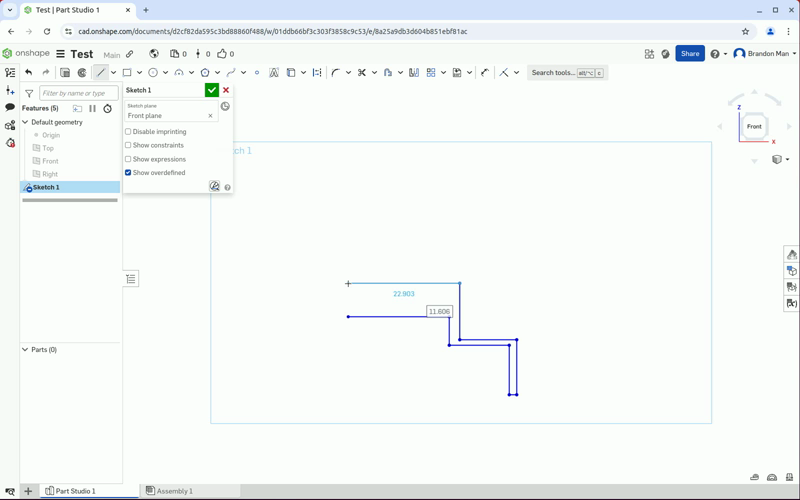
mouse_move(378, 283)
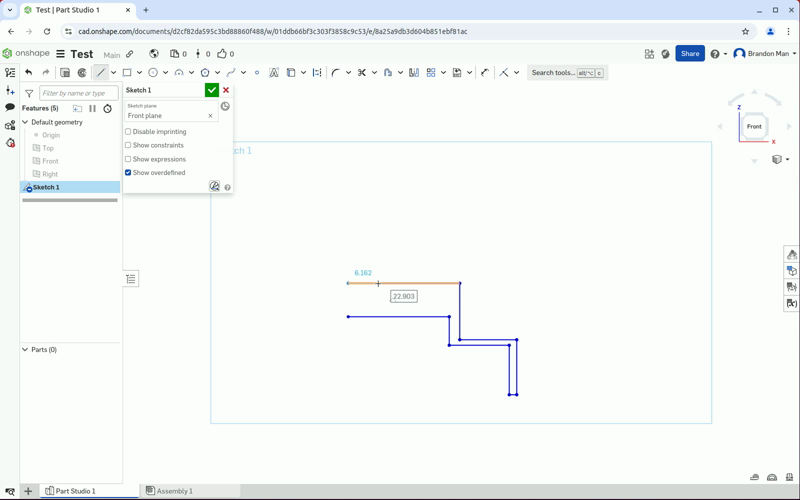
key_down(shift)
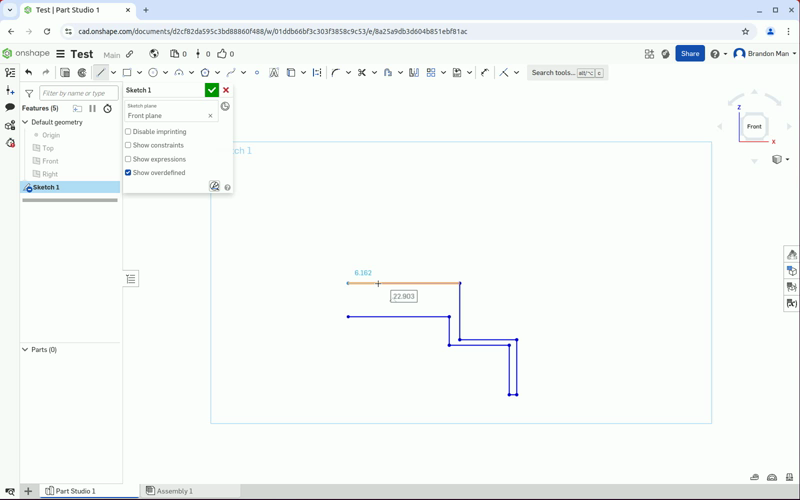
mouse_move(348, 316)
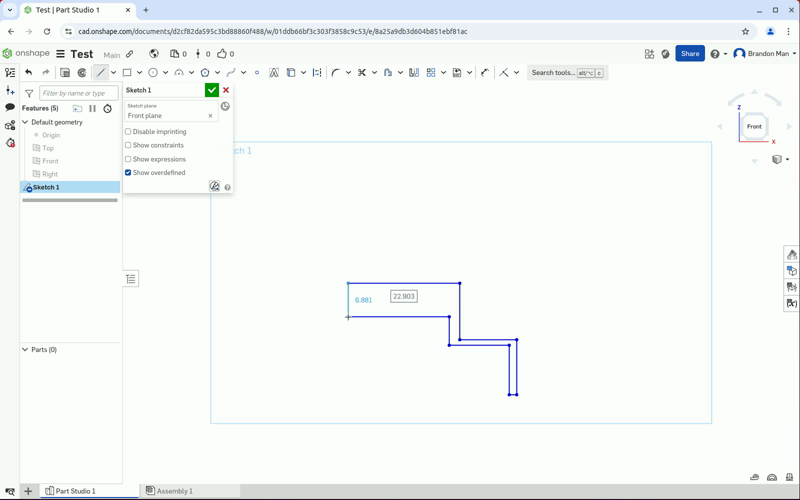
key_up(shift)
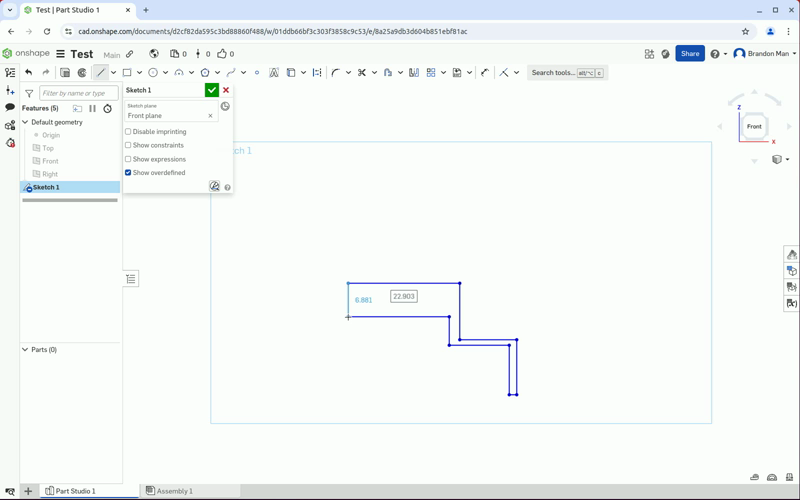
click(348, 316)
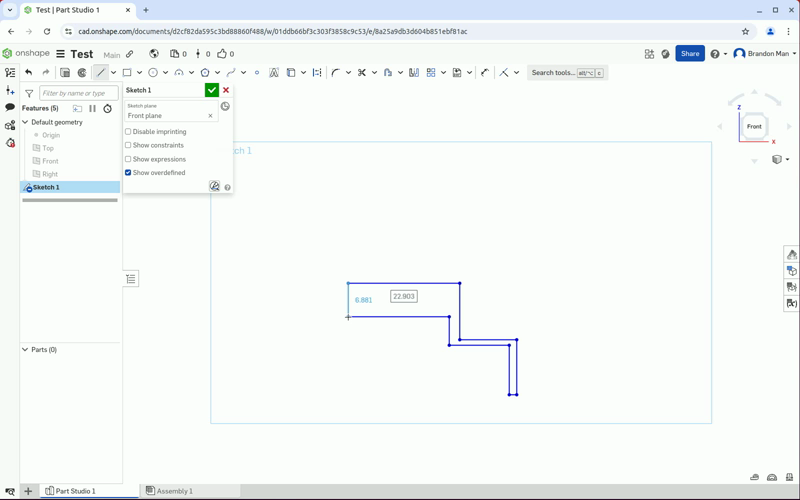
key(esc)
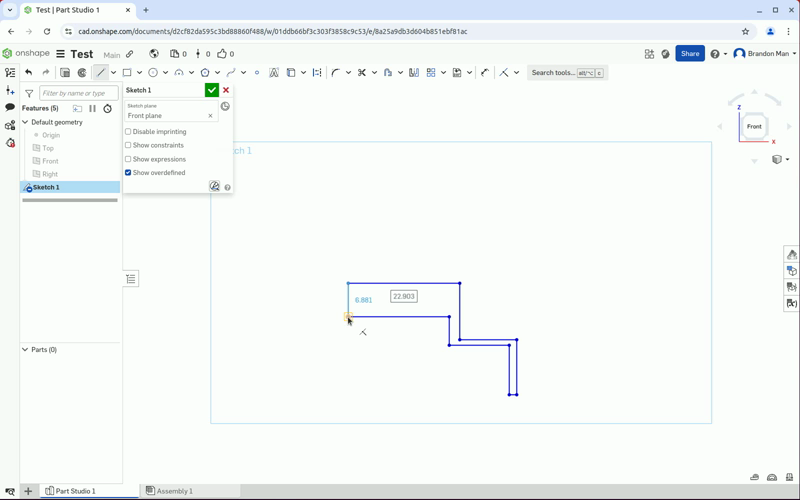
mouse_move(425, 309)
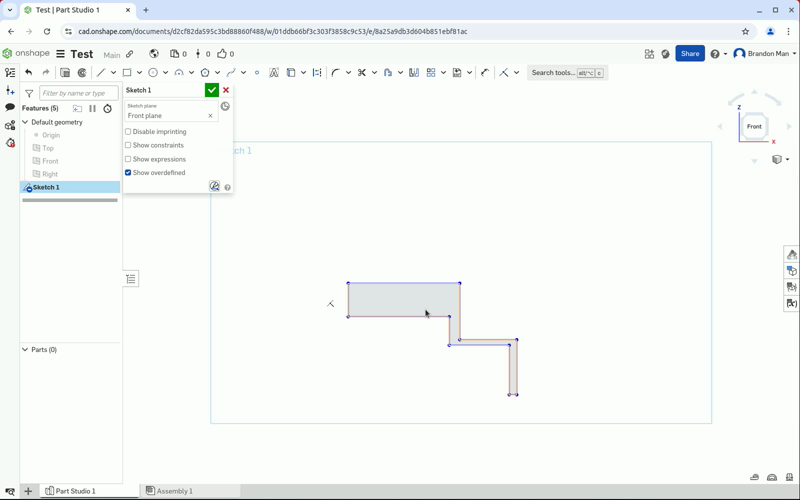
click(425, 309)
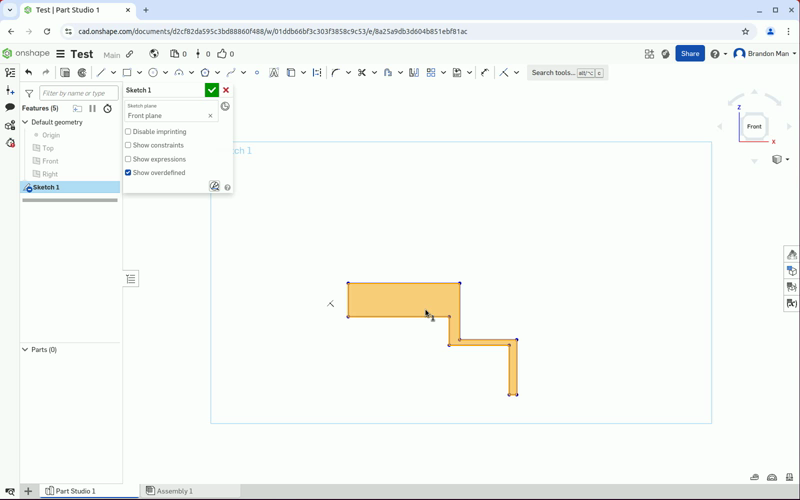
mouse_move(73, 352)
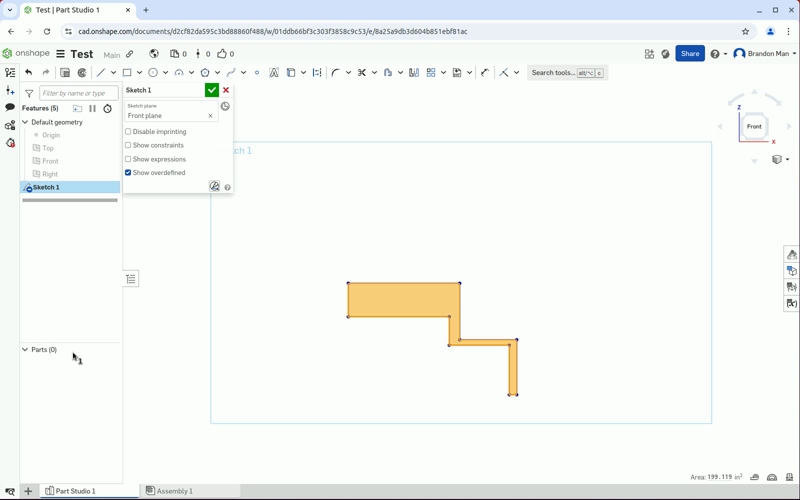
key(shift+y)
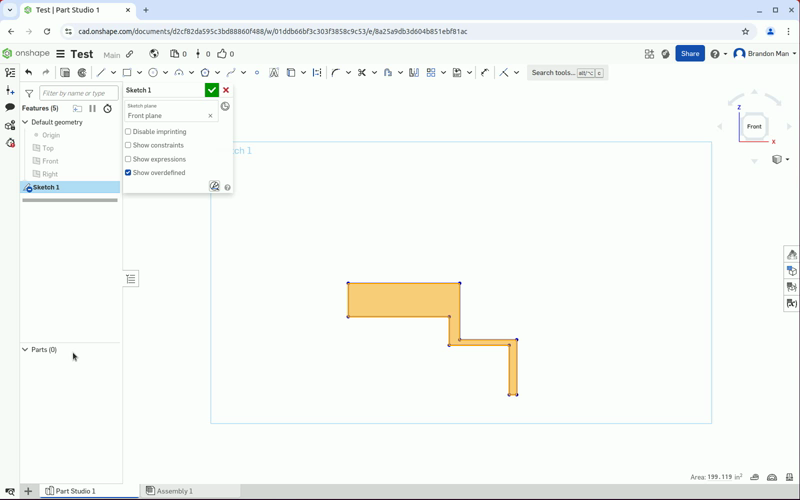
key(shift+e)
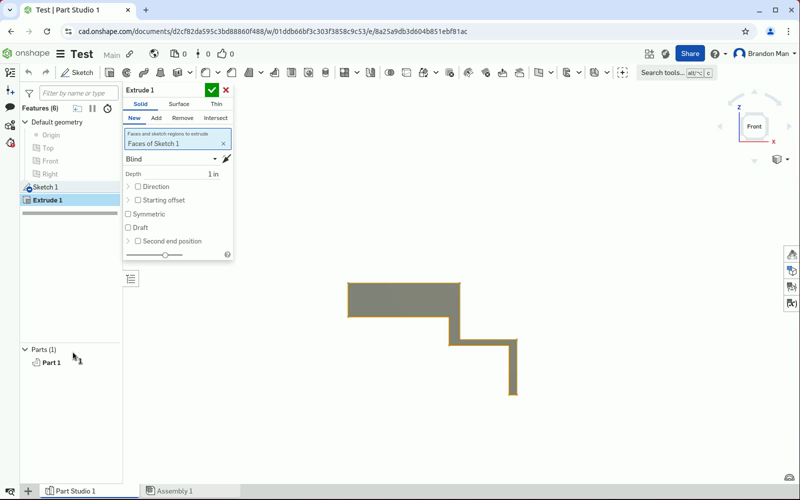
mouse_move(143, 106)
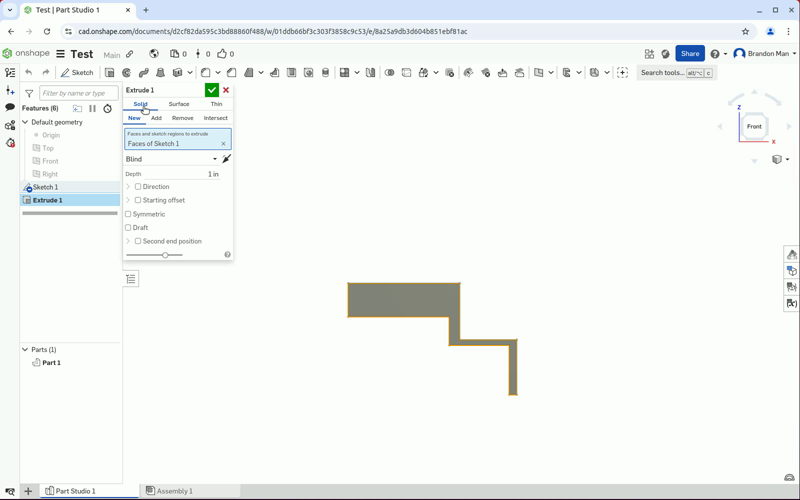
click(143, 106)
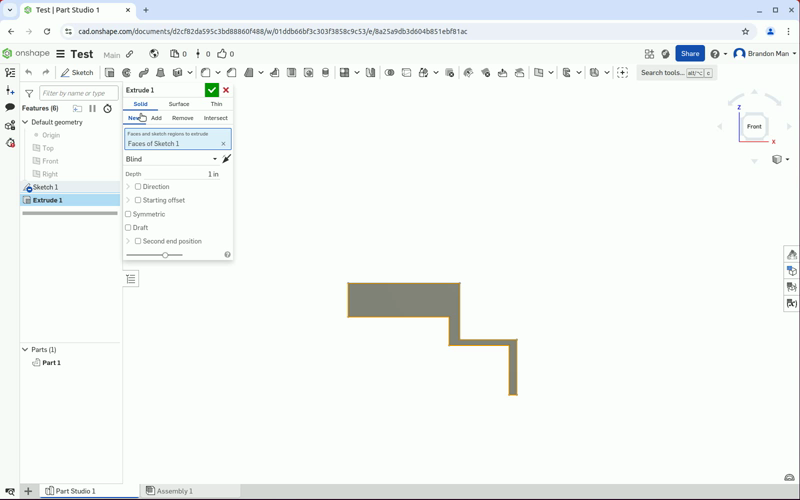
mouse_move(137, 120)
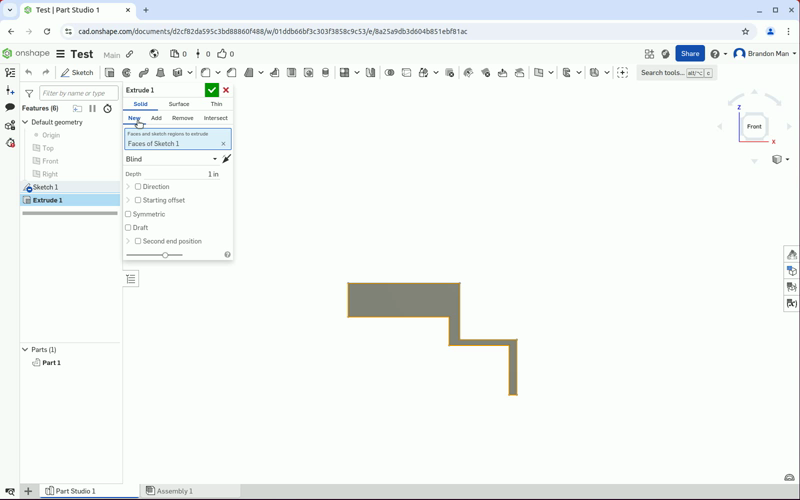
click(137, 120)
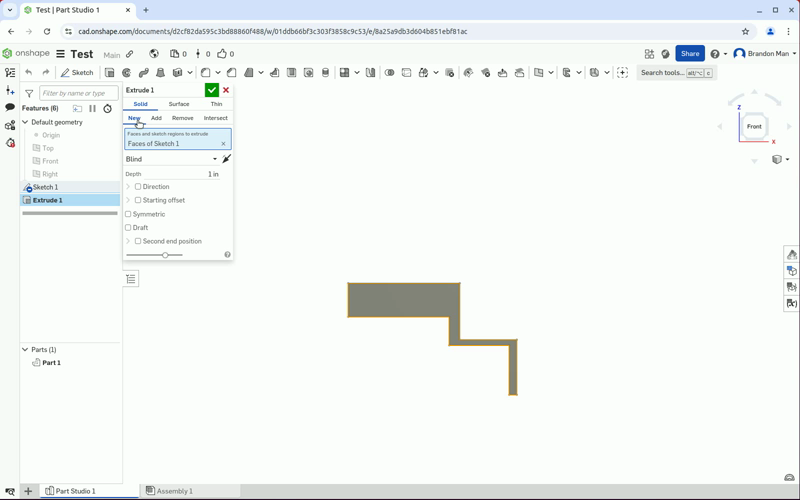
key(tab, 4)
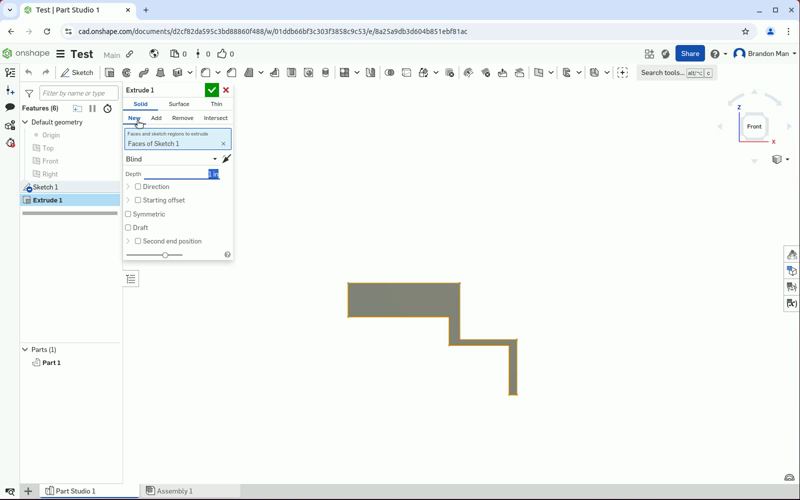
text(1.444)
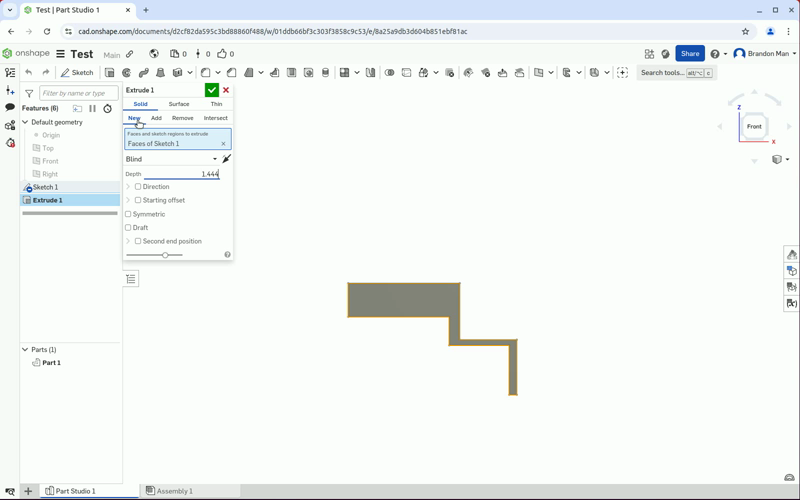
key(enter)
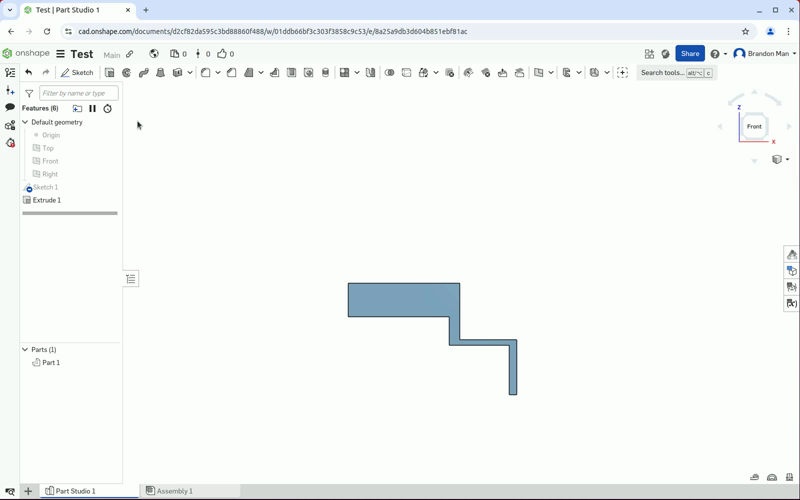
key(shift+h)
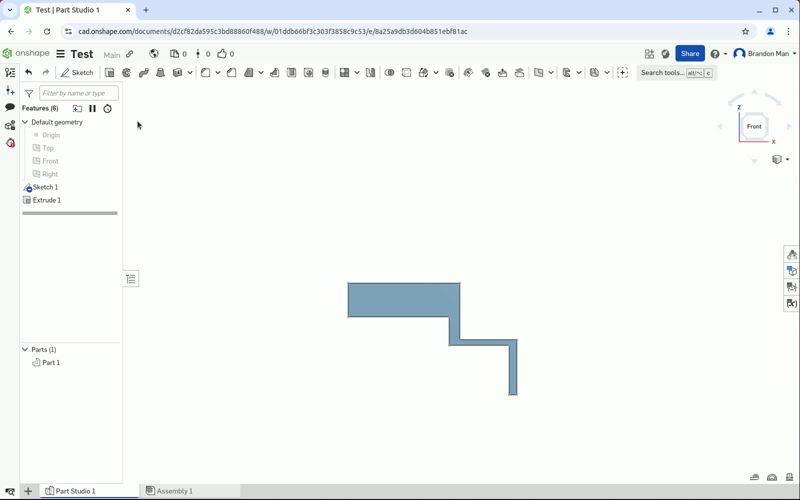
key(shift+h)
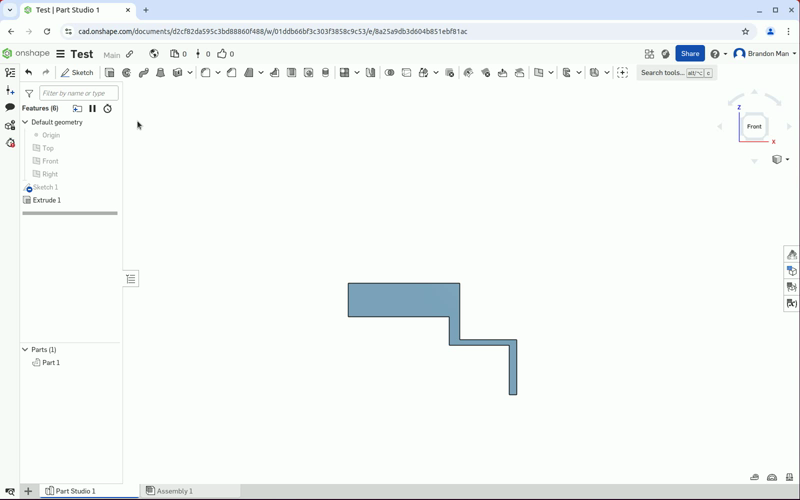
mouse_move(73, 189)
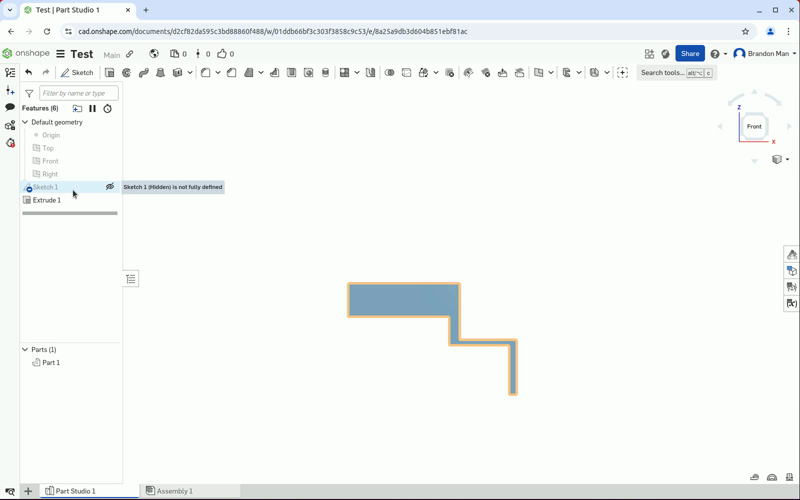
click(73, 189)
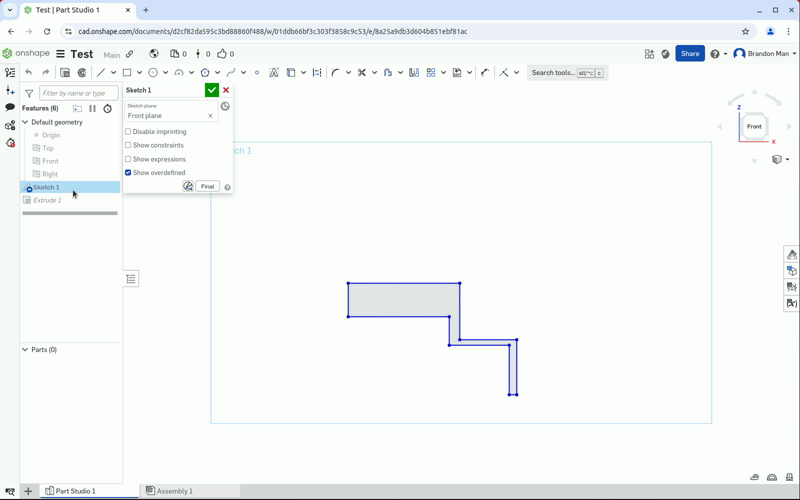
mouse_move(229, 92)
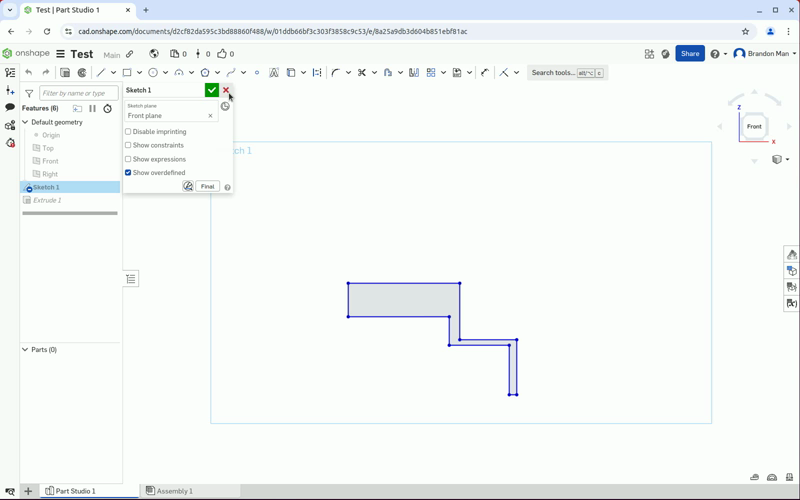
click(229, 92)
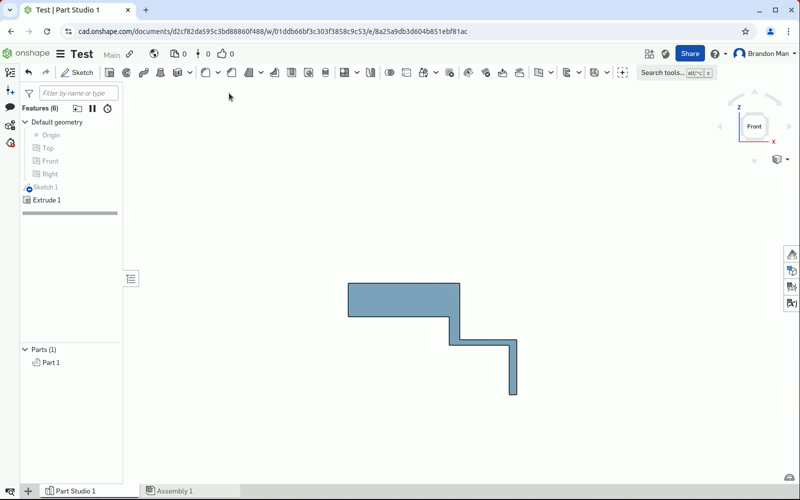
mouse_move(541, 75)
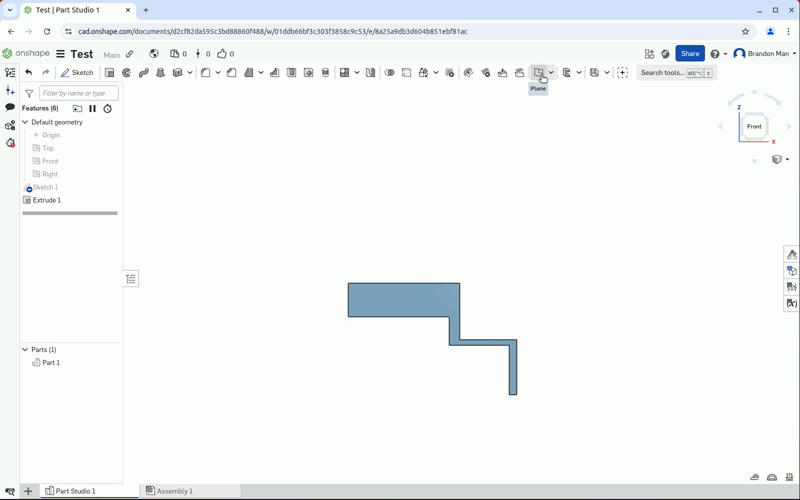
click(541, 75)
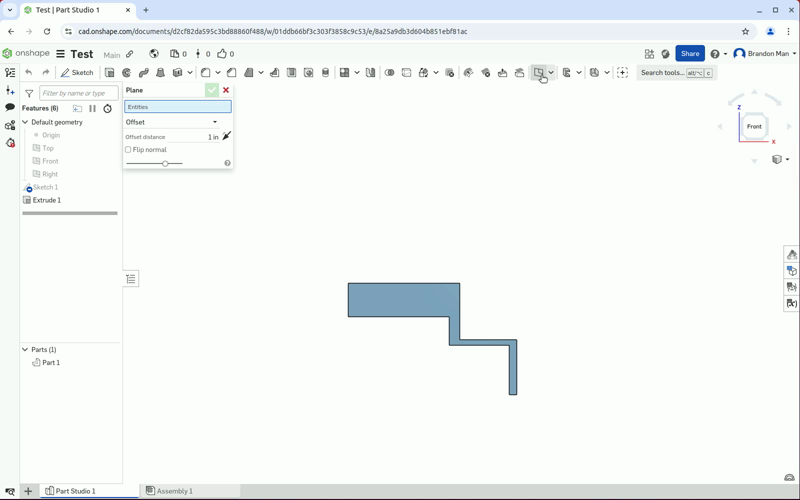
mouse_move(73, 163)
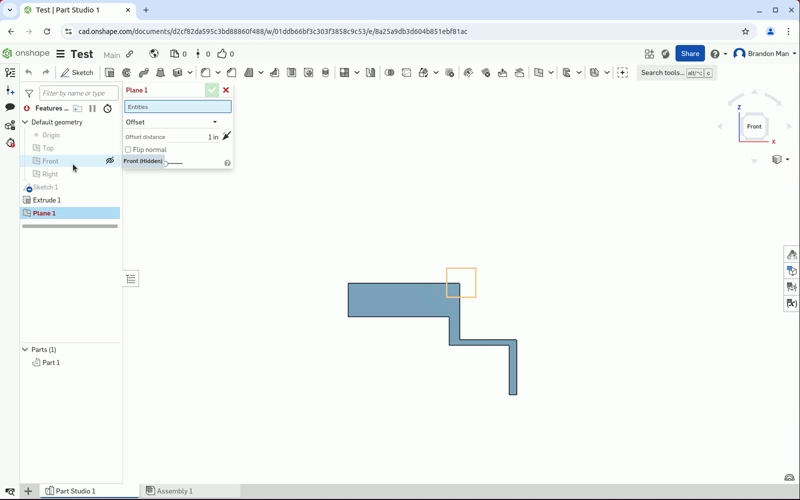
click(73, 163)
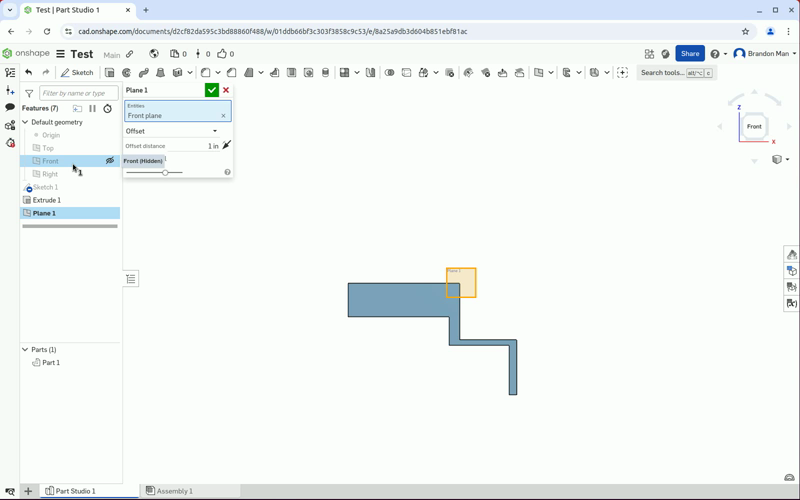
key(tab, 2)
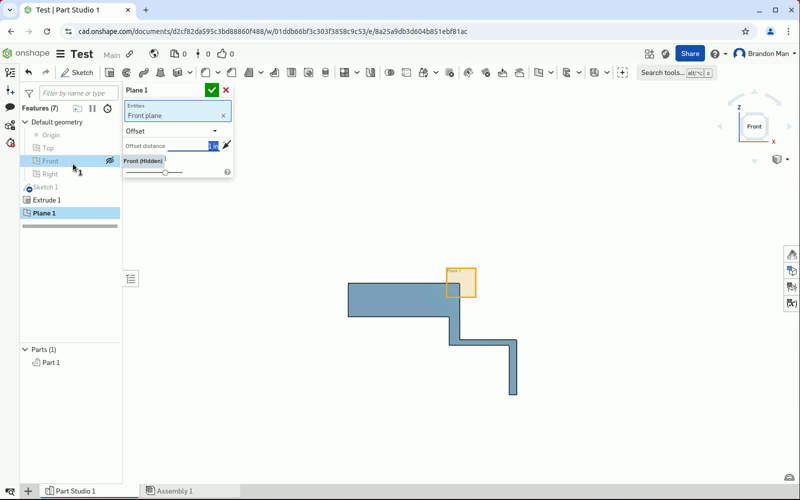
text(1.448)
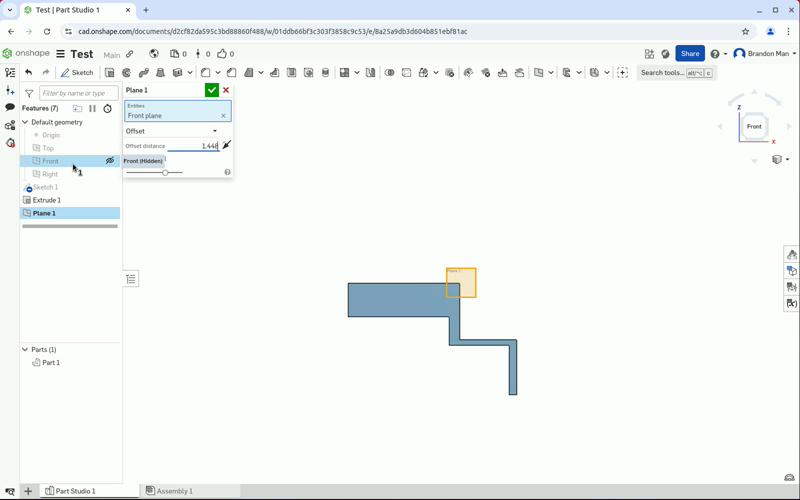
key(enter, 2)
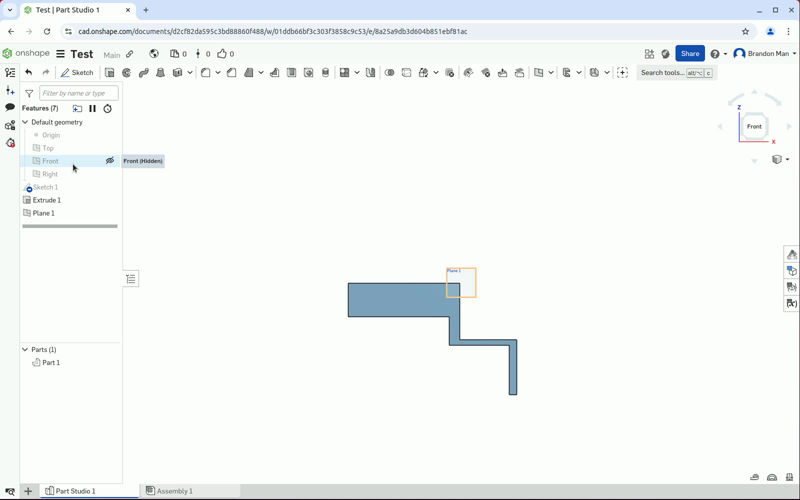
key(shift+s)
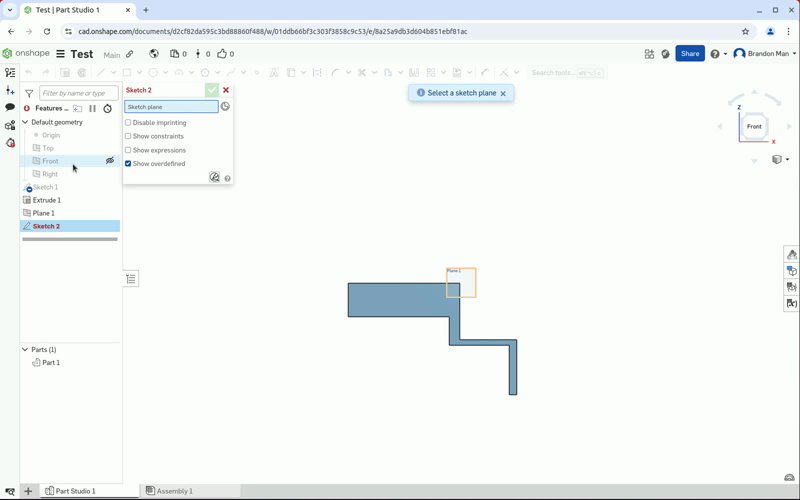
mouse_move(73, 215)
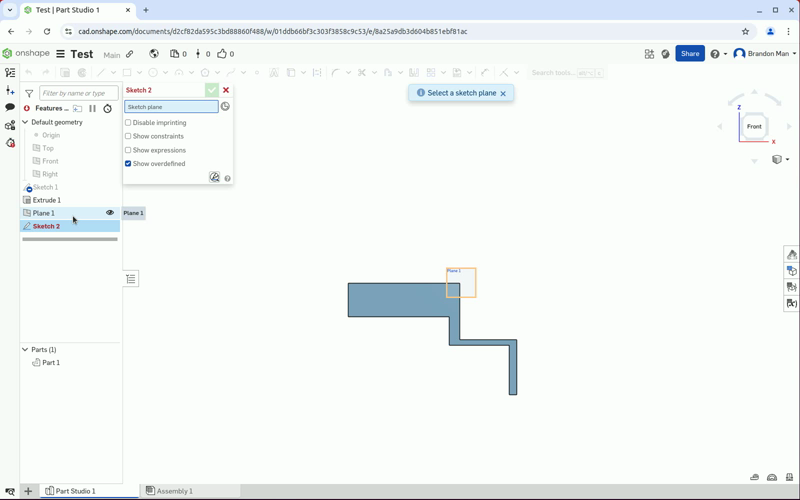
click(73, 215)
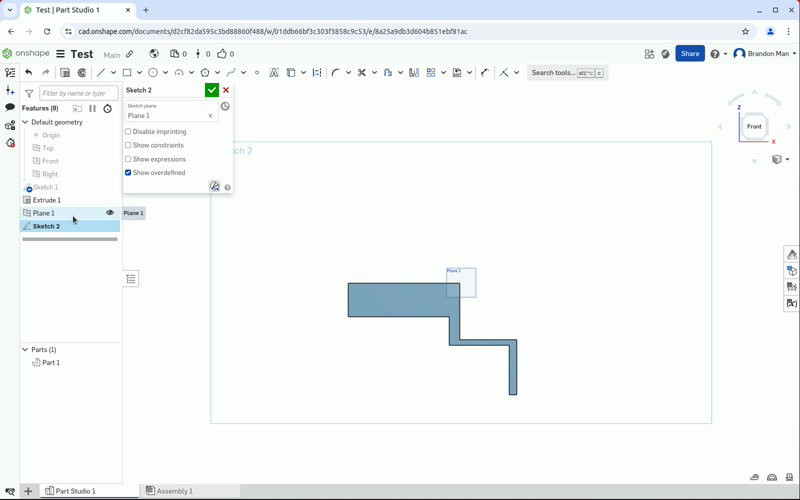
mouse_move(73, 352)
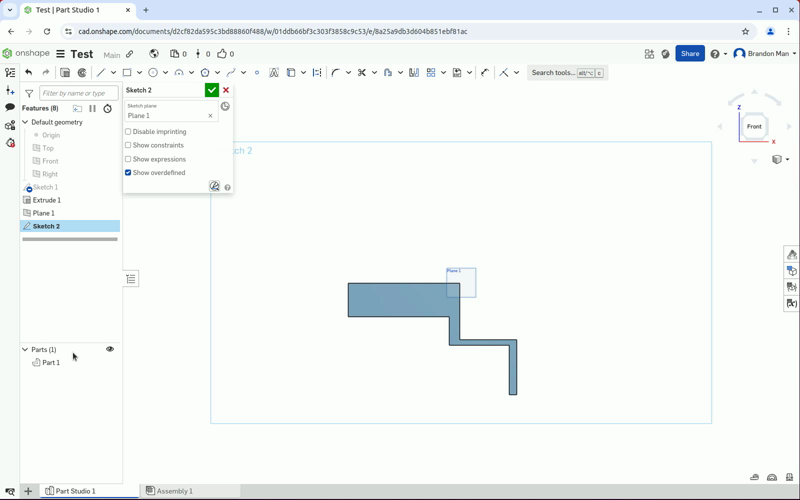
key(y)
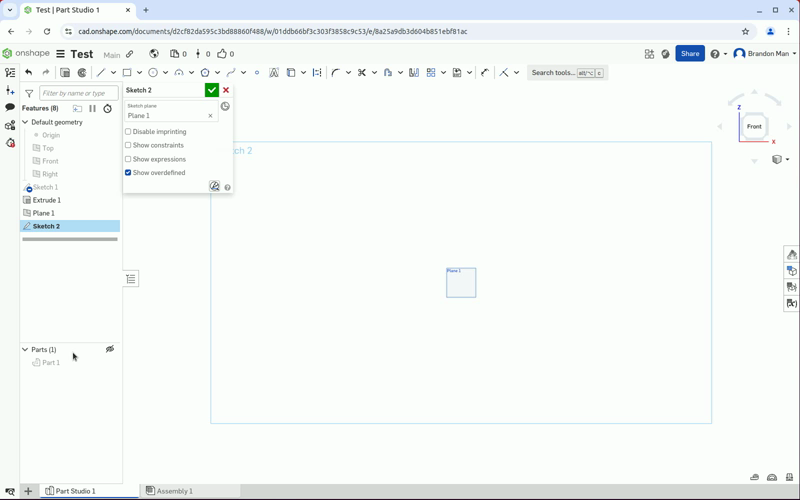
key(l)
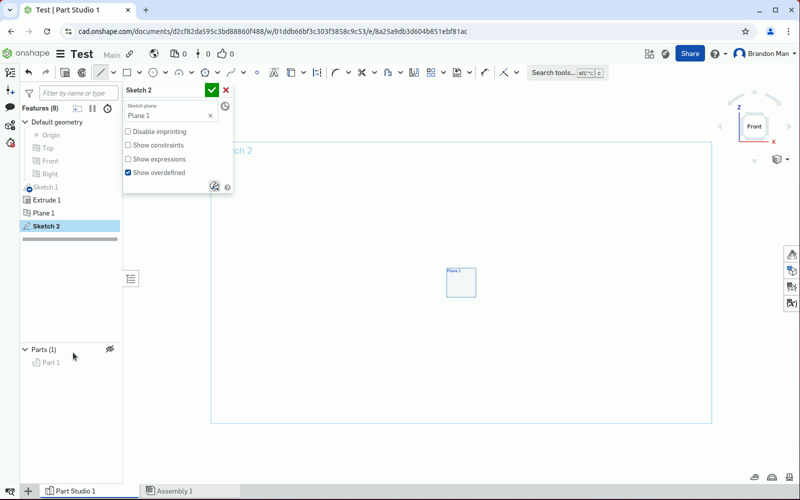
key_down(shift)
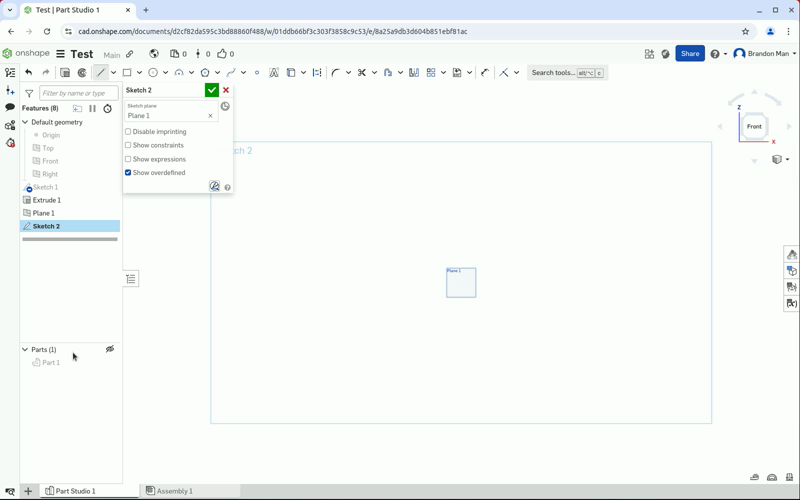
mouse_move(510, 395)
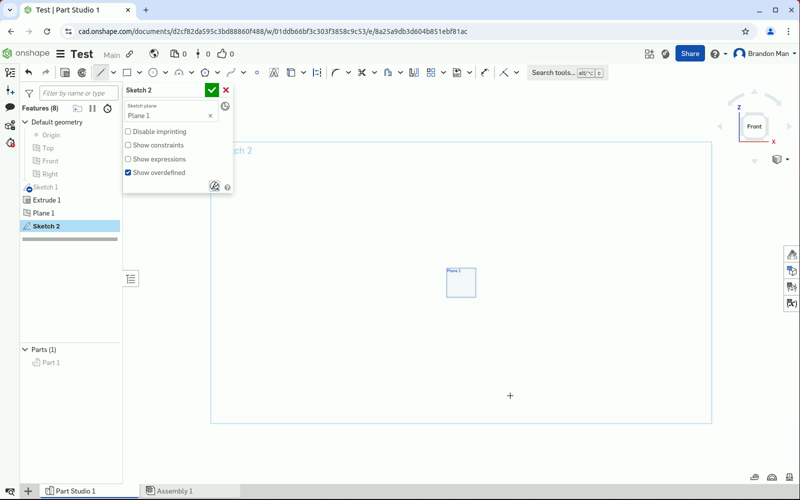
click(510, 395)
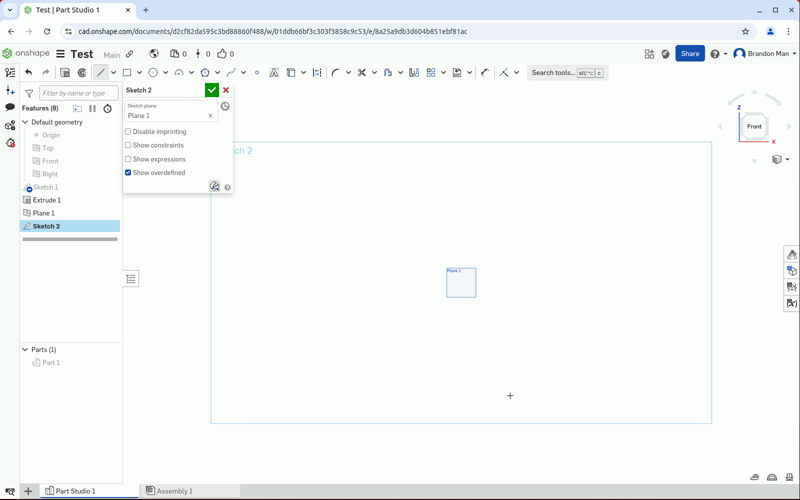
key_up(shift)
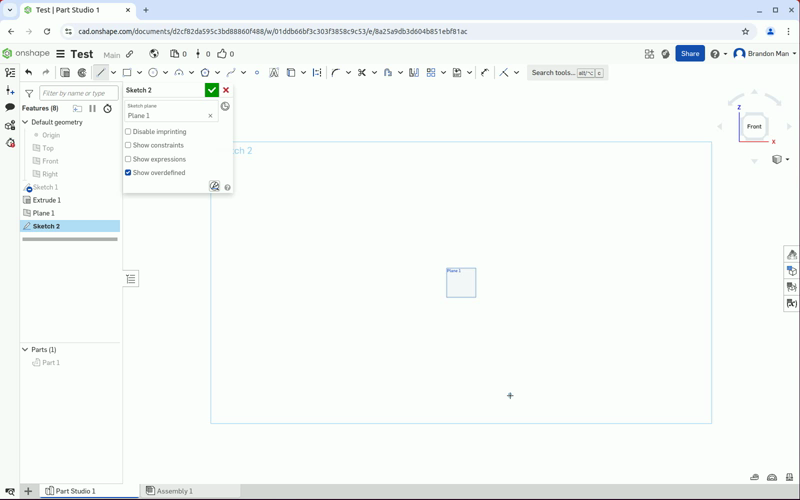
key_down(shift)
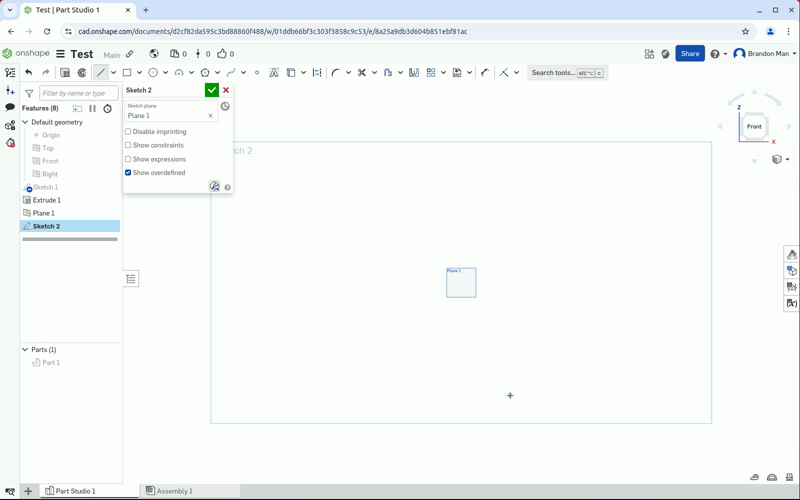
mouse_move(540, 395)
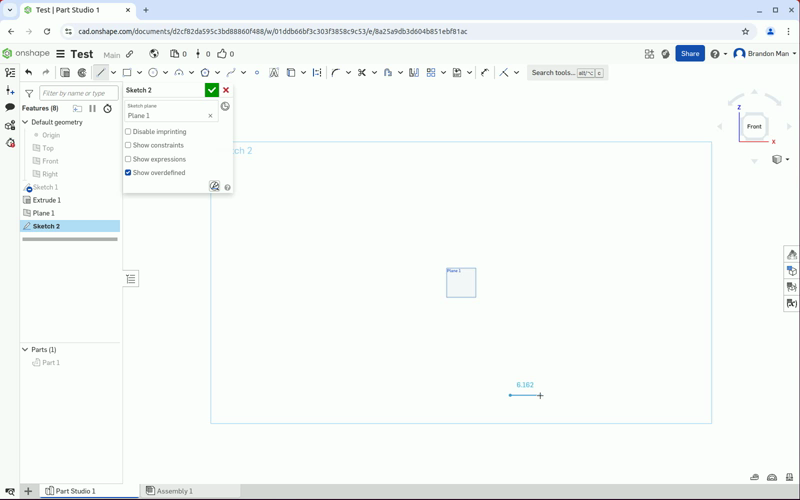
mouse_move(516, 395)
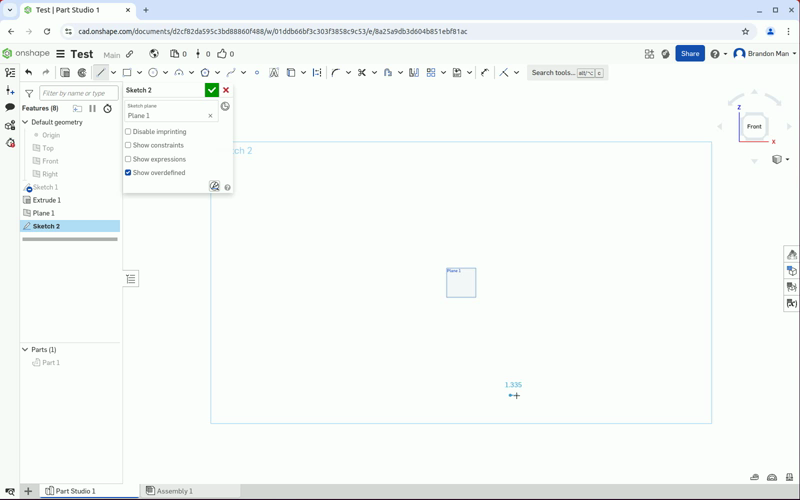
scroll(6)
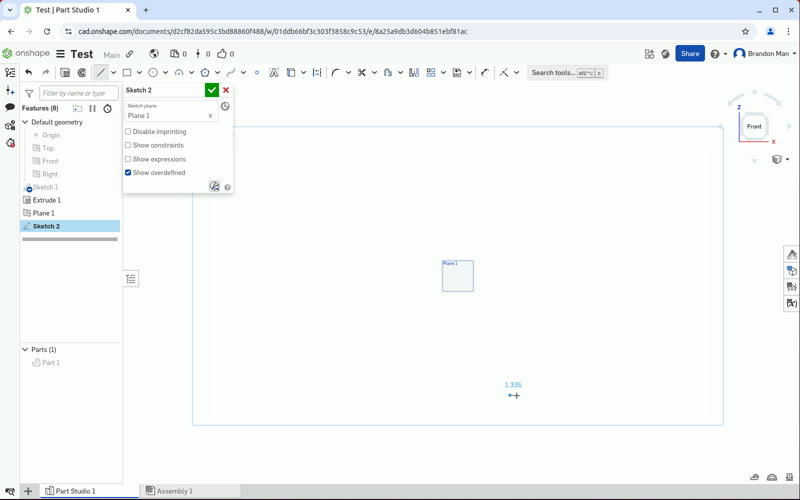
scroll(6)
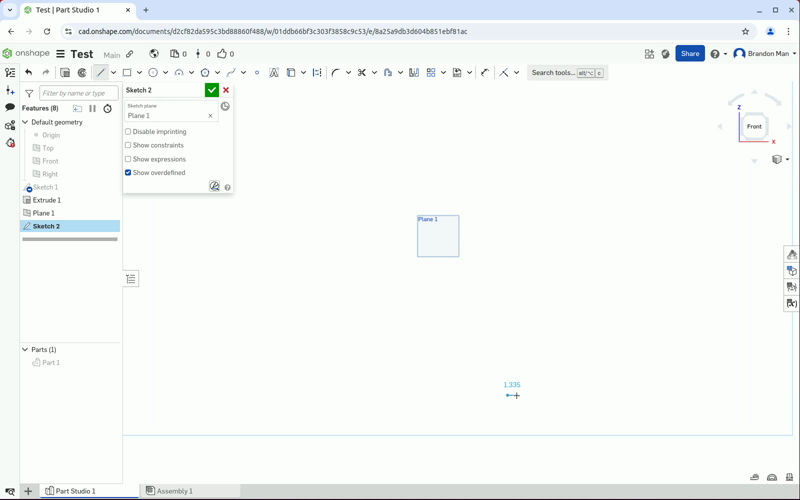
scroll(6)
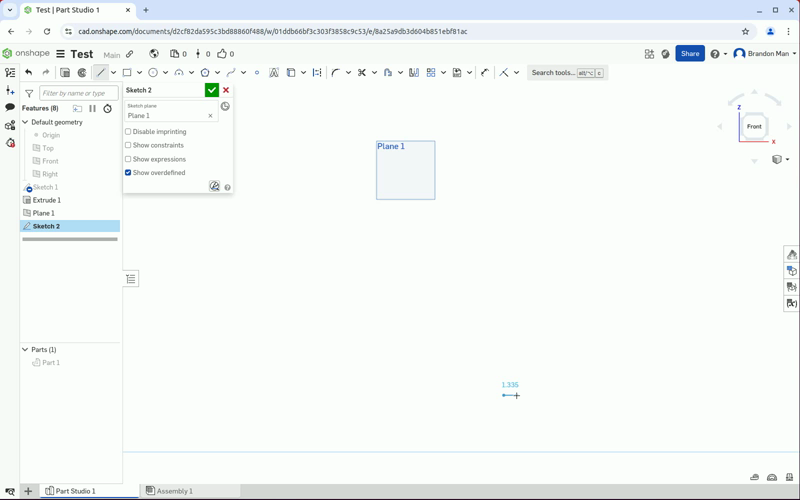
scroll(6)
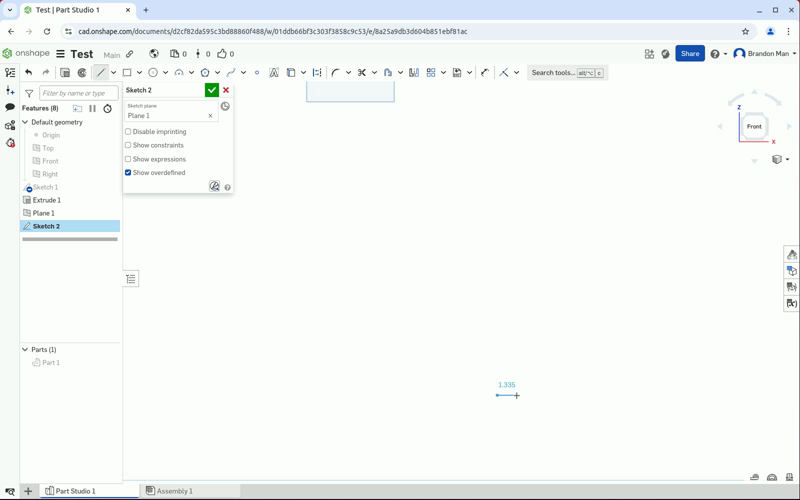
scroll(6)
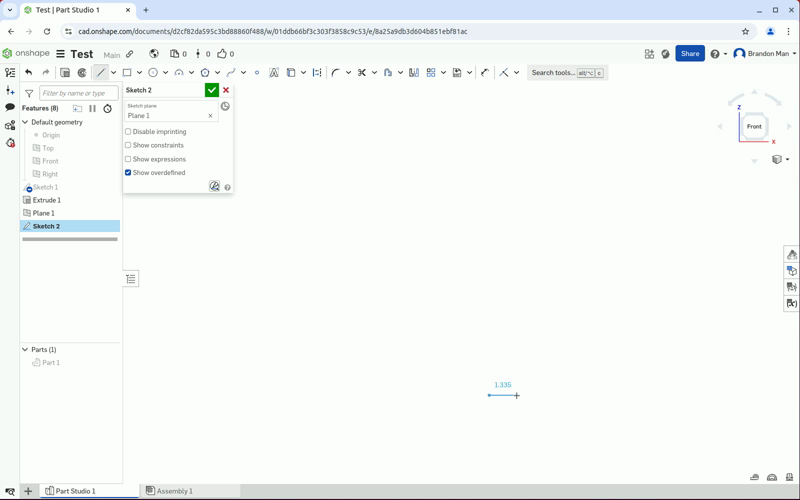
scroll(6)
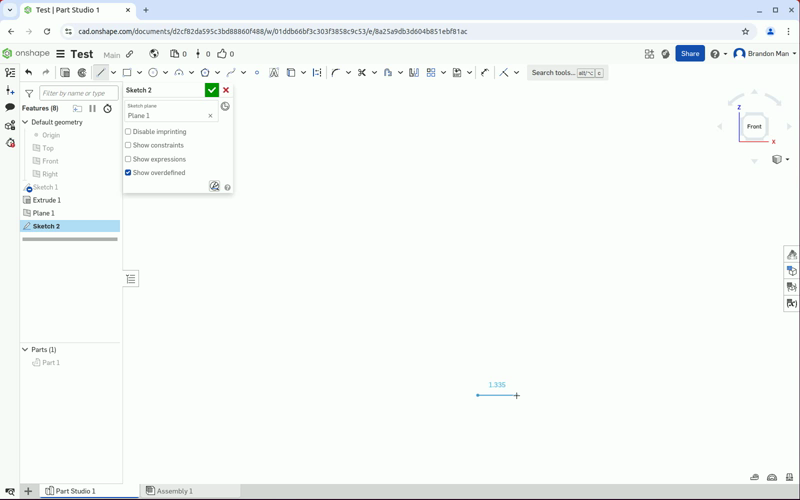
scroll(6)
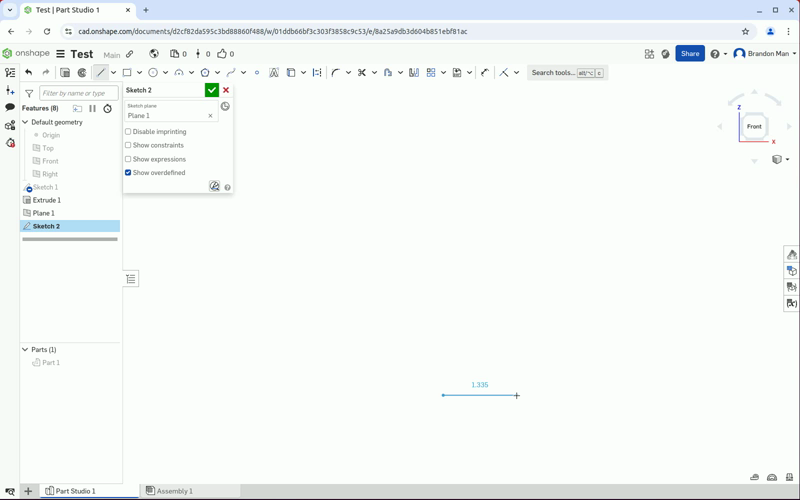
click(516, 395)
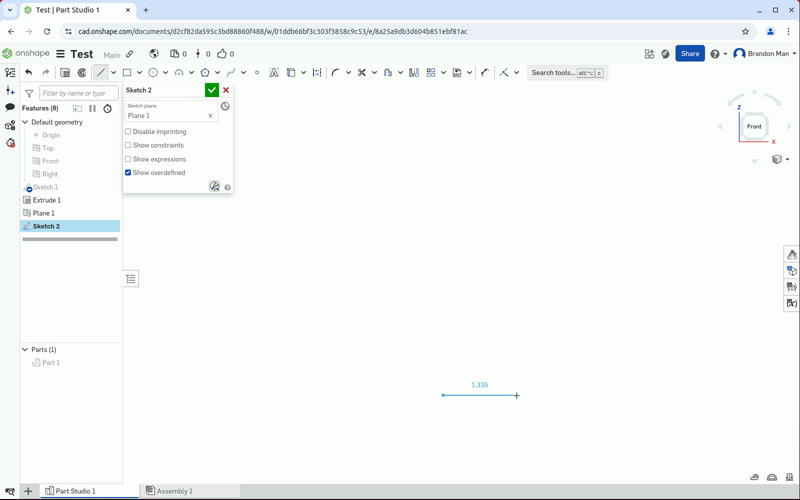
scroll(-6)
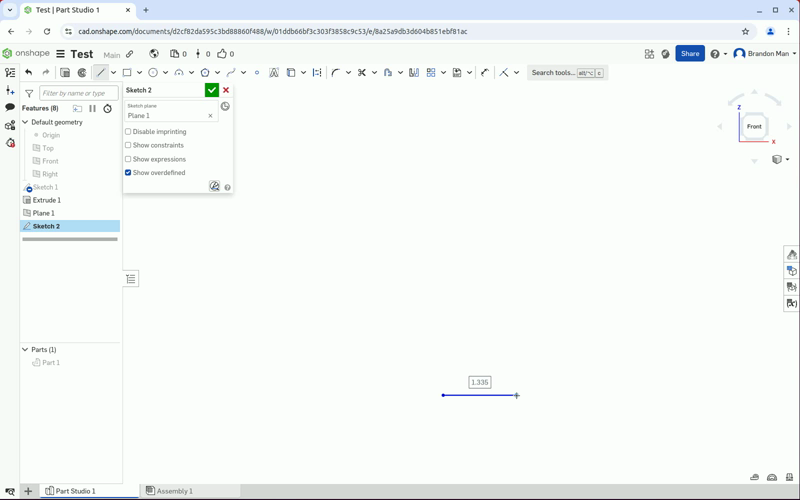
scroll(-6)
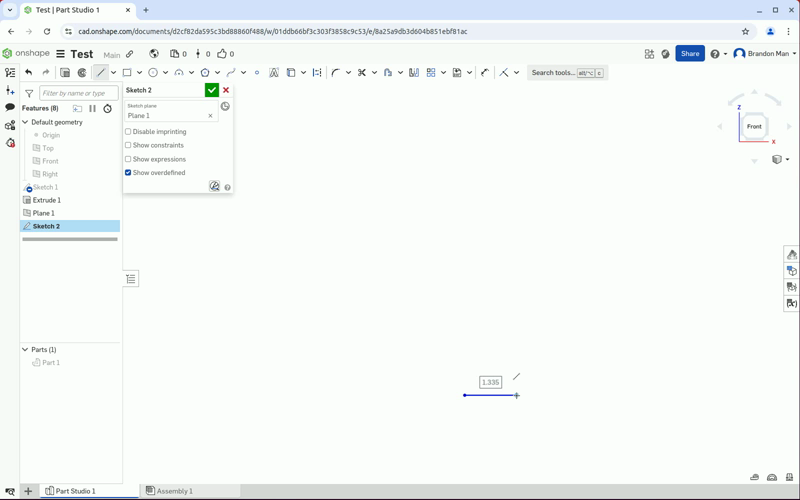
scroll(-6)
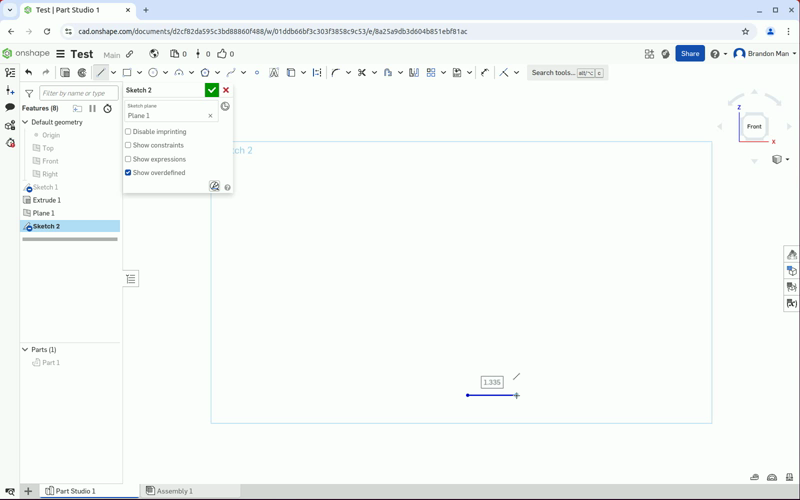
scroll(-6)
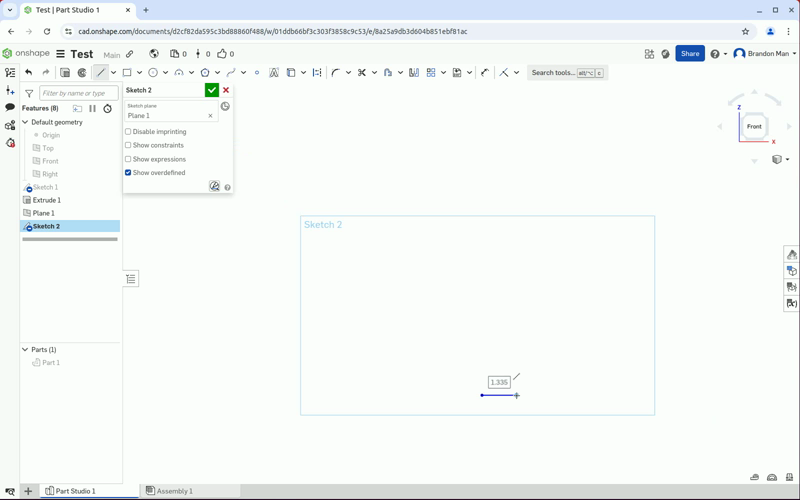
scroll(-6)
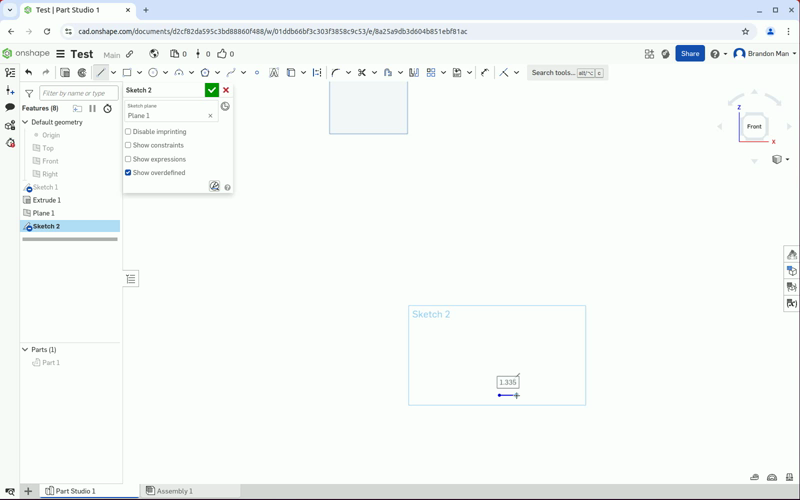
scroll(-6)
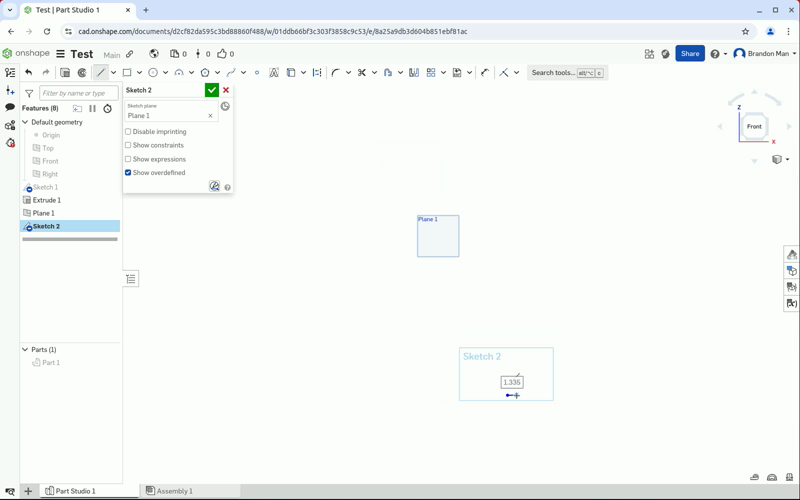
scroll(-6)
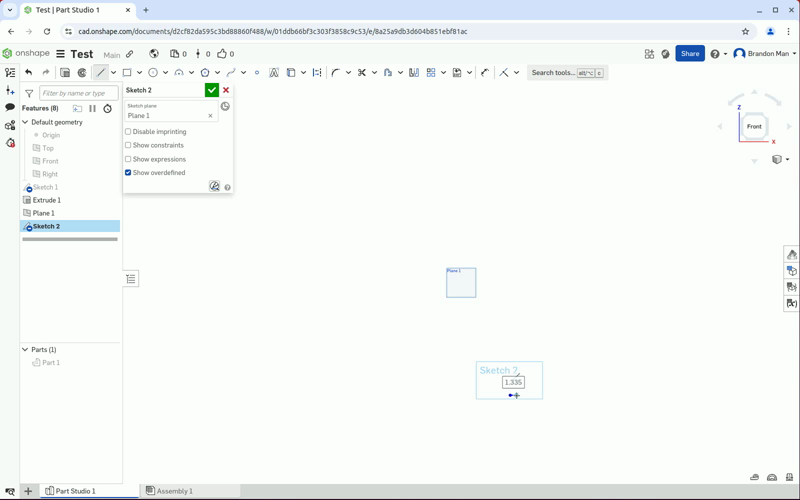
key_up(shift)
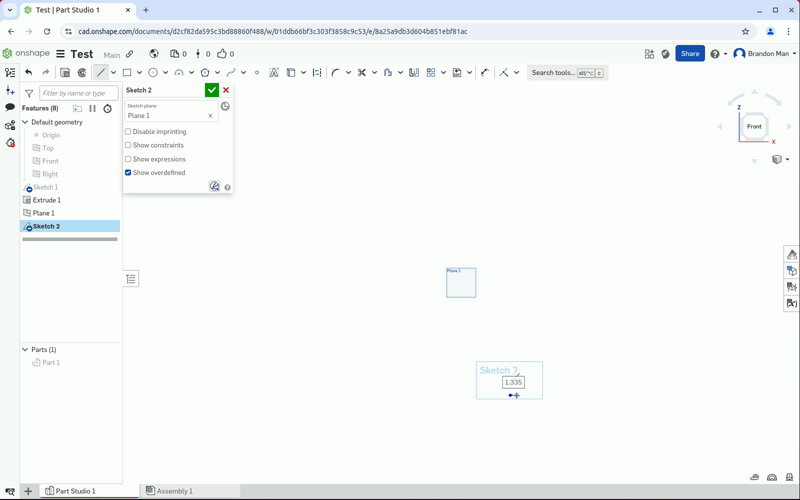
key_down(shift)
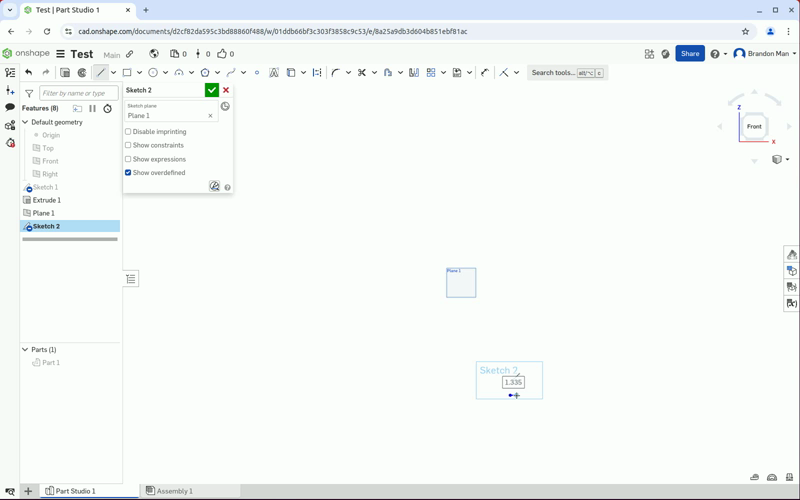
mouse_move(546, 395)
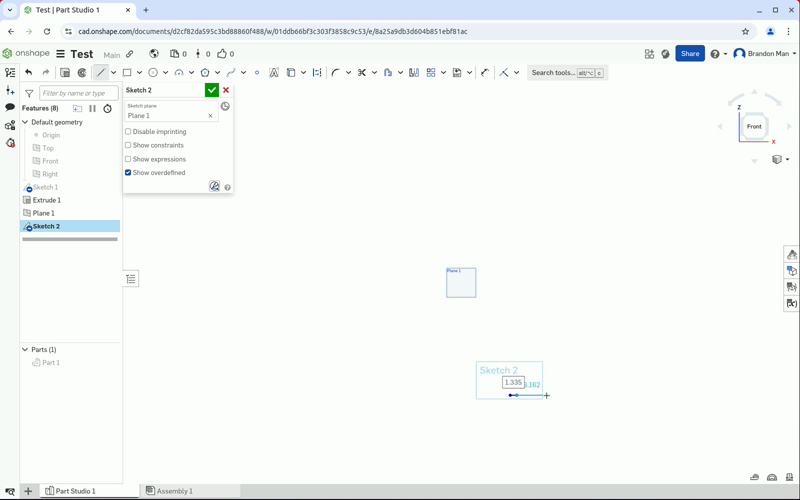
mouse_move(516, 338)
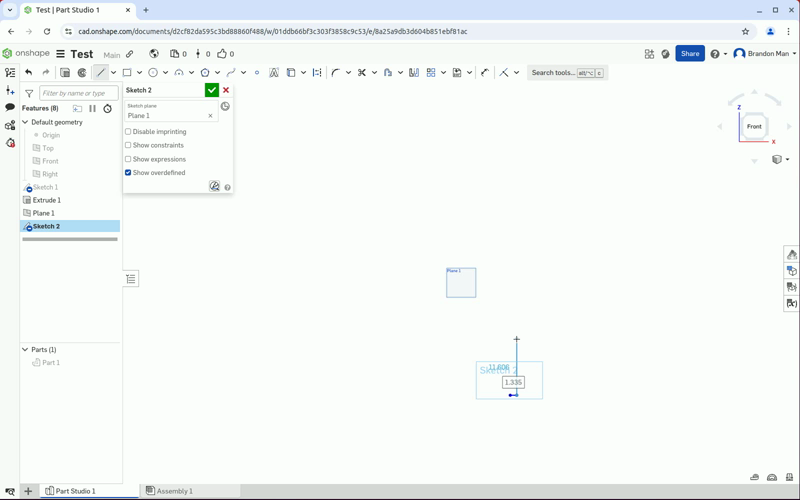
click(516, 338)
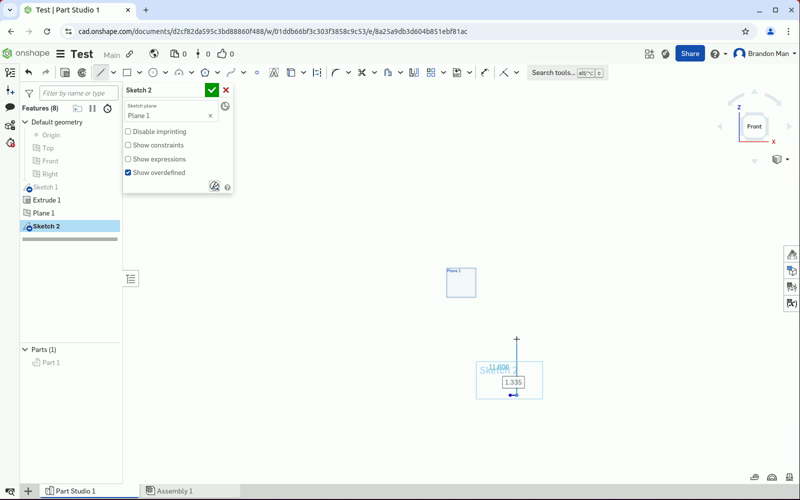
key_up(shift)
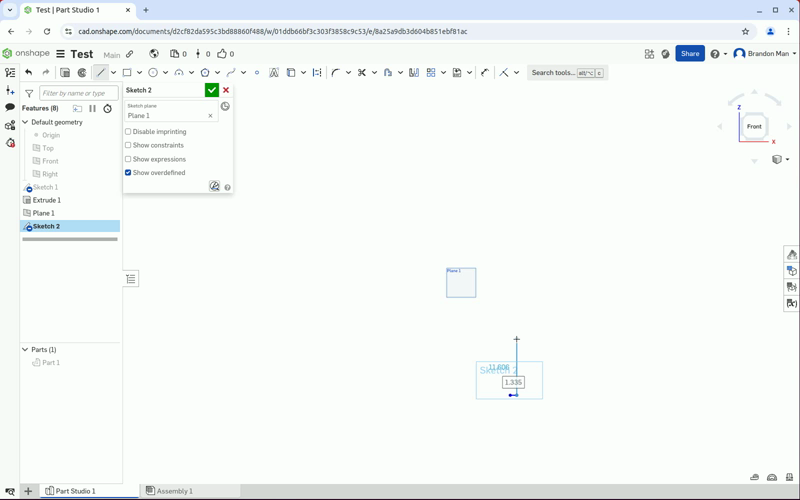
key_down(shift)
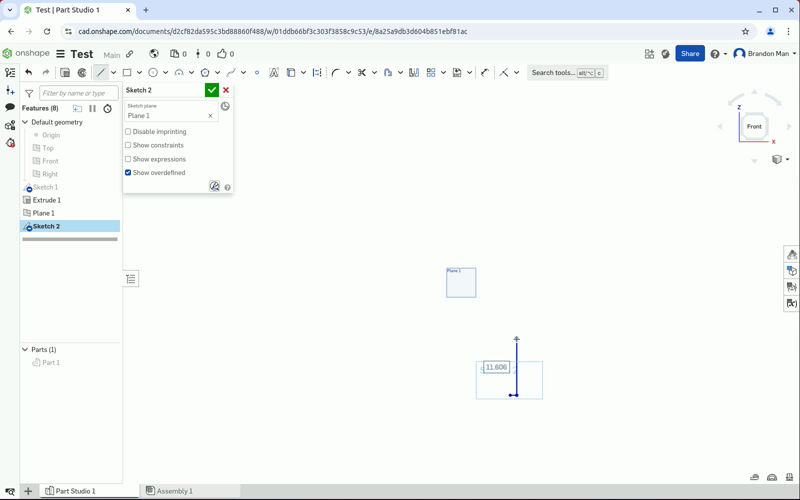
mouse_move(546, 338)
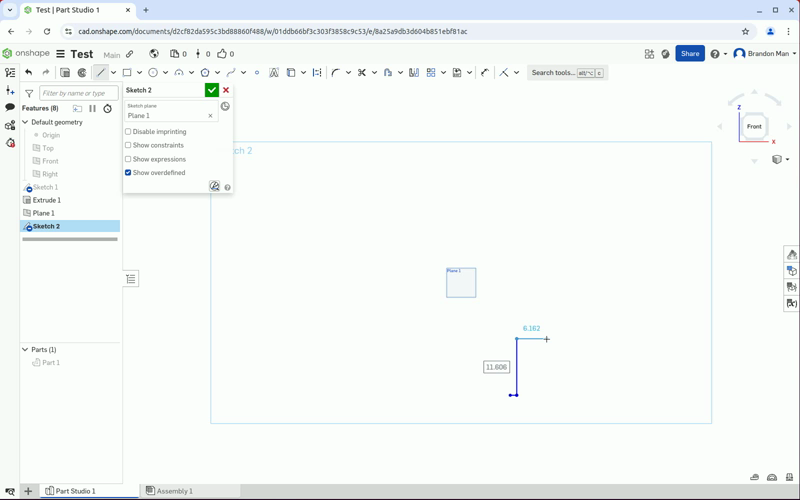
mouse_move(510, 338)
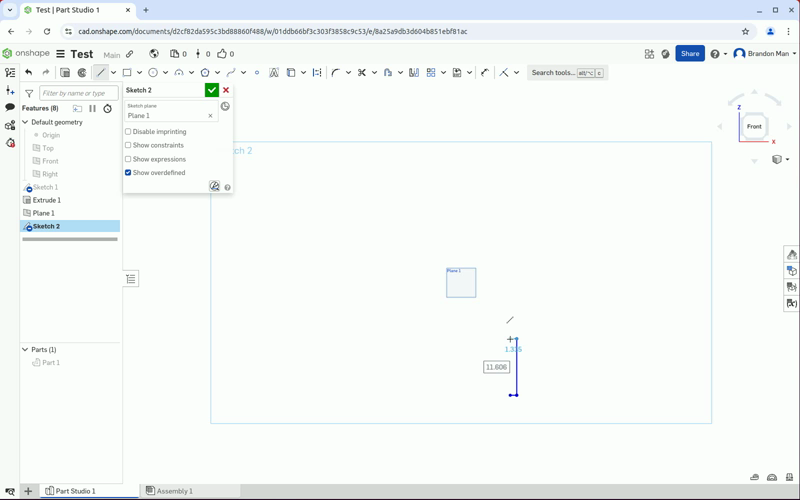
scroll(6)
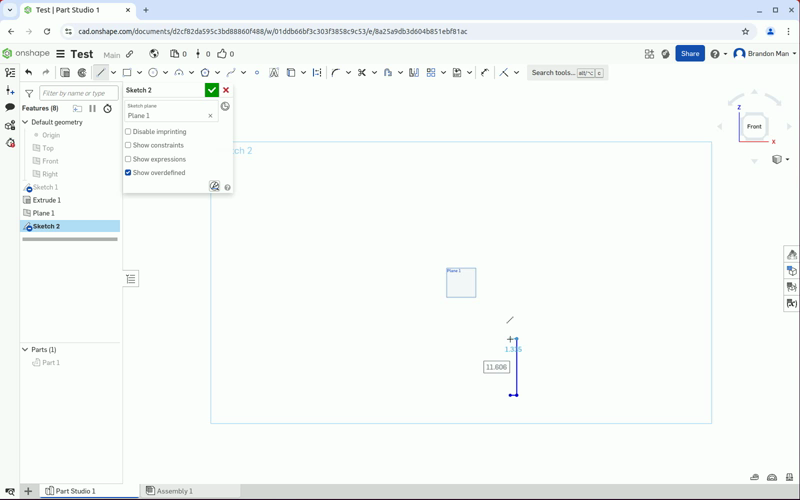
scroll(6)
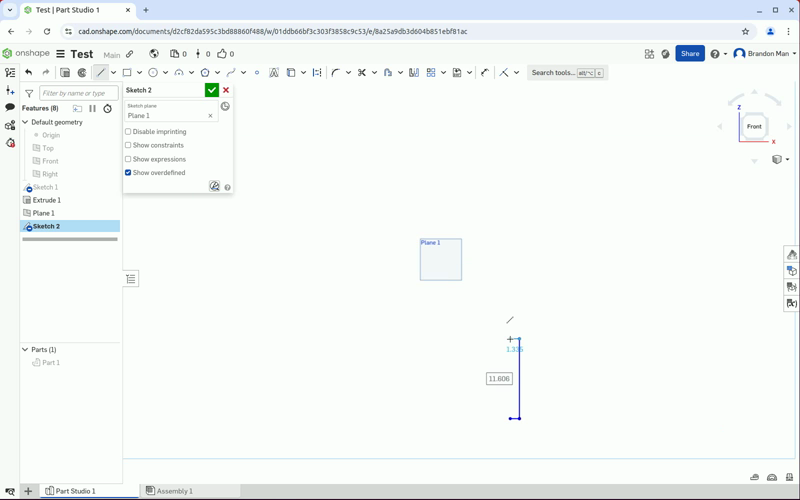
scroll(6)
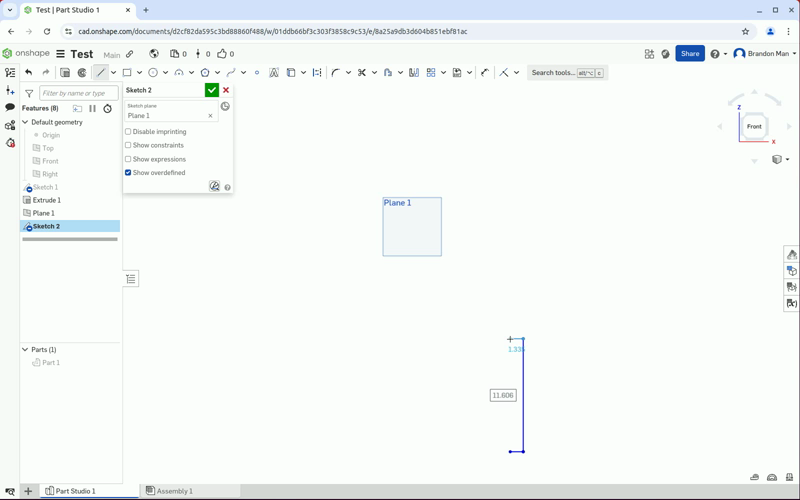
scroll(6)
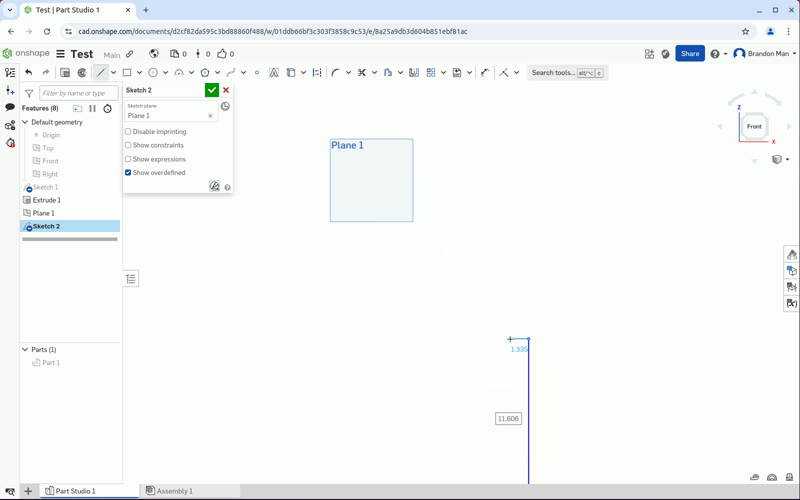
scroll(6)
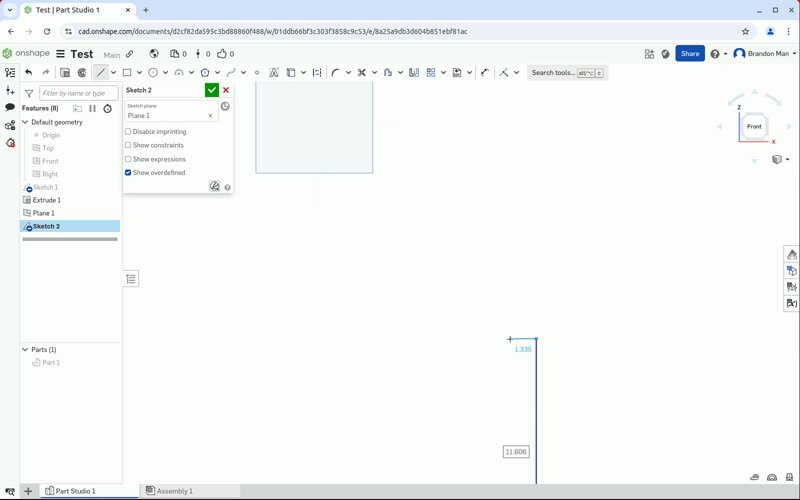
scroll(6)
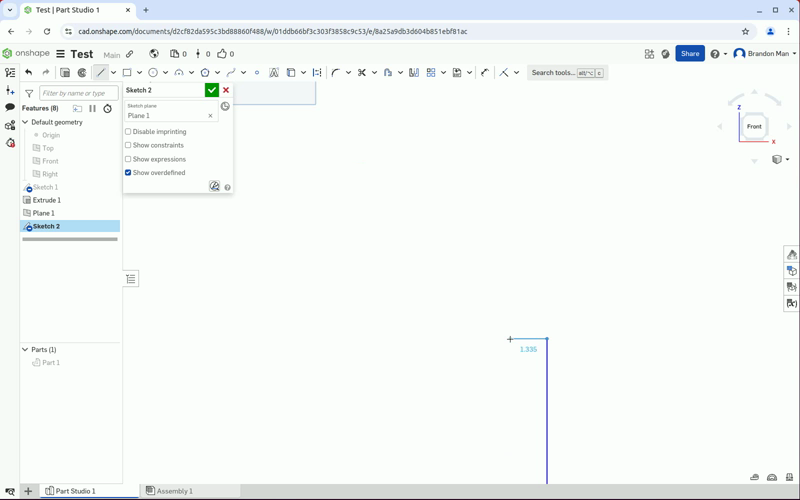
scroll(6)
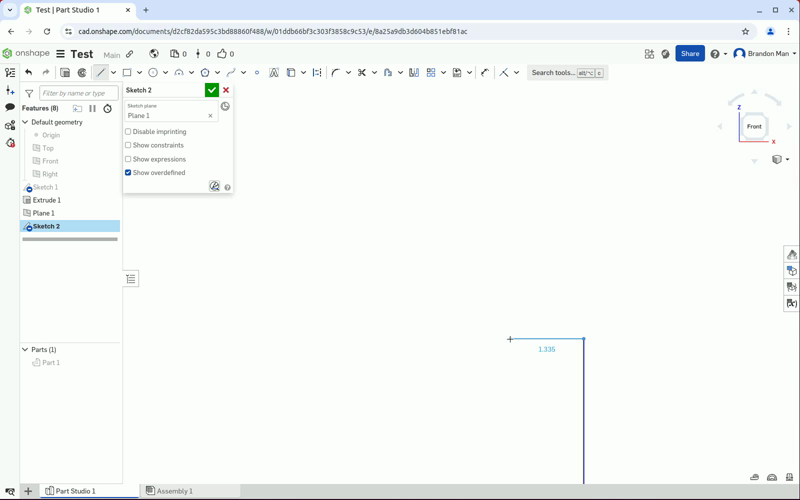
click(510, 338)
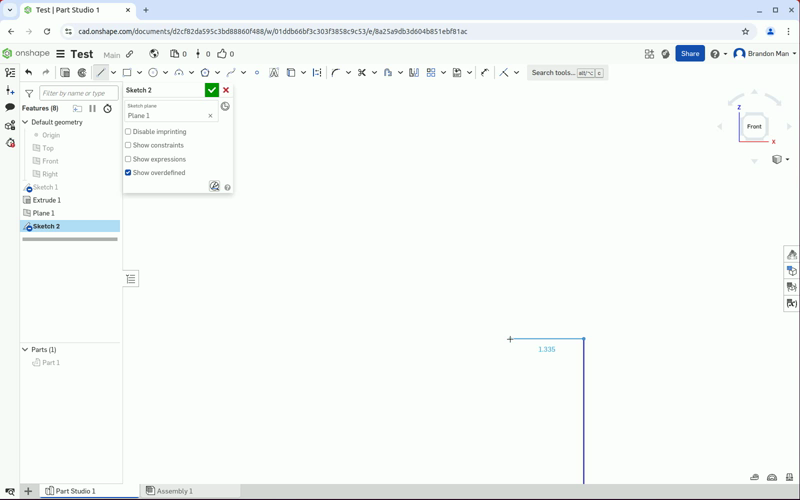
scroll(-6)
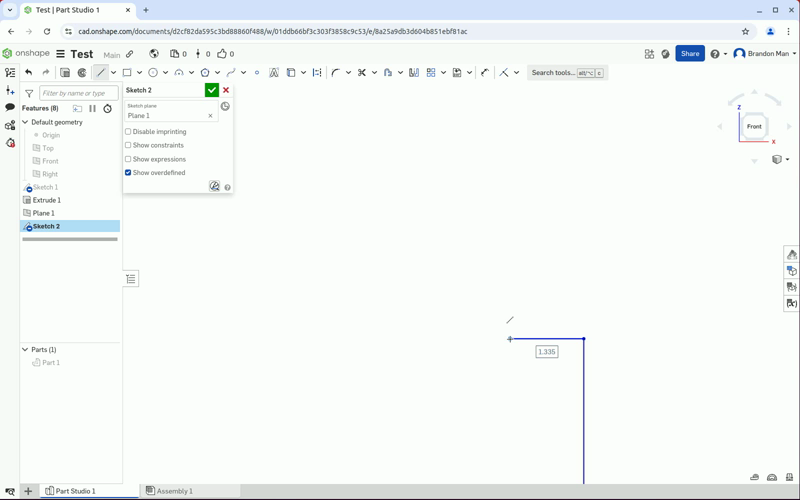
scroll(-6)
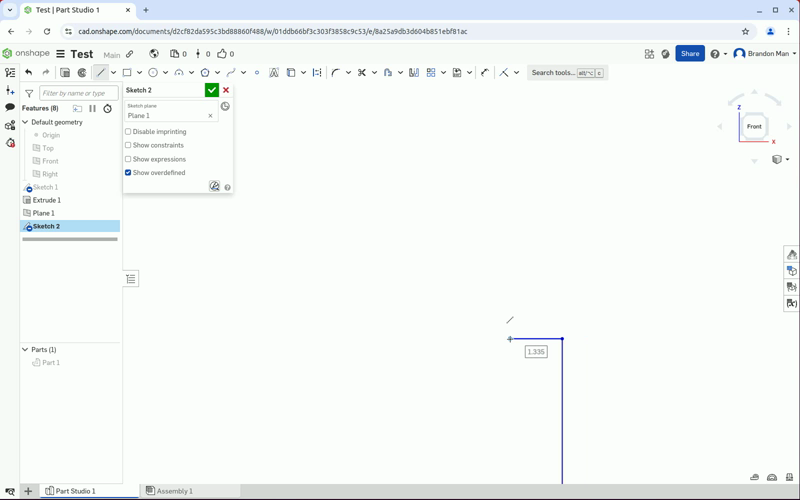
scroll(-6)
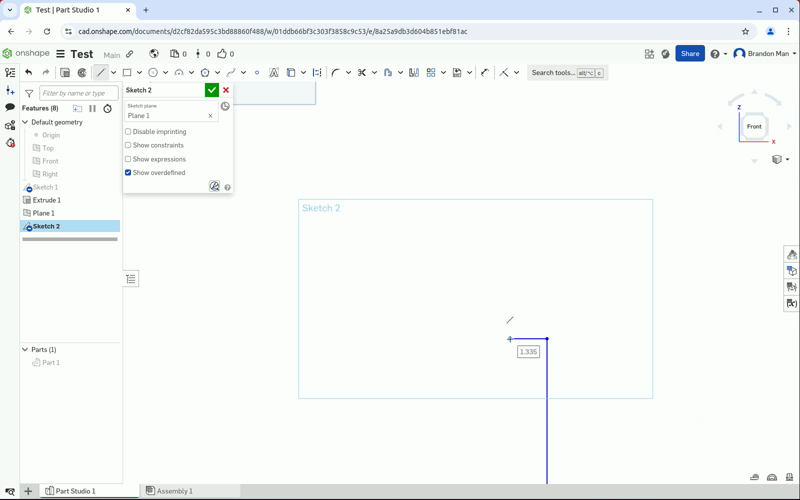
scroll(-6)
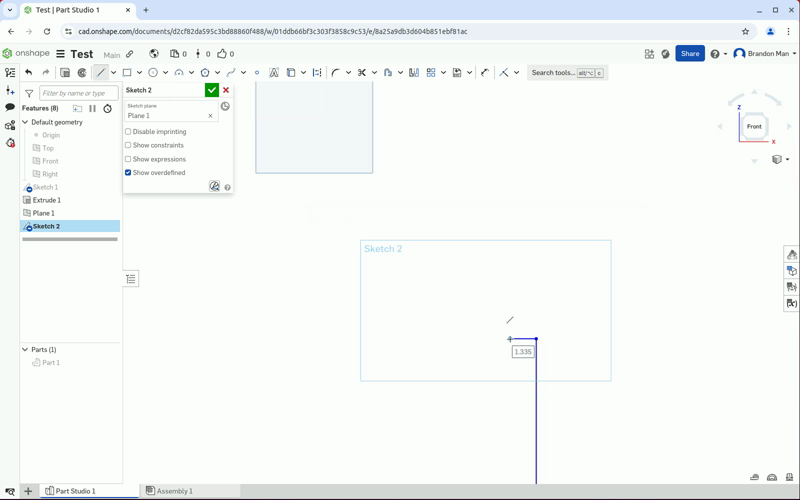
scroll(-6)
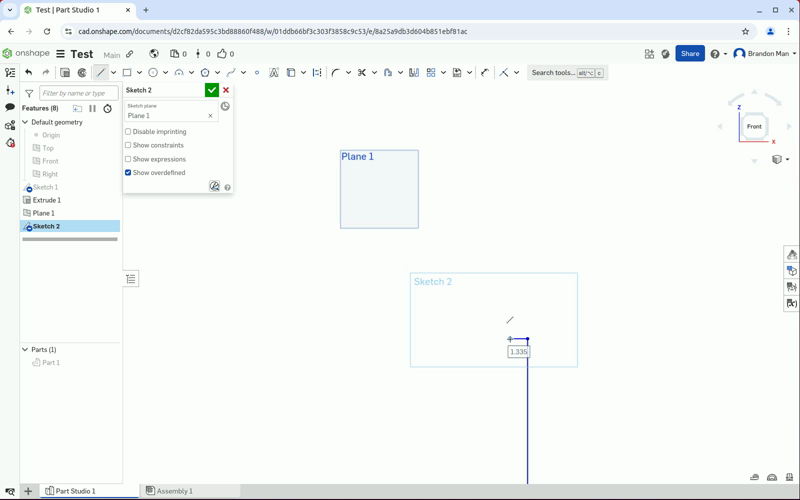
scroll(-6)
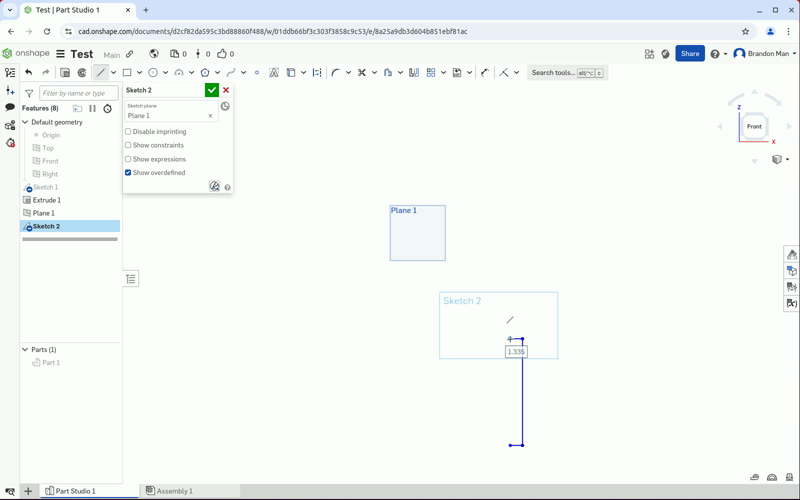
scroll(-6)
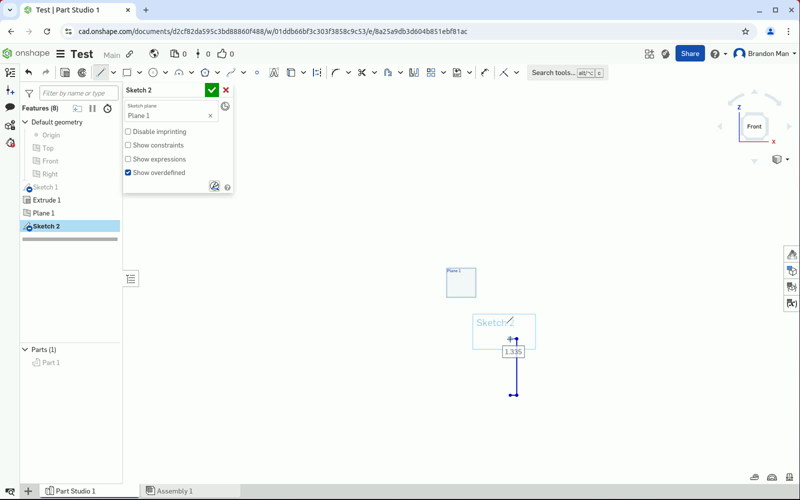
key_up(shift)
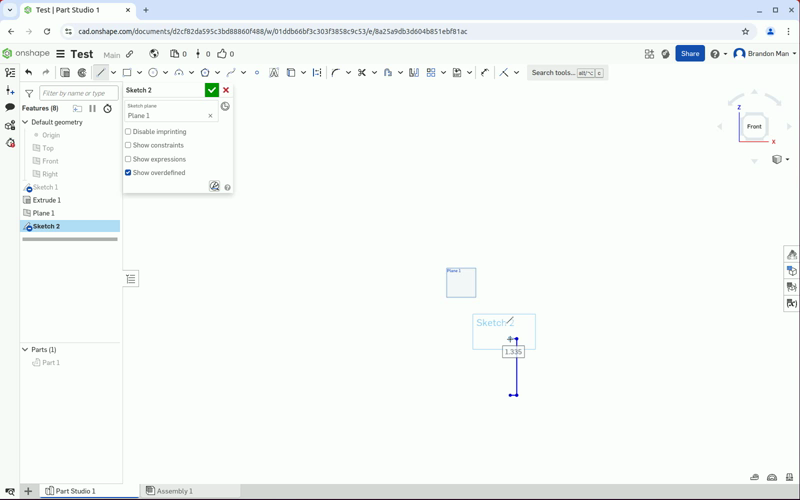
key_down(shift)
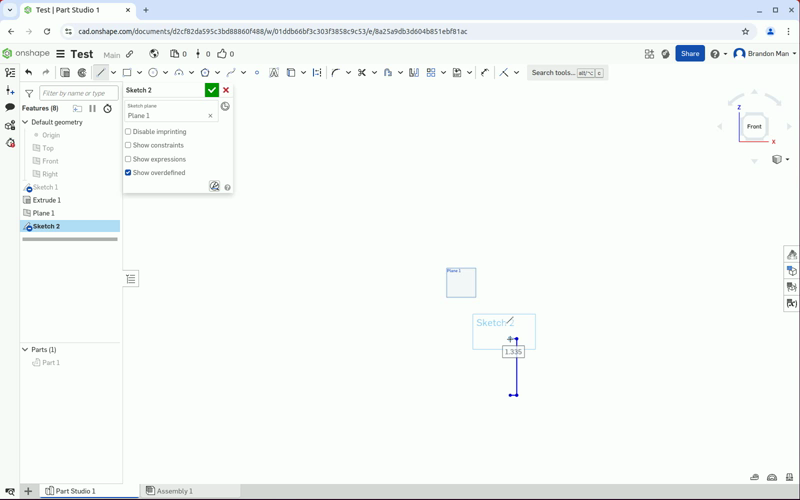
mouse_move(540, 338)
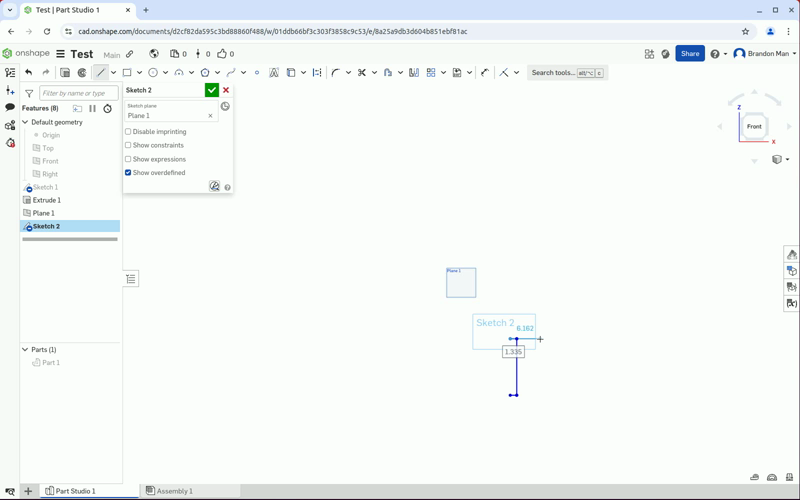
mouse_move(510, 345)
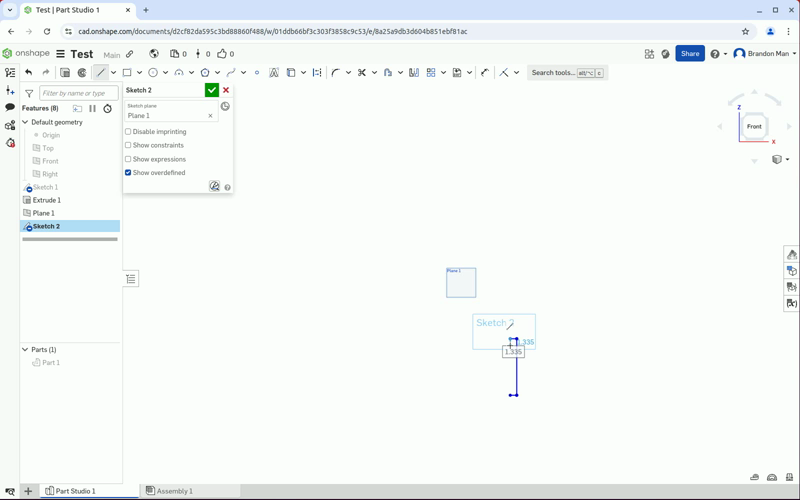
scroll(6)
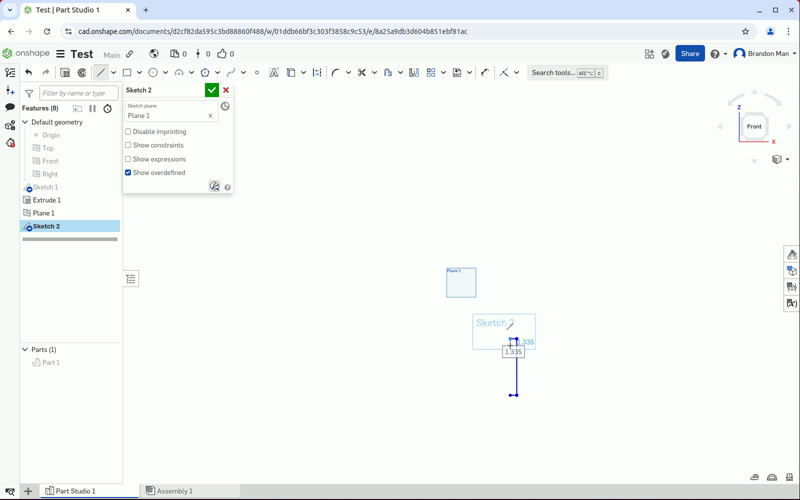
scroll(6)
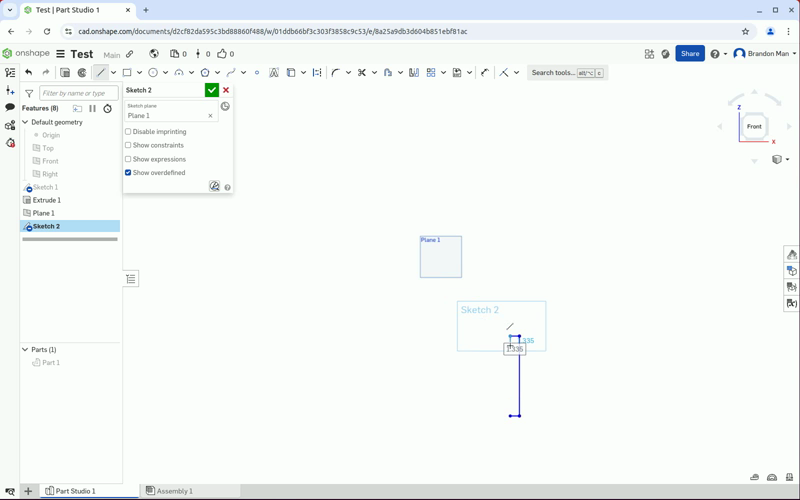
scroll(6)
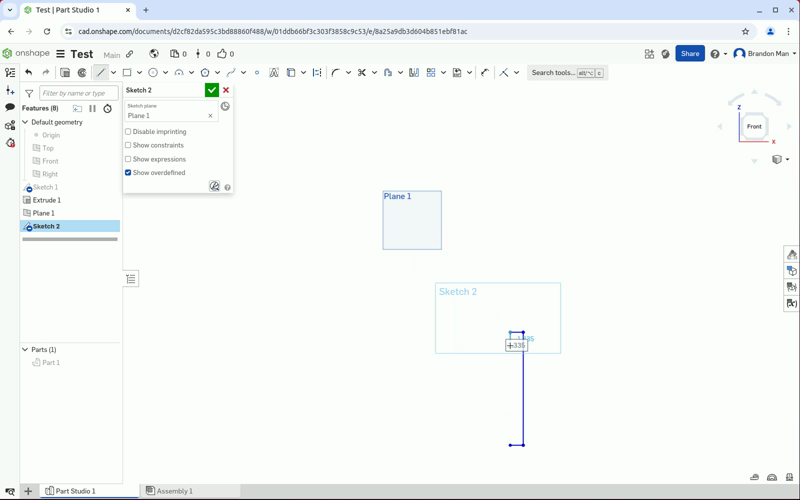
scroll(6)
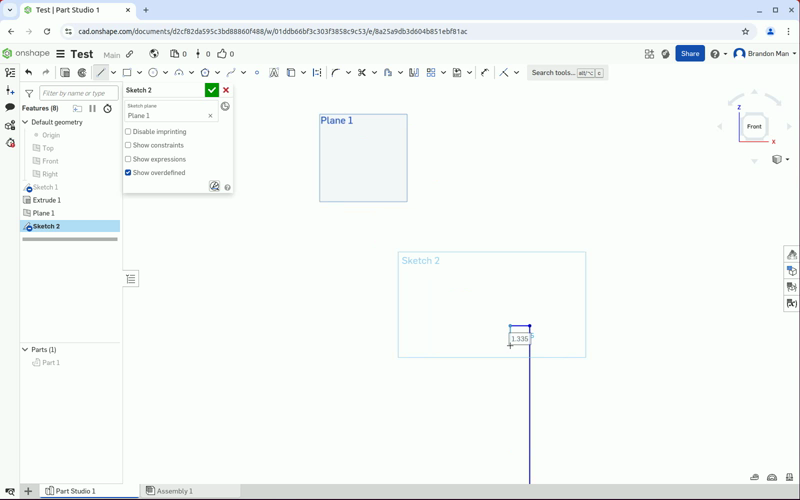
scroll(6)
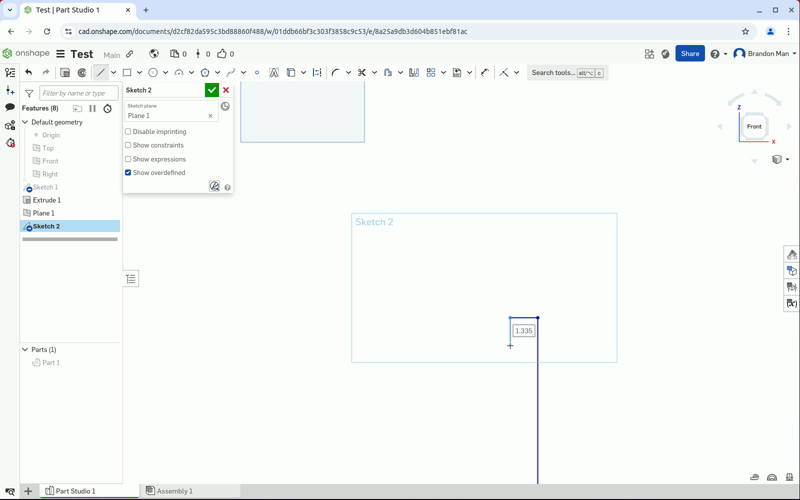
scroll(6)
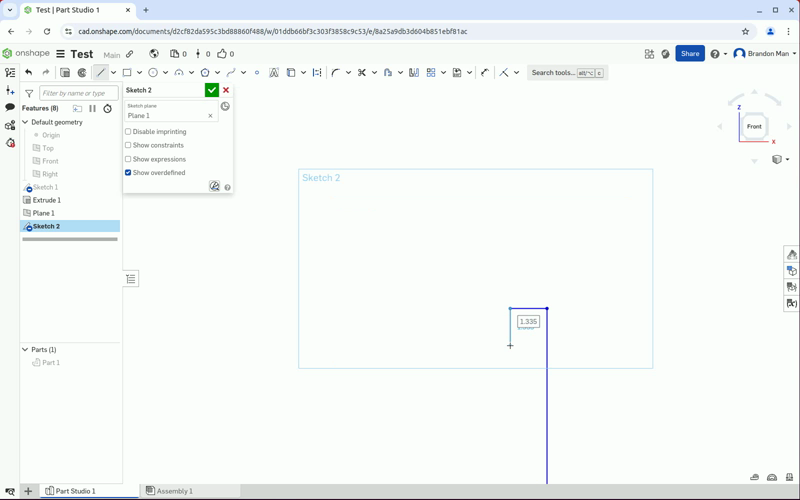
scroll(6)
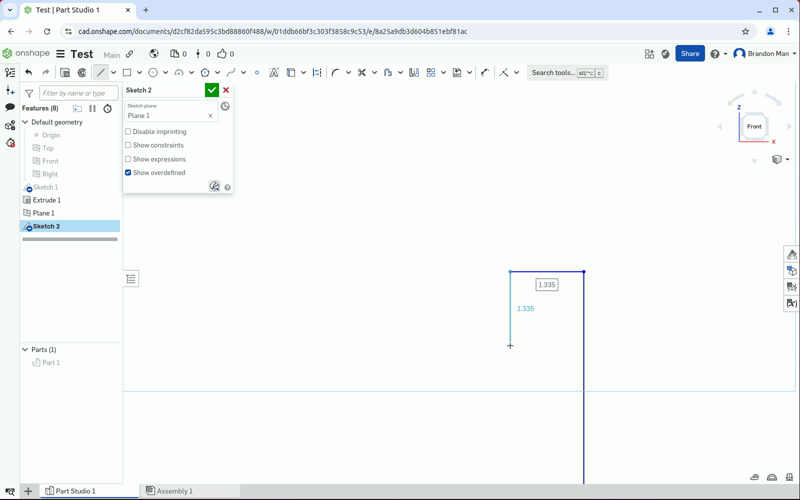
click(510, 345)
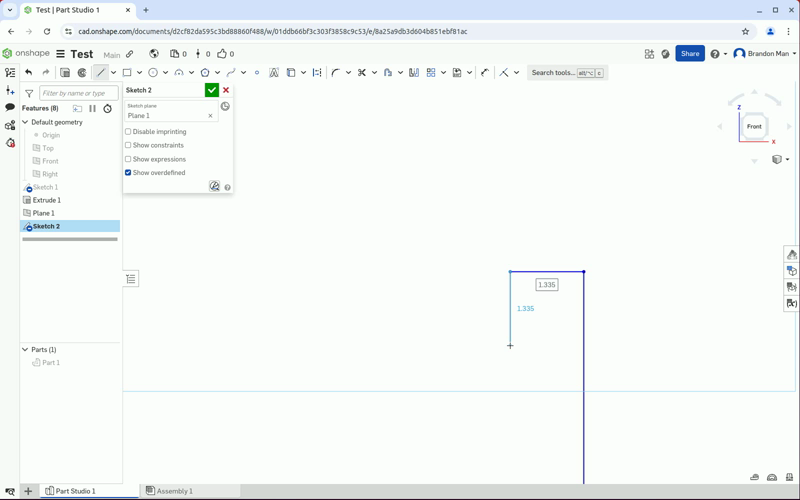
scroll(-6)
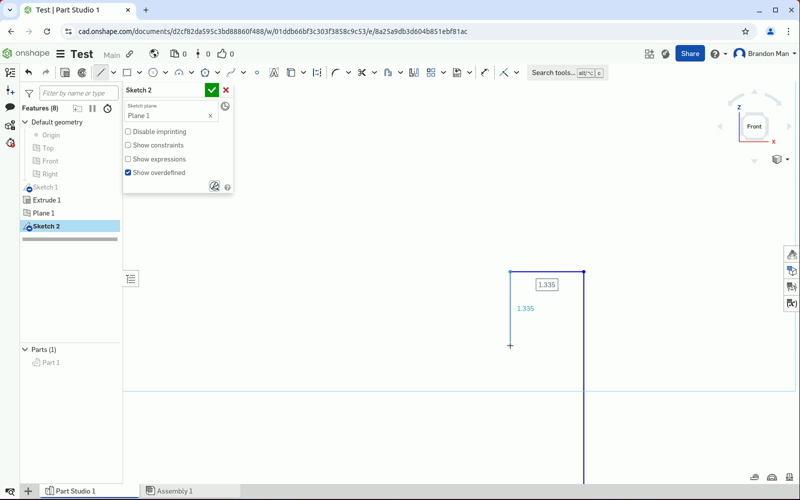
scroll(-6)
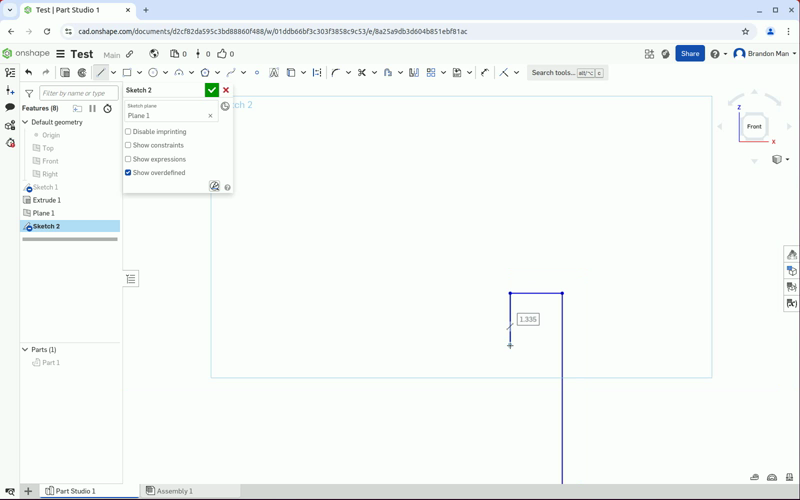
scroll(-6)
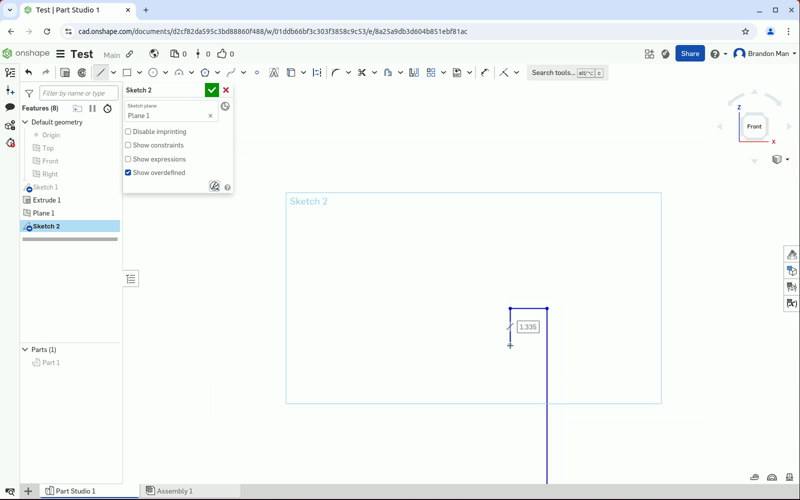
scroll(-6)
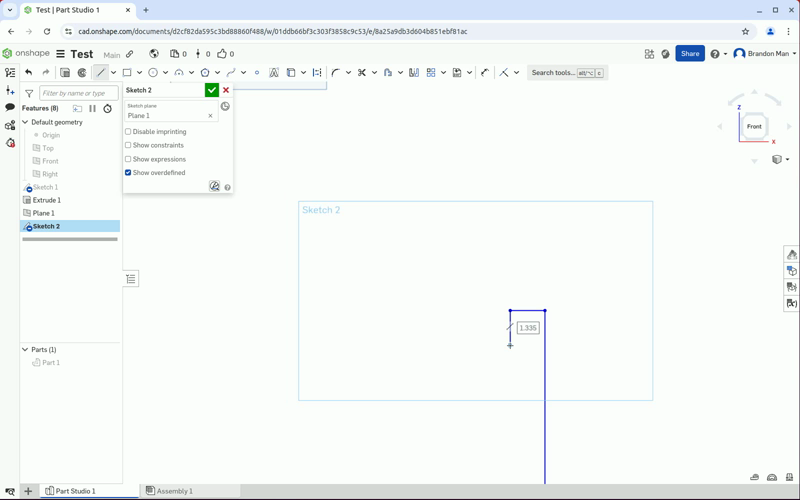
scroll(-6)
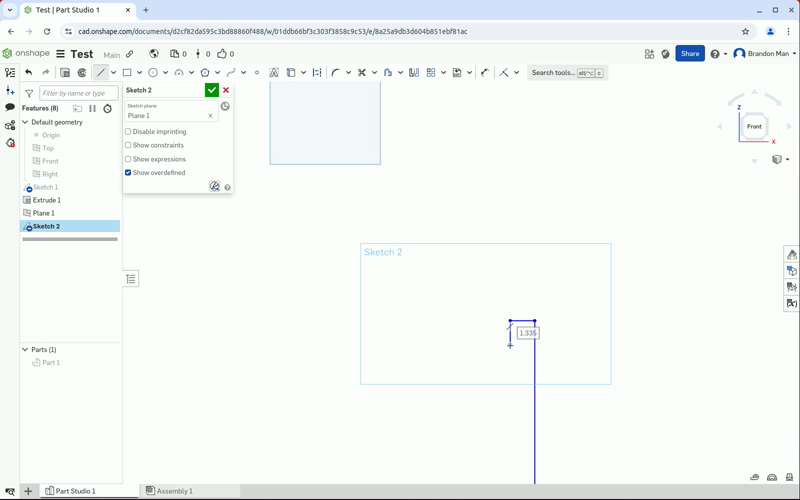
scroll(-6)
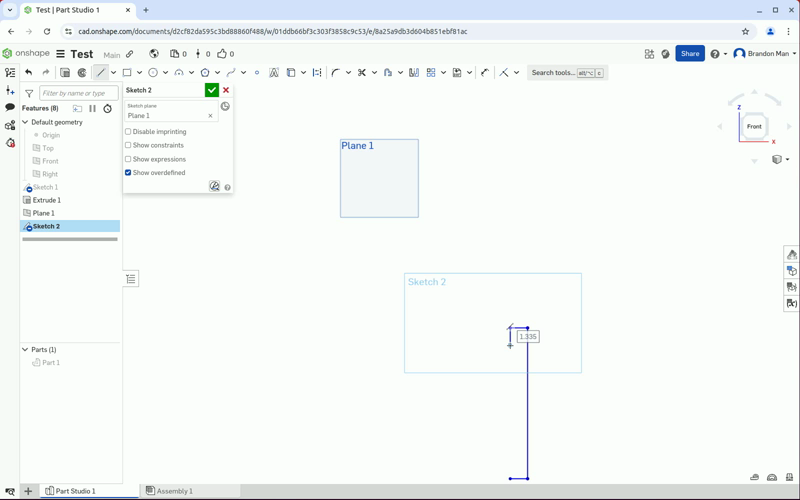
scroll(-6)
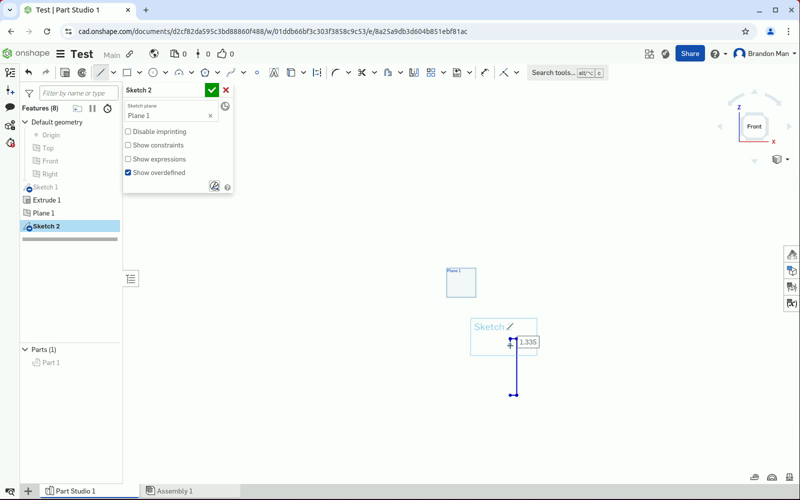
key_up(shift)
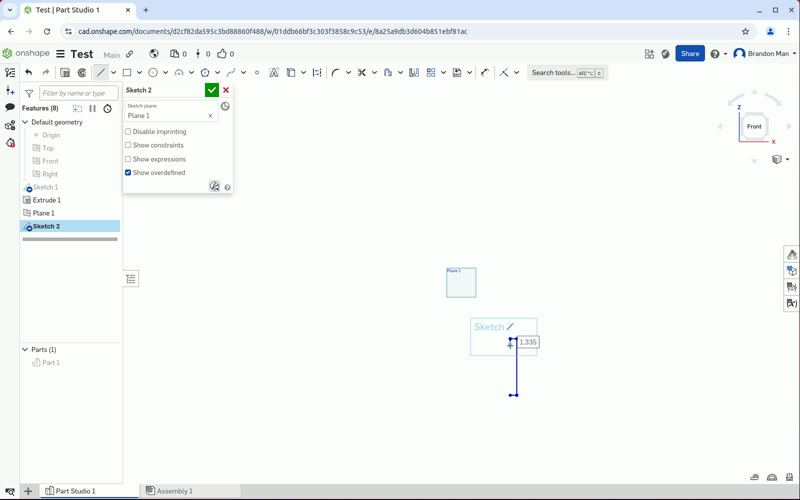
mouse_move(540, 345)
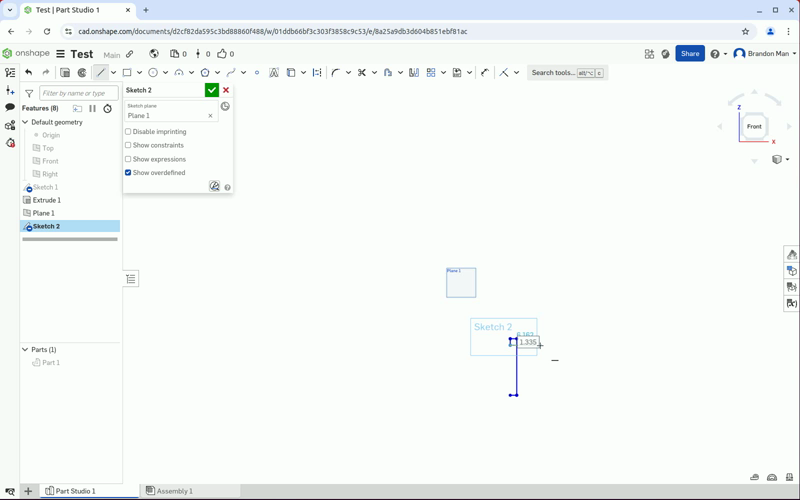
key_down(shift)
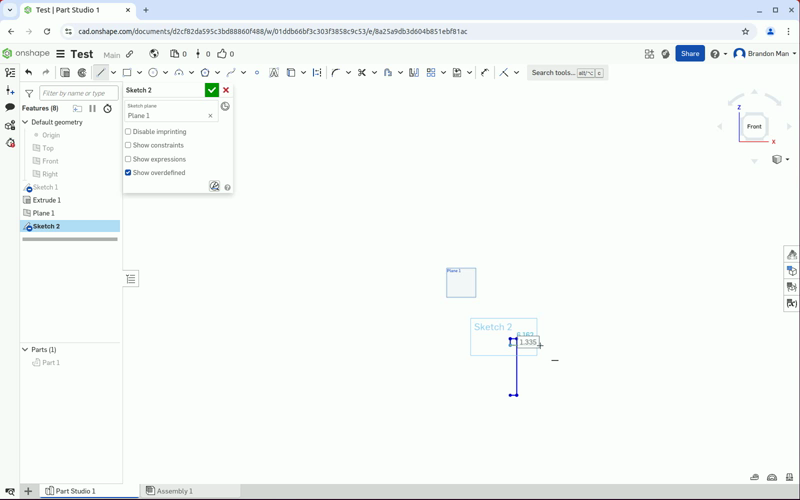
mouse_move(510, 395)
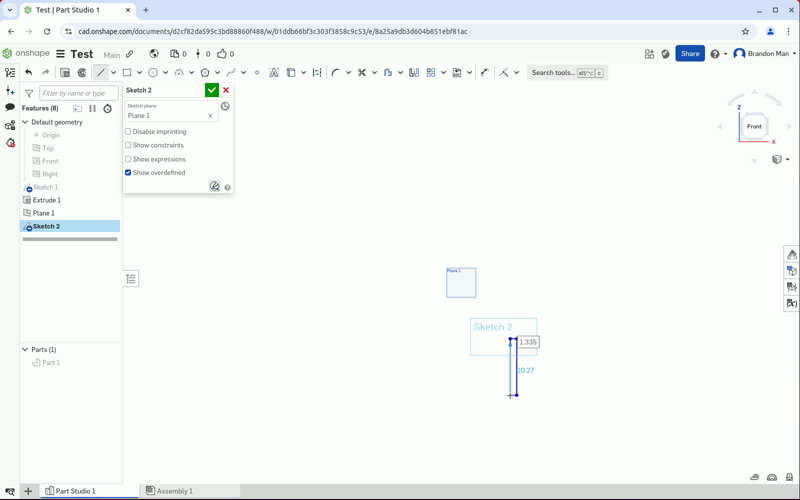
key_up(shift)
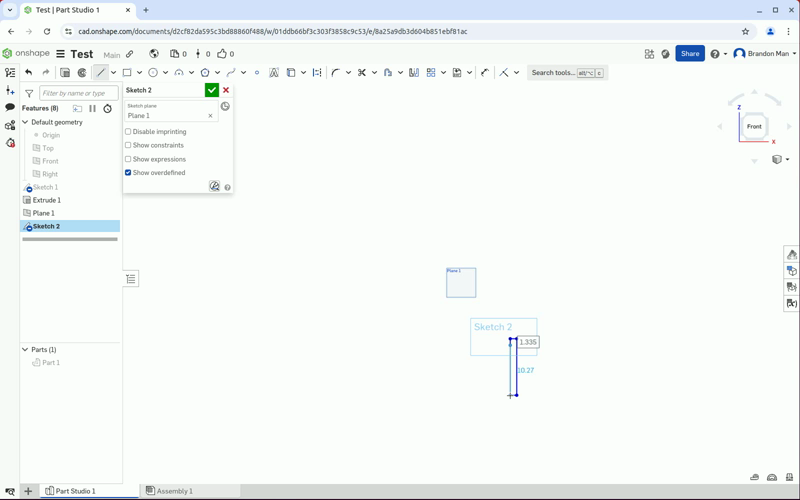
click(510, 395)
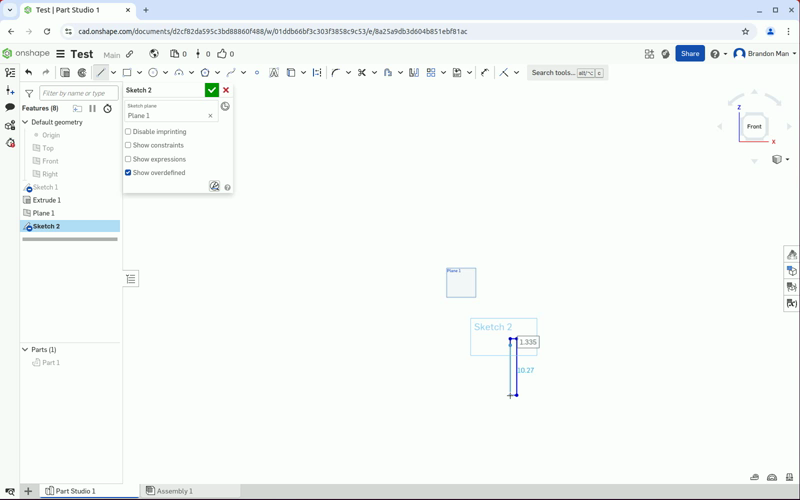
key(esc)
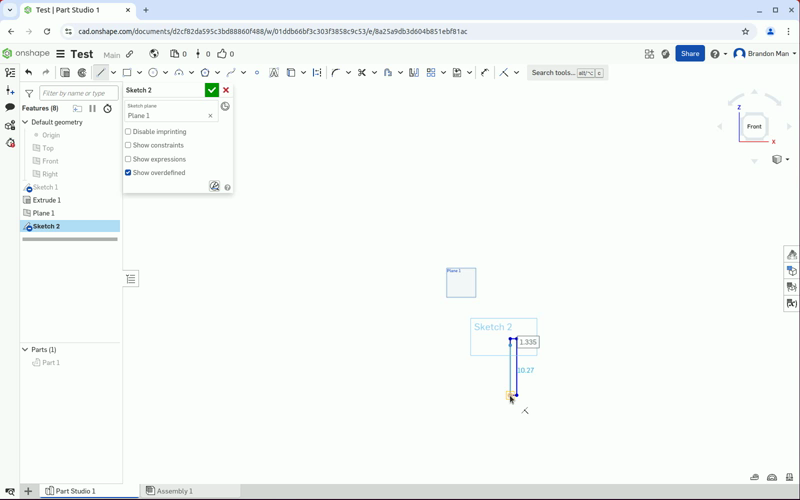
mouse_move(510, 355)
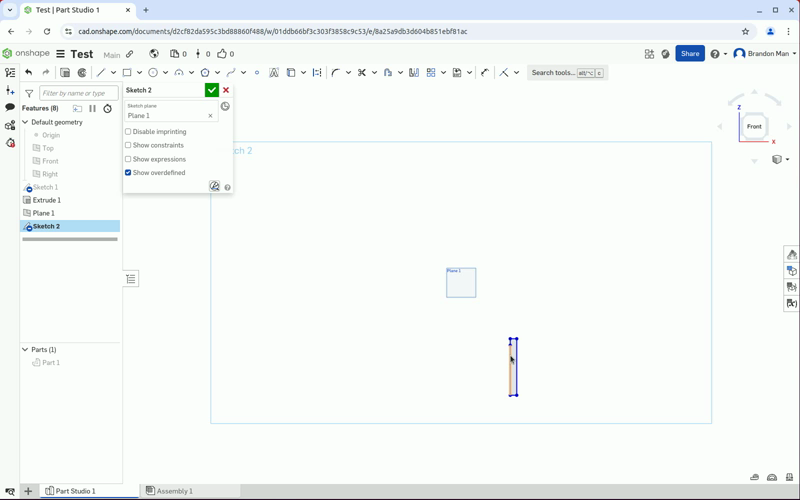
scroll(6)
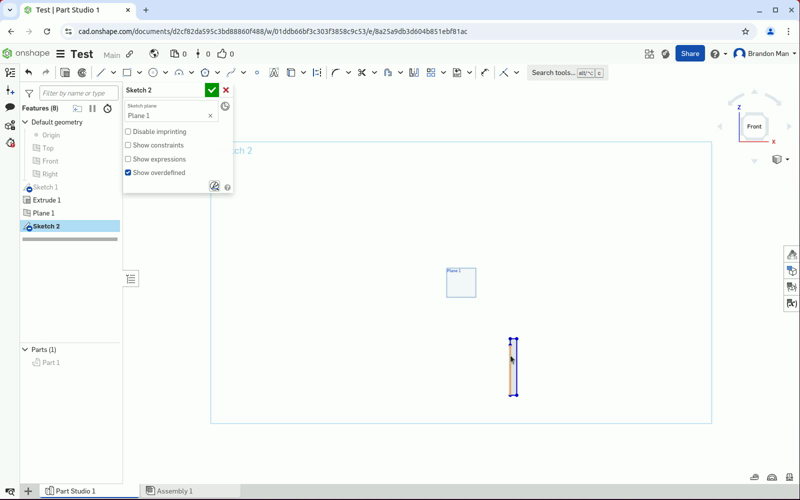
scroll(6)
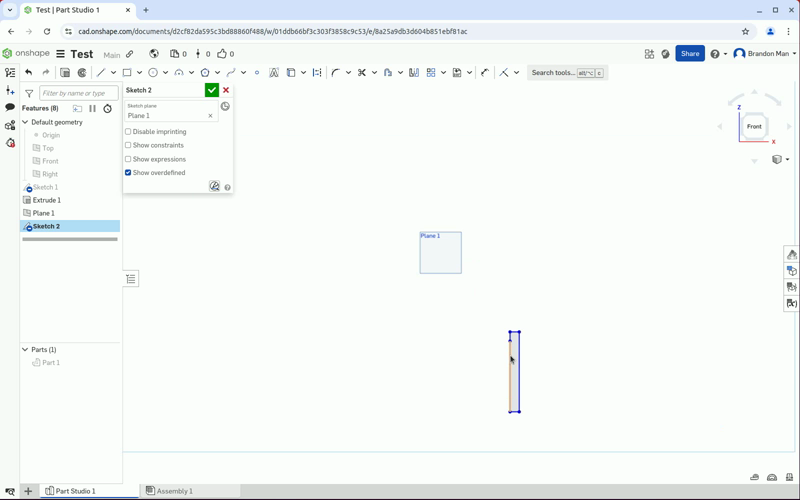
scroll(6)
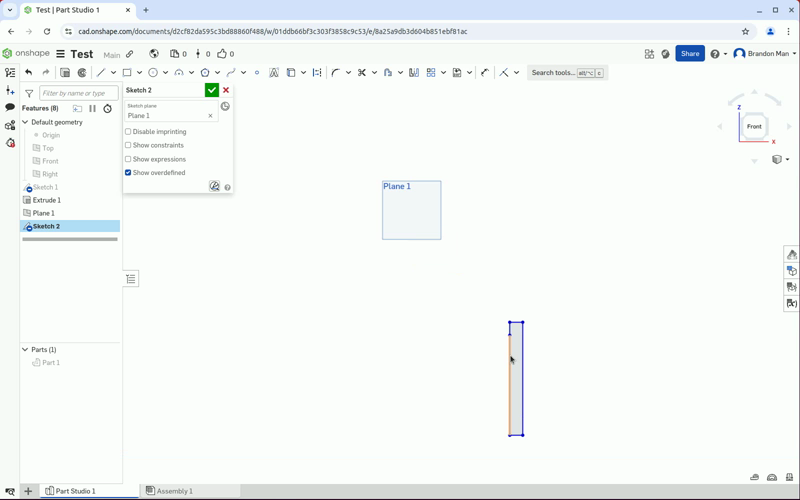
scroll(6)
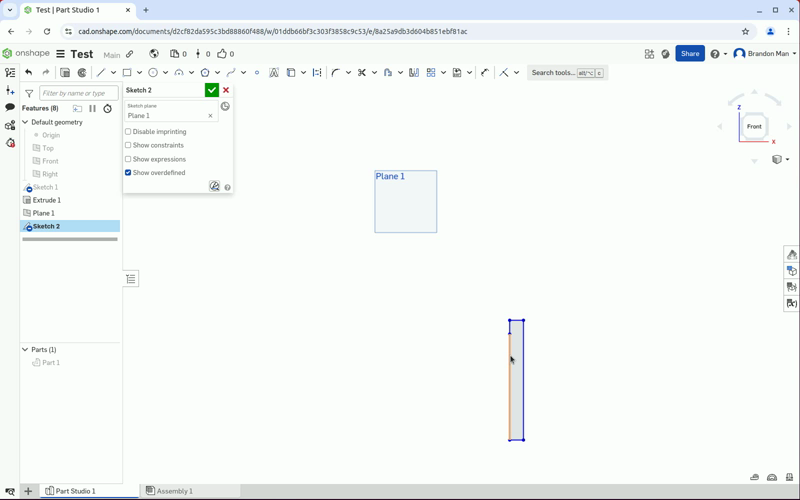
scroll(6)
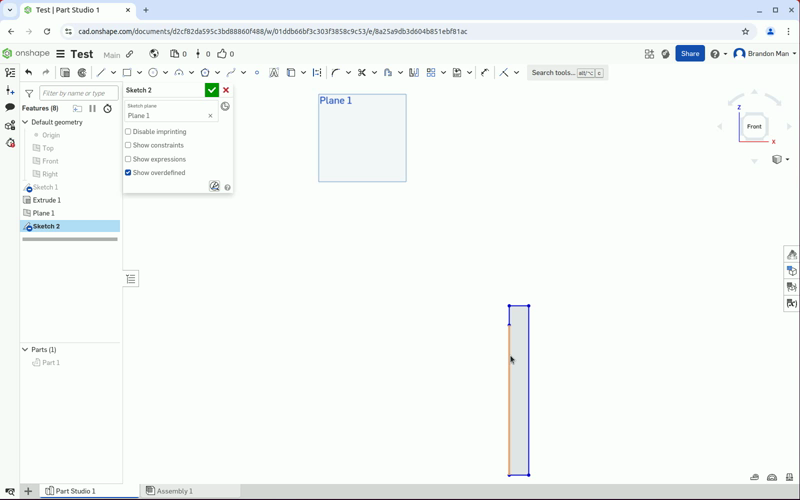
scroll(6)
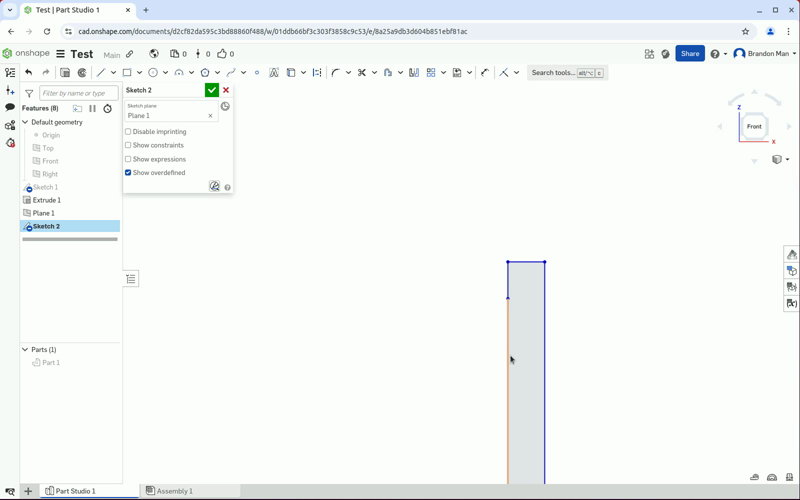
scroll(6)
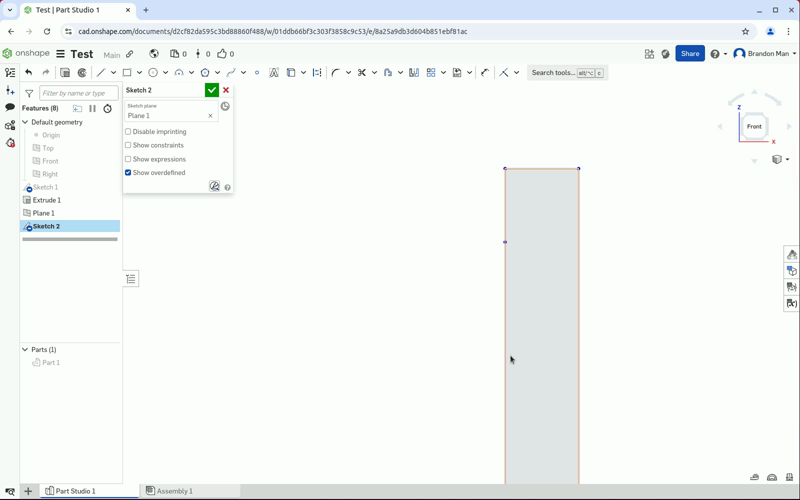
click(510, 355)
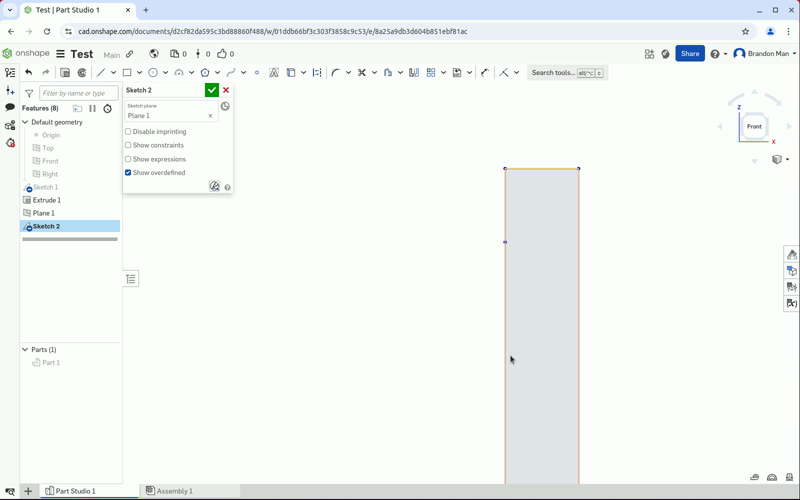
scroll(-6)
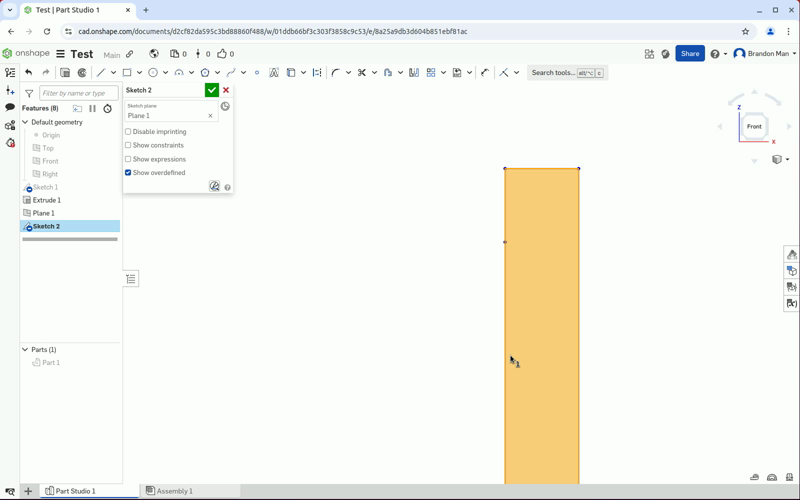
scroll(-6)
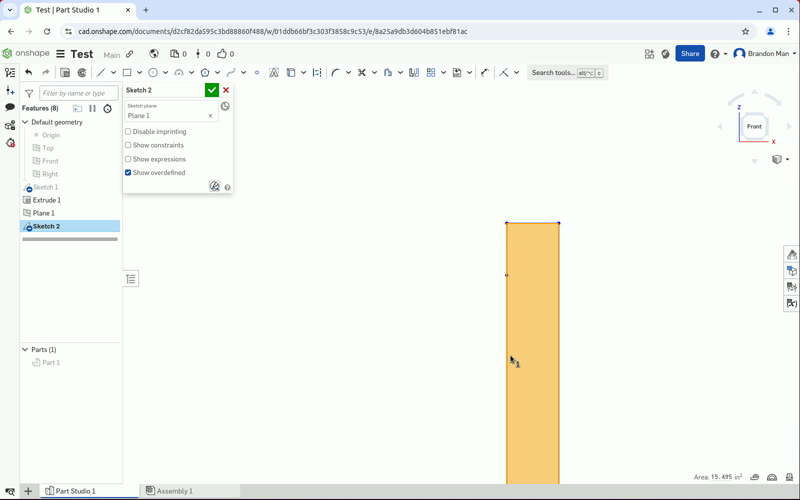
scroll(-6)
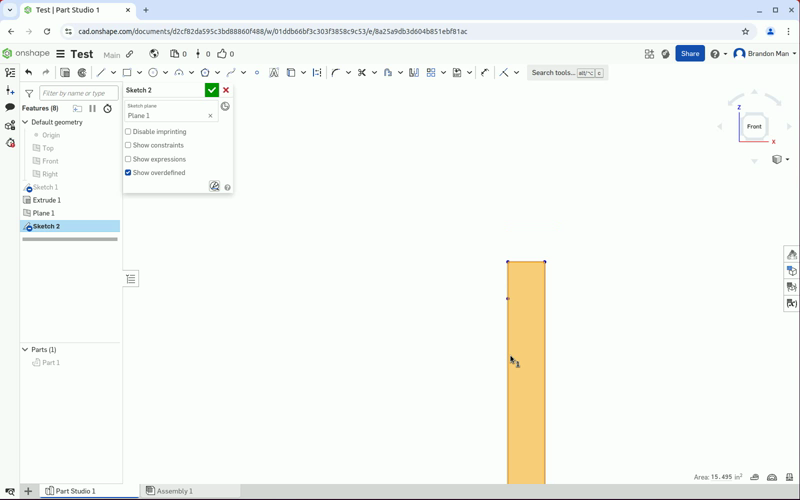
scroll(-6)
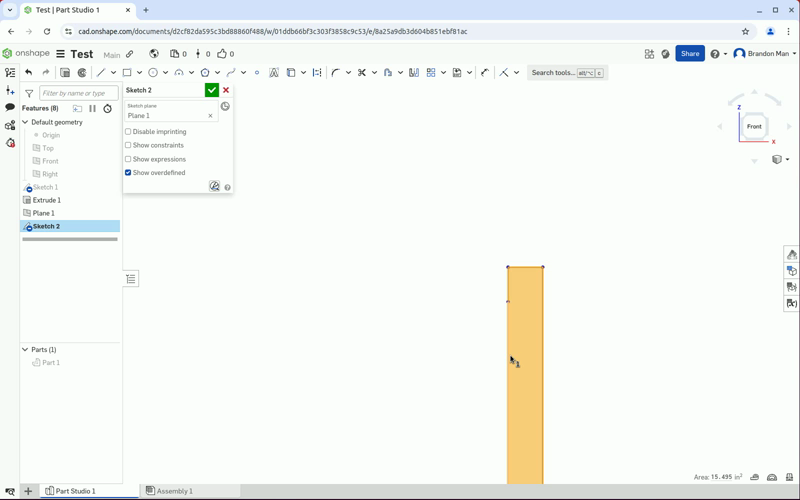
scroll(-6)
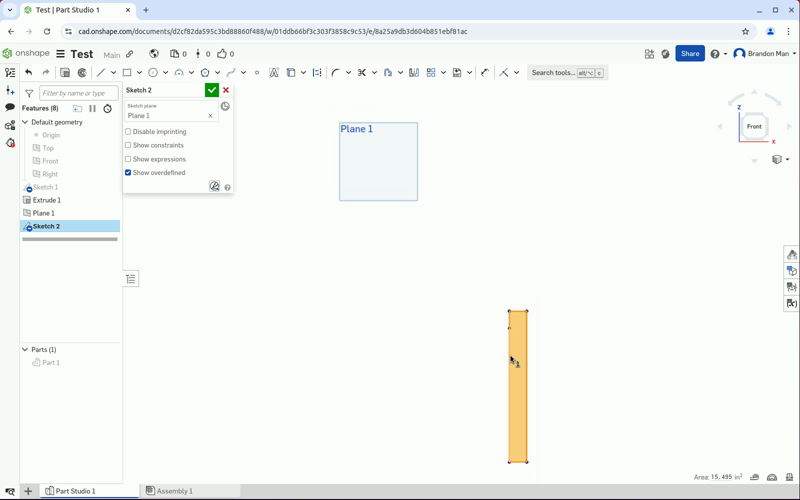
scroll(-6)
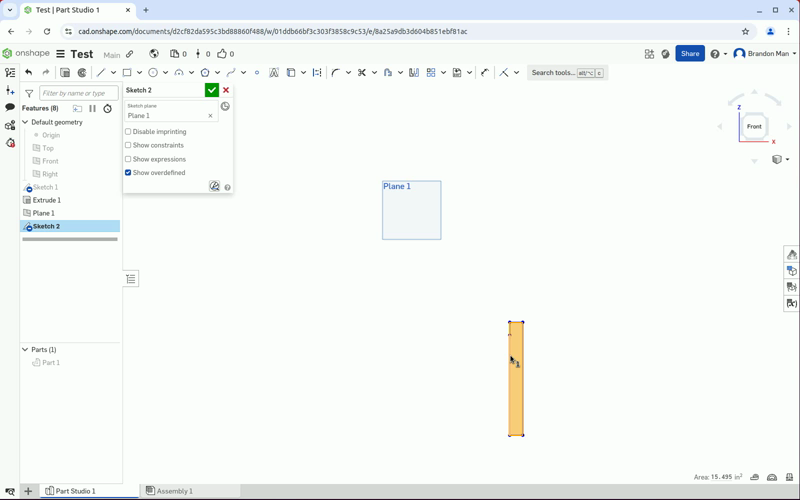
scroll(-6)
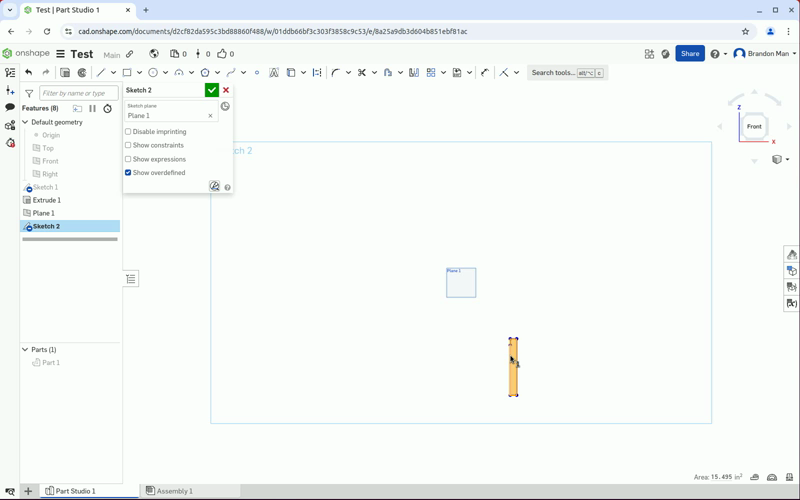
mouse_move(73, 352)
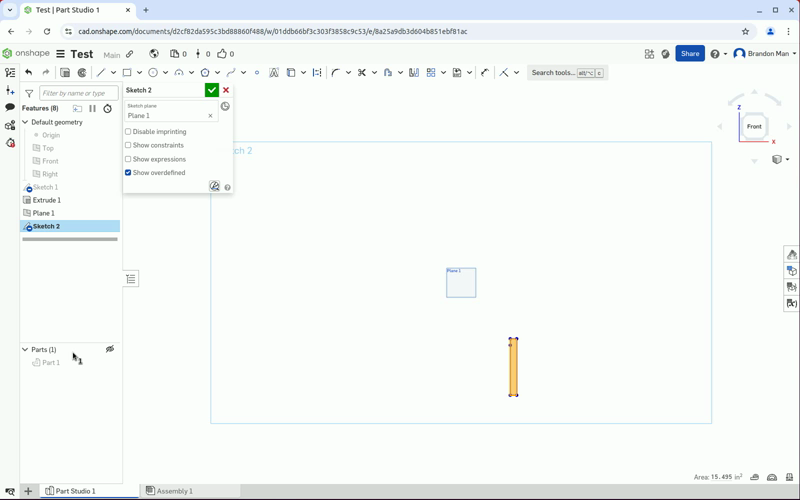
key(shift+y)
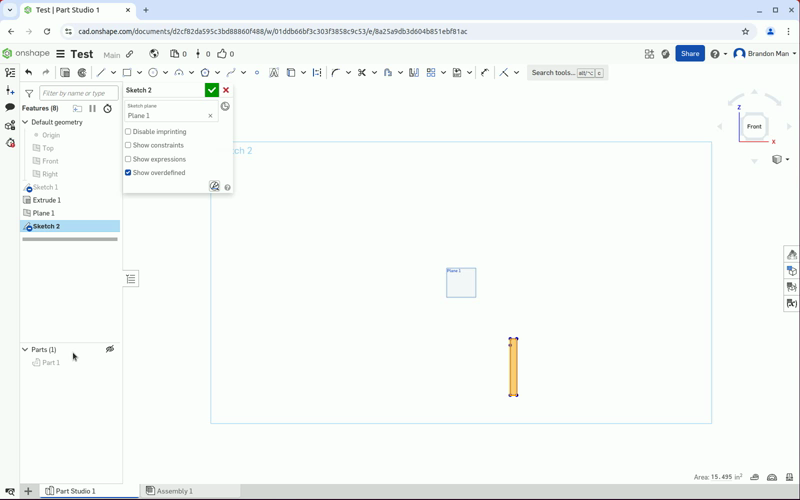
key(shift+e)
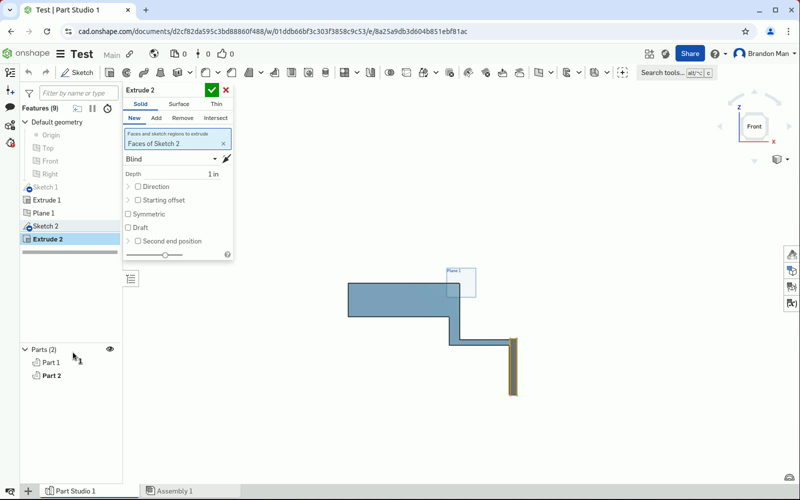
mouse_move(143, 106)
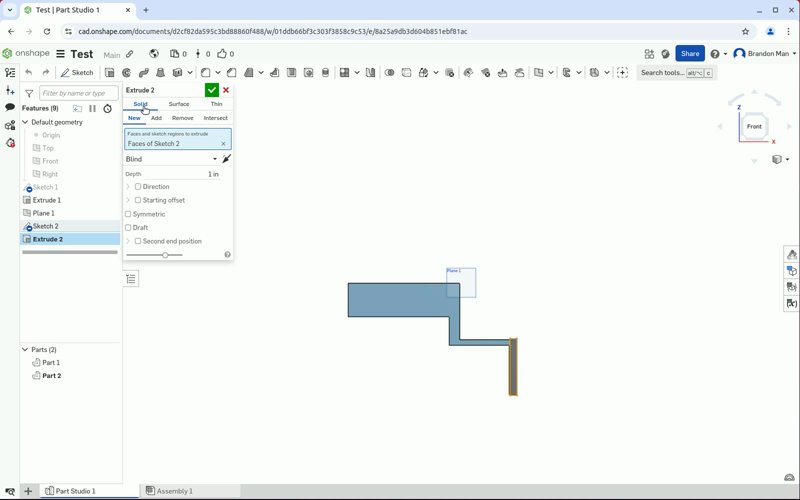
click(143, 106)
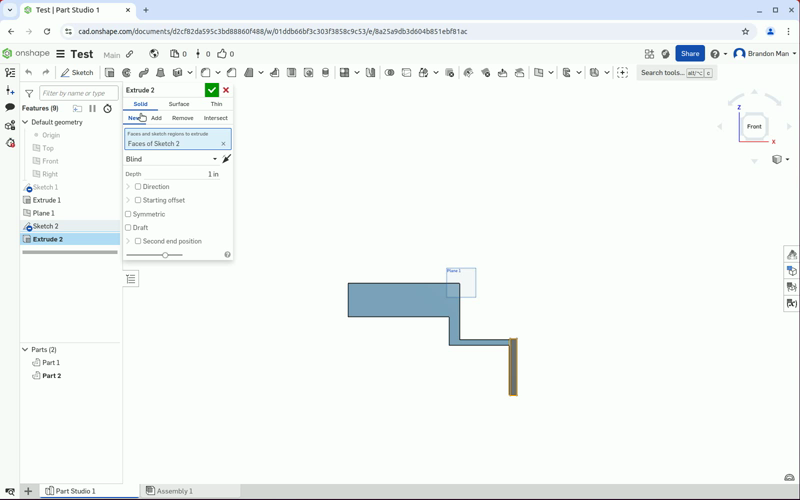
mouse_move(137, 120)
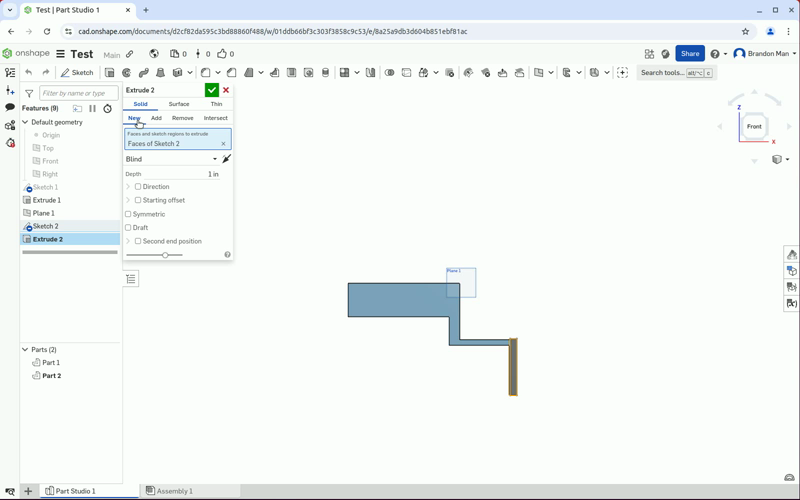
click(137, 120)
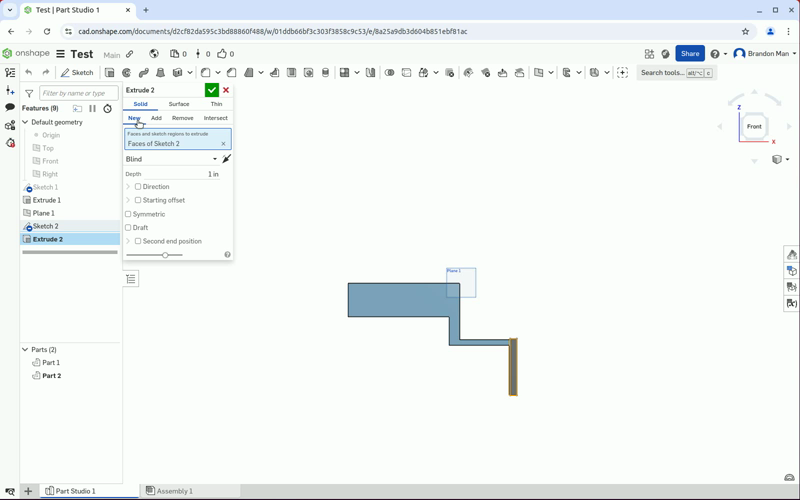
key(tab, 4)
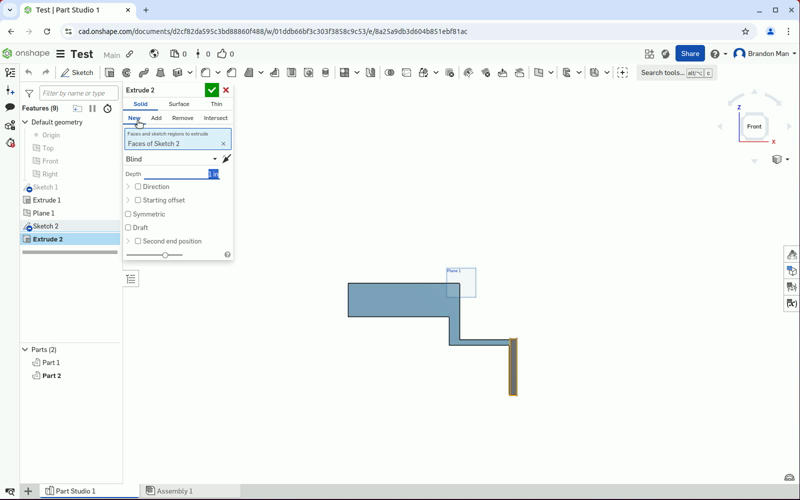
text(11.554)
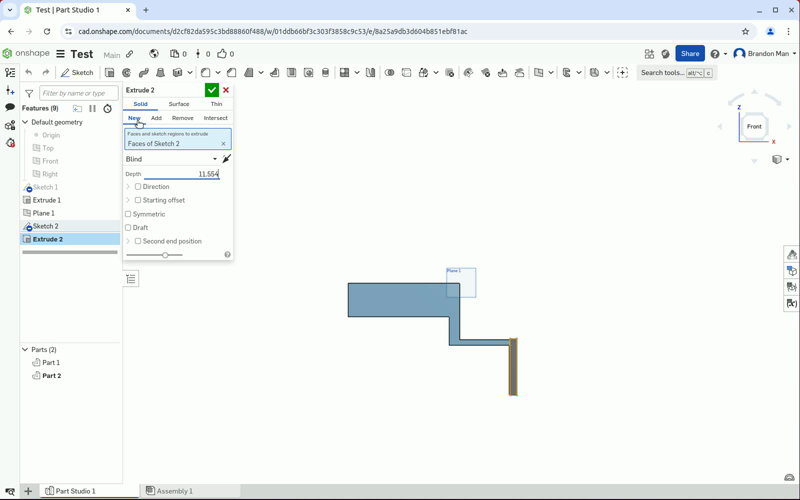
key(enter)
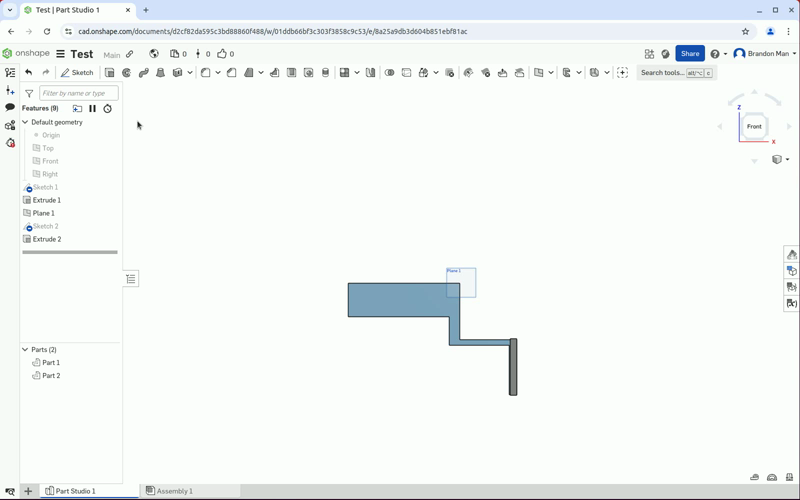
key(shift+h)
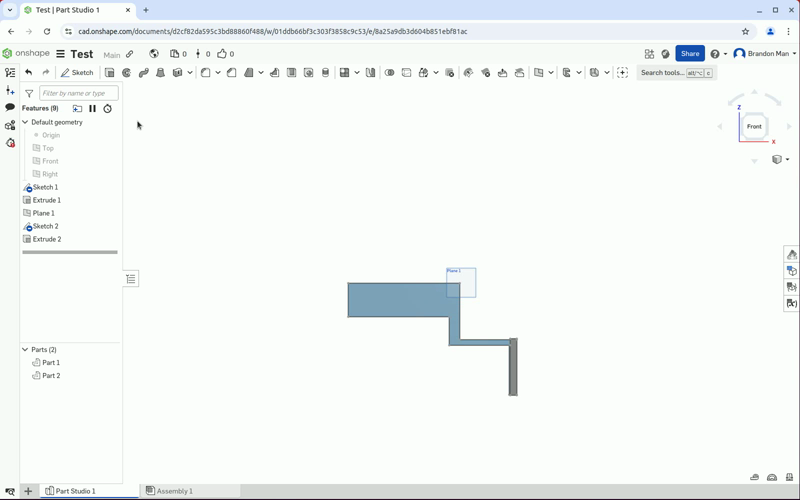
key(shift+h)
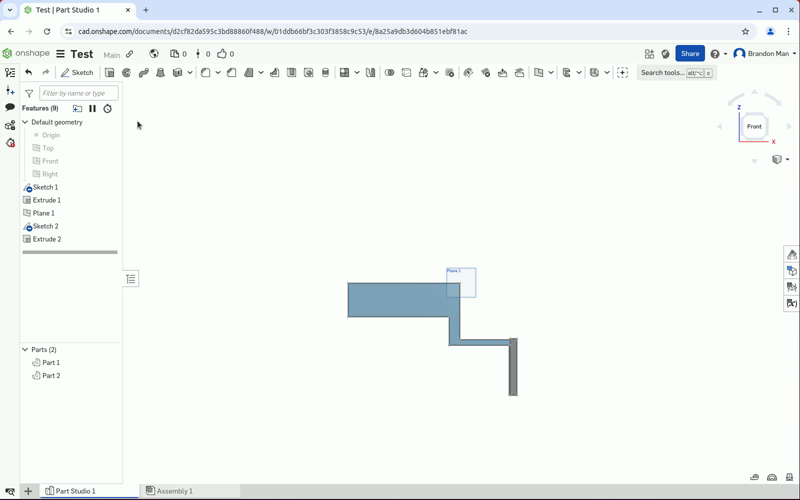
key(shift+7)
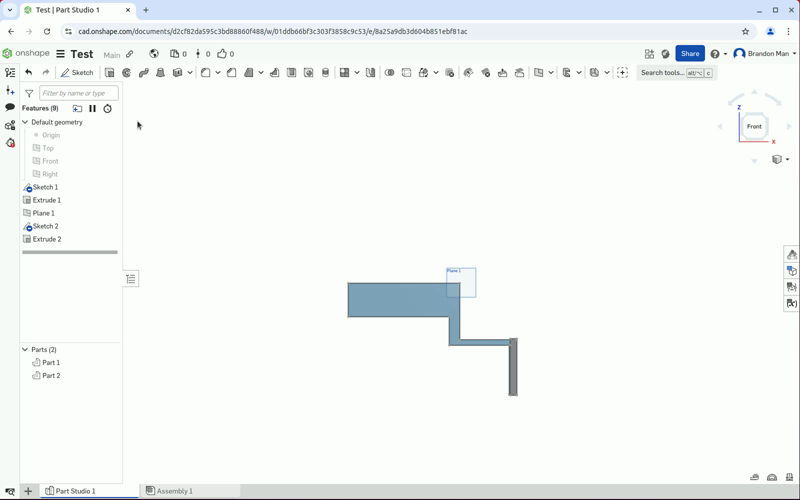
key(left, 2)
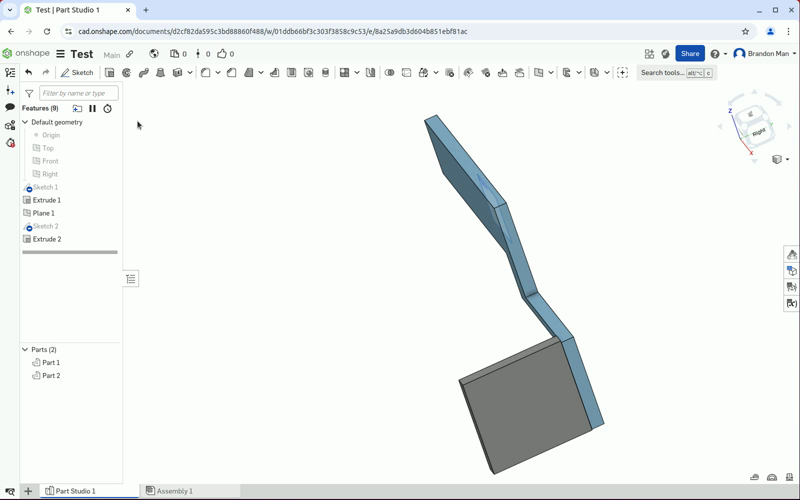
key(down, 2)
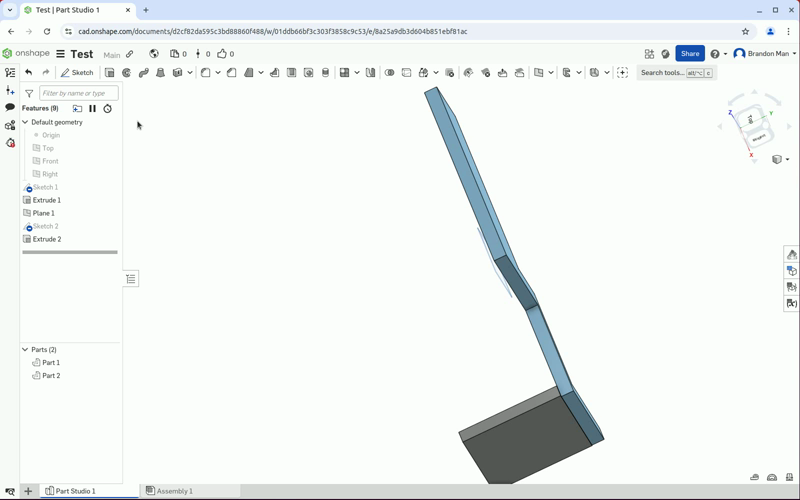
key(up, 2)
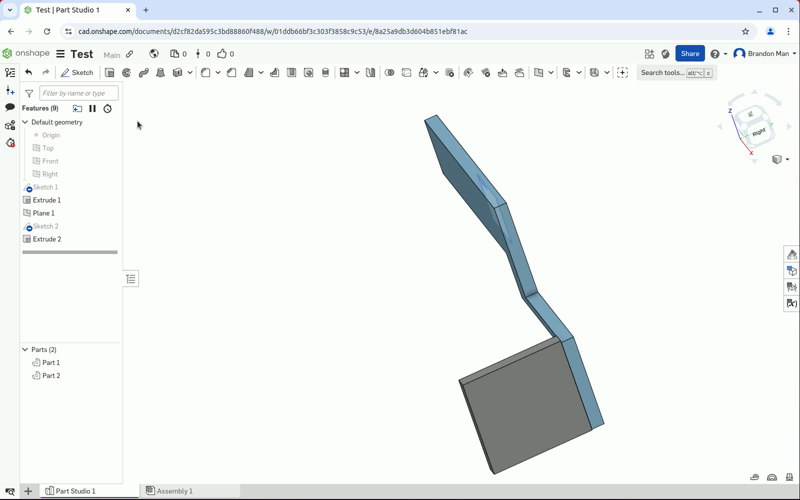
key(right, 2)
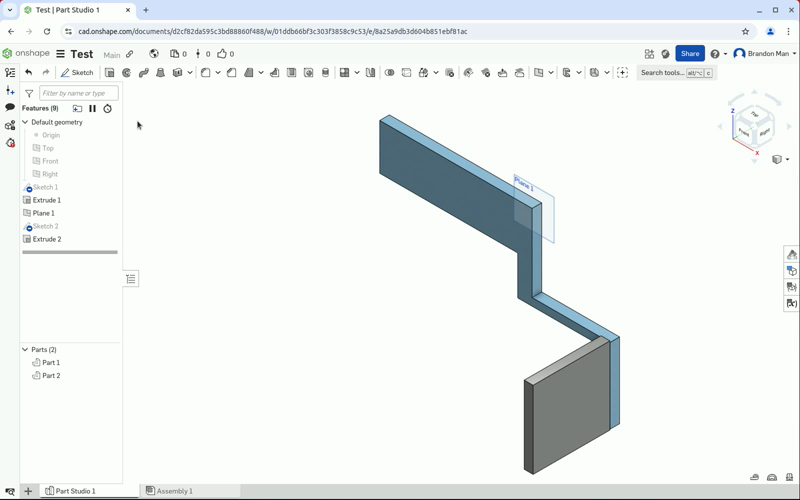
mouse_move(73, 189)
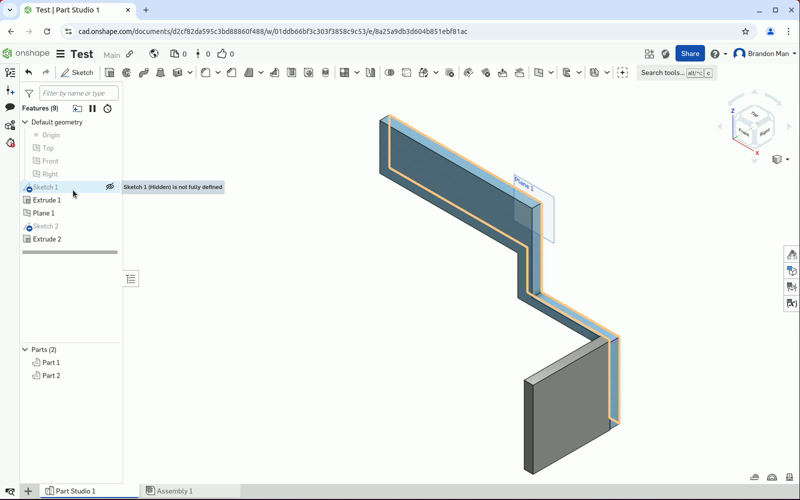
click(73, 189)